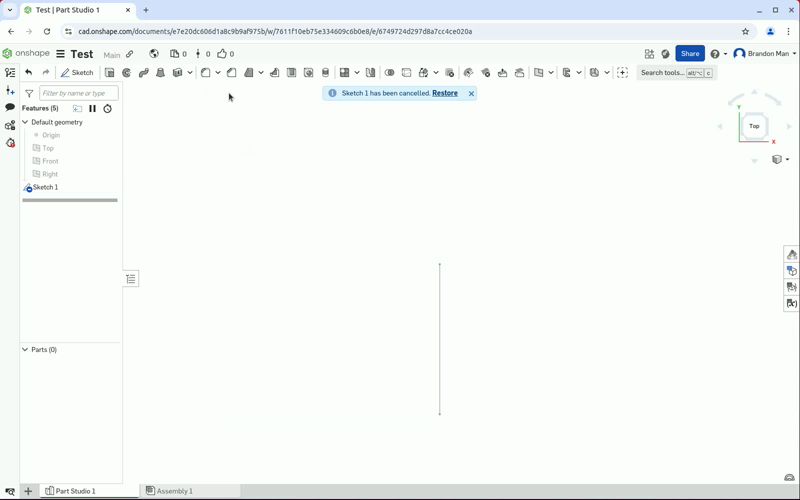
key(shift+h)
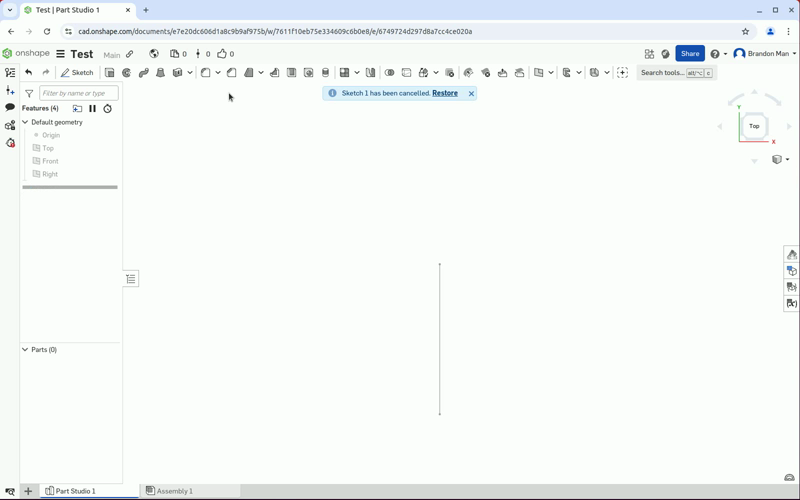
key(shift+s)
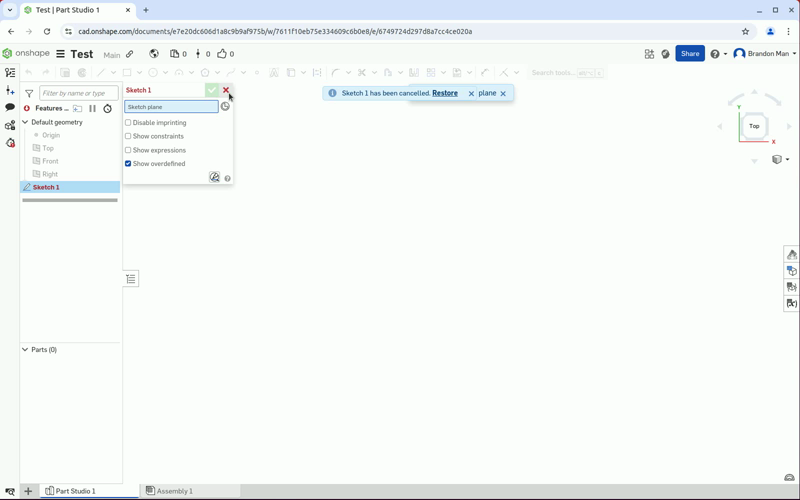
mouse_move(73, 150)
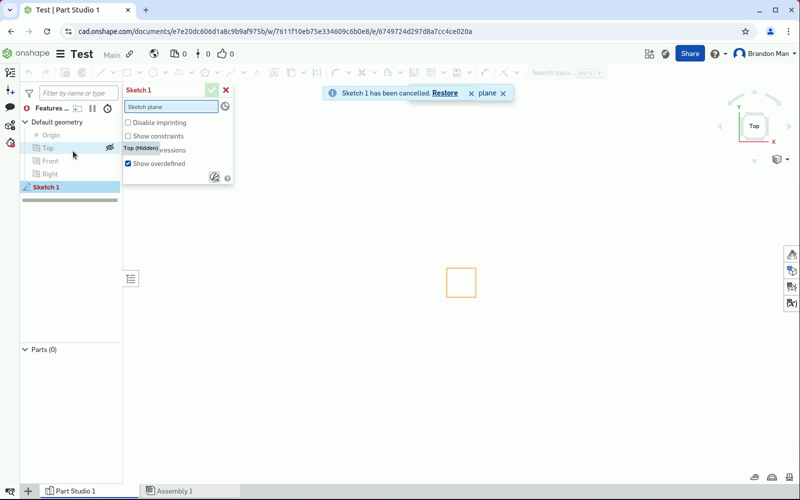
click(73, 150)
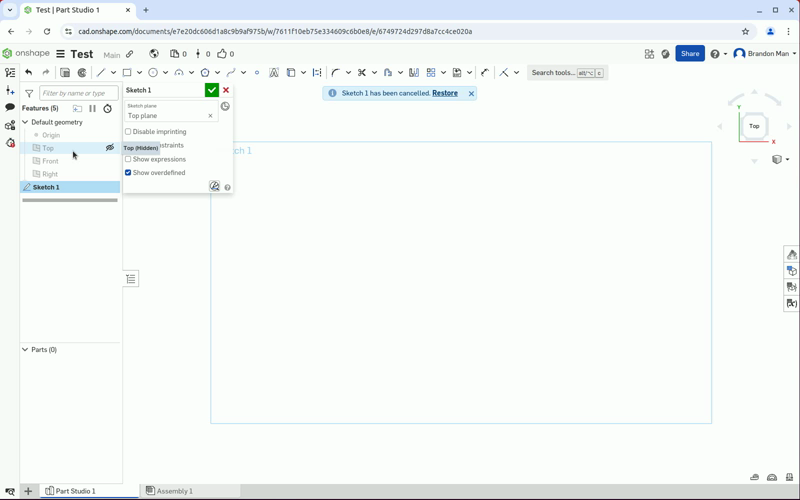
mouse_move(73, 352)
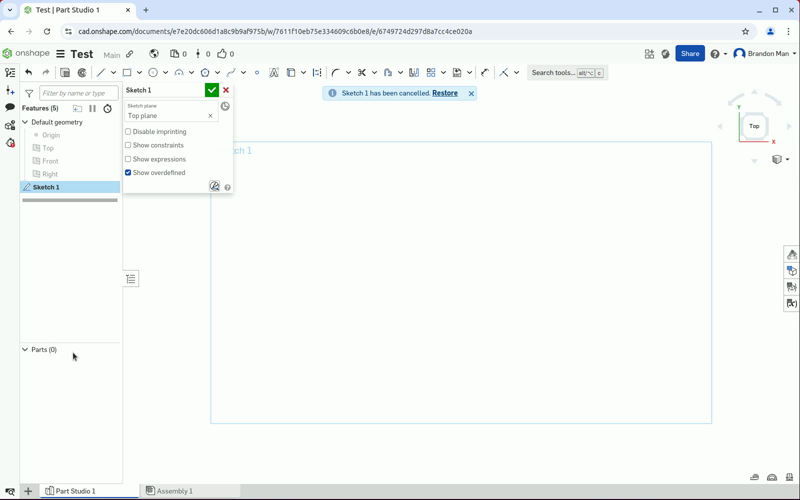
key(y)
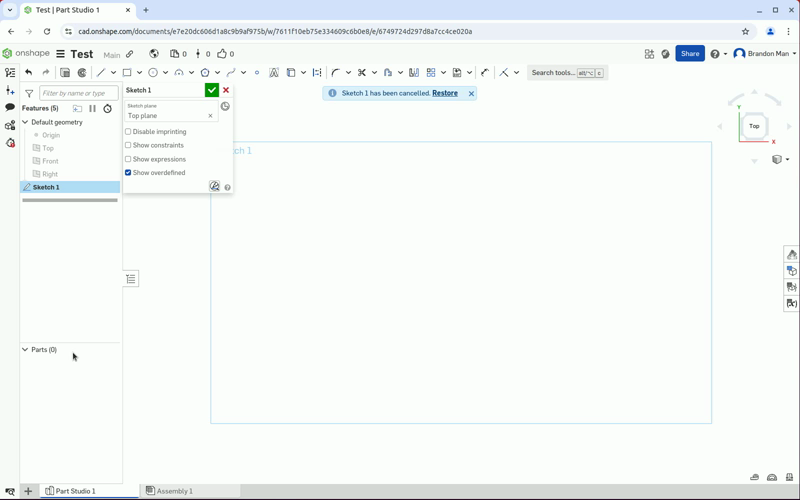
key(l)
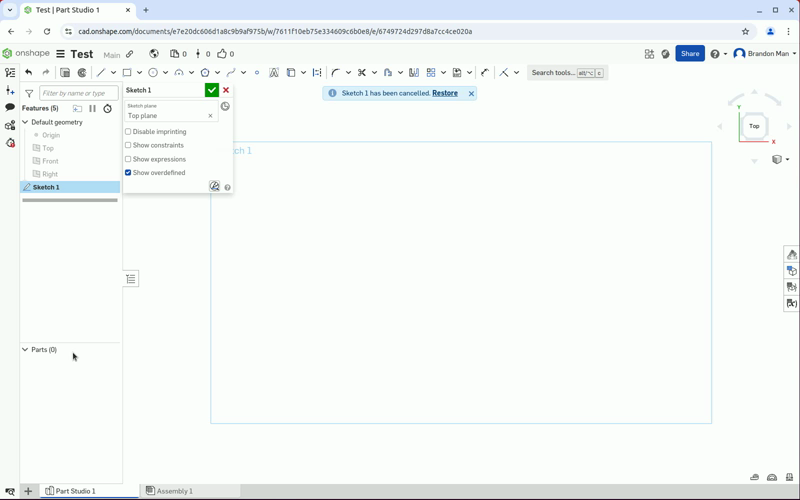
key_down(shift)
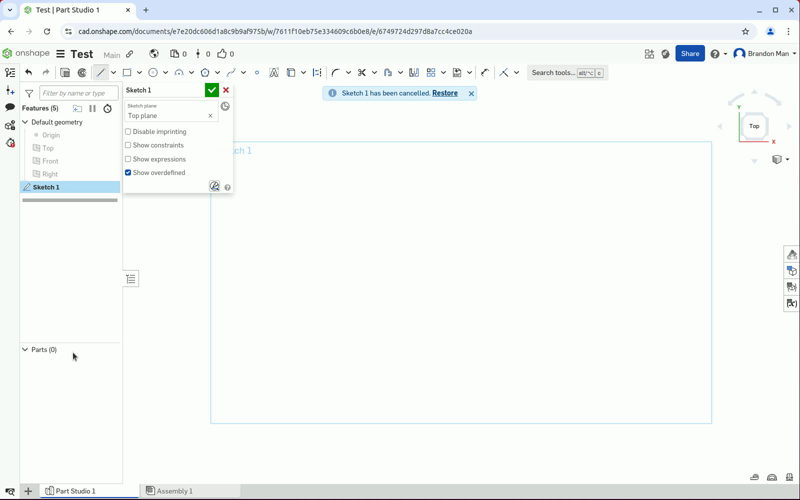
mouse_move(416, 179)
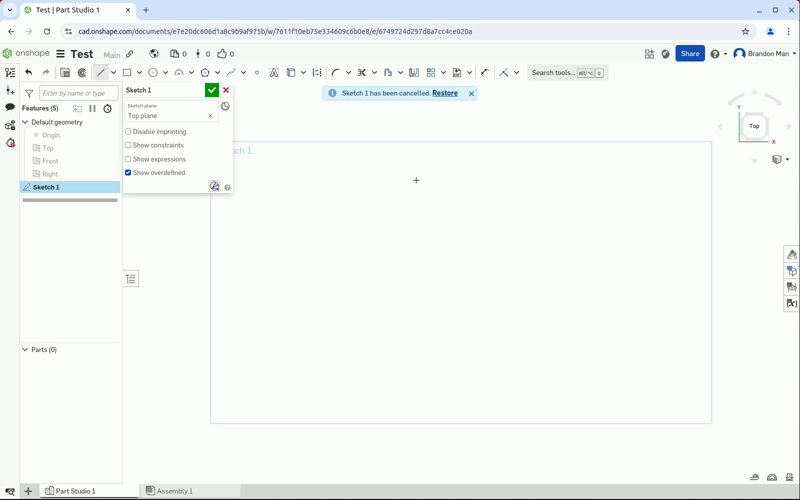
click(416, 179)
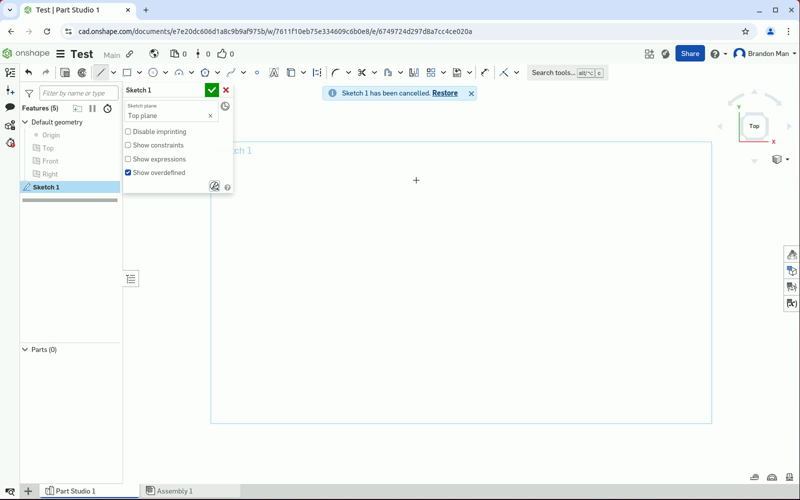
key_up(shift)
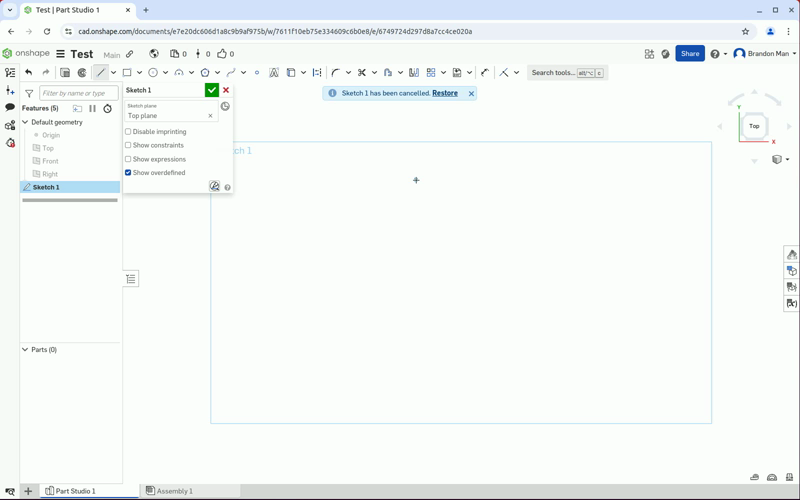
key_down(shift)
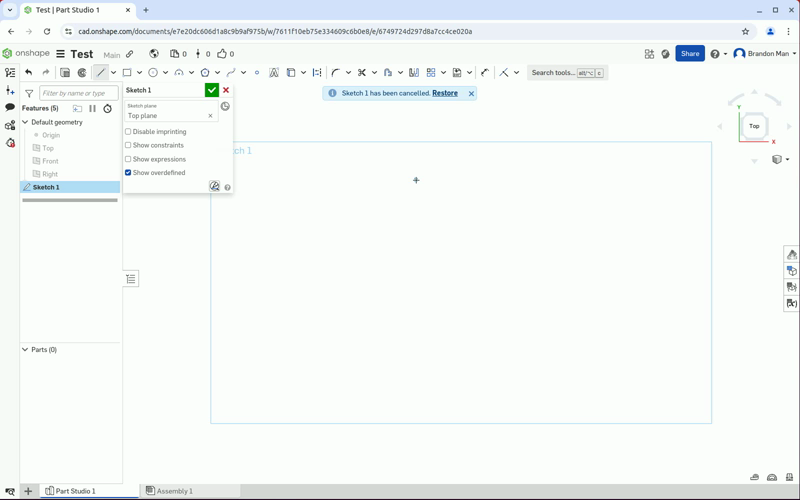
mouse_move(446, 179)
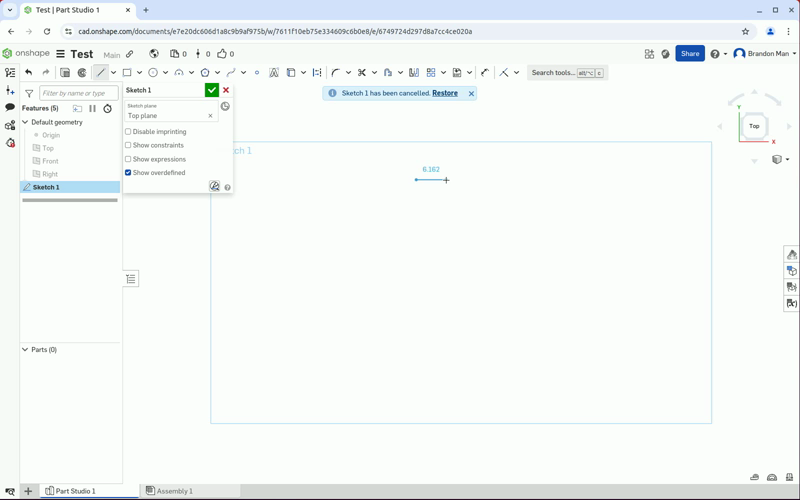
mouse_move(436, 224)
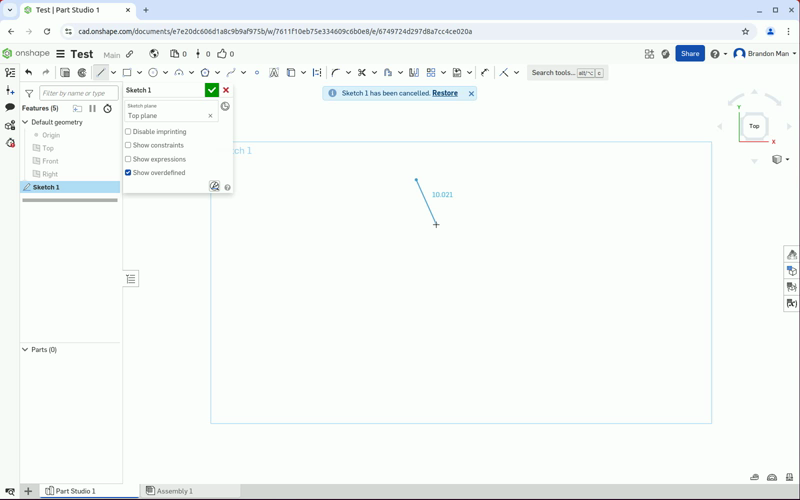
click(436, 224)
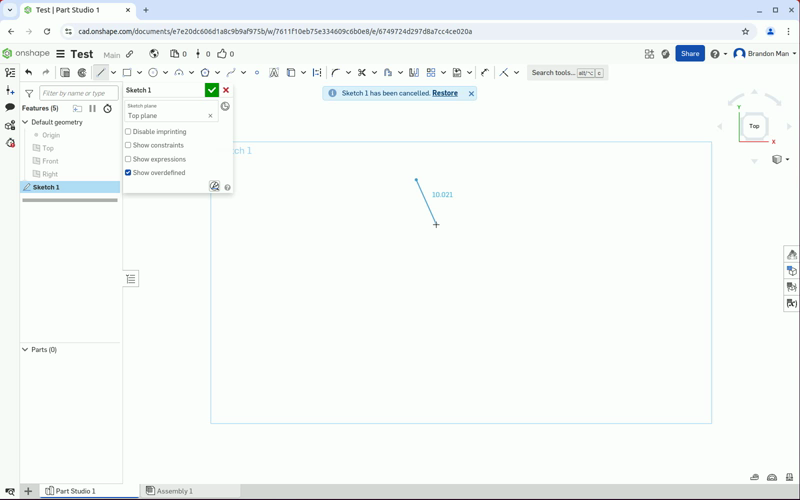
key_up(shift)
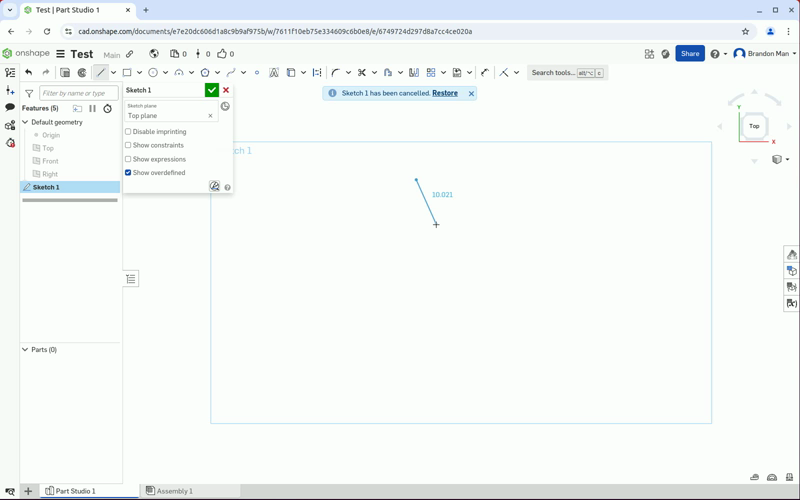
key(esc)
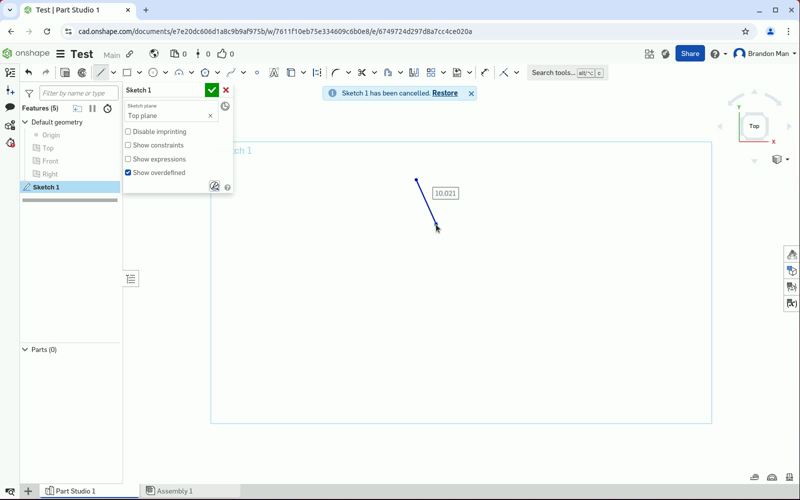
key(a)
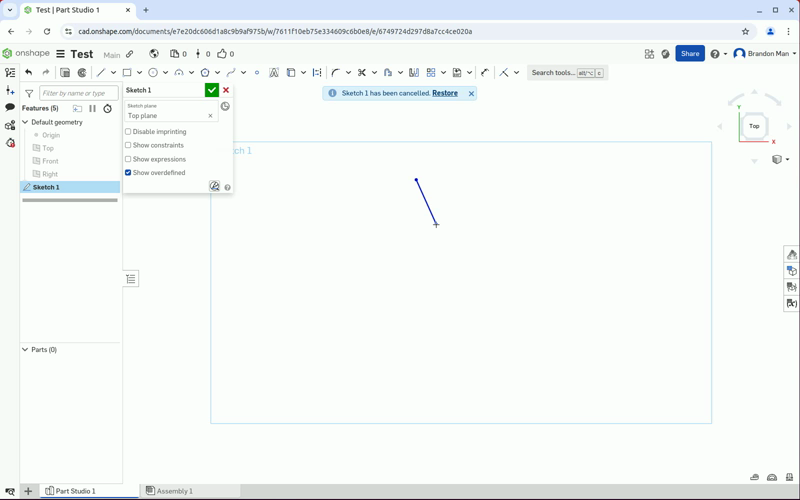
mouse_move(436, 224)
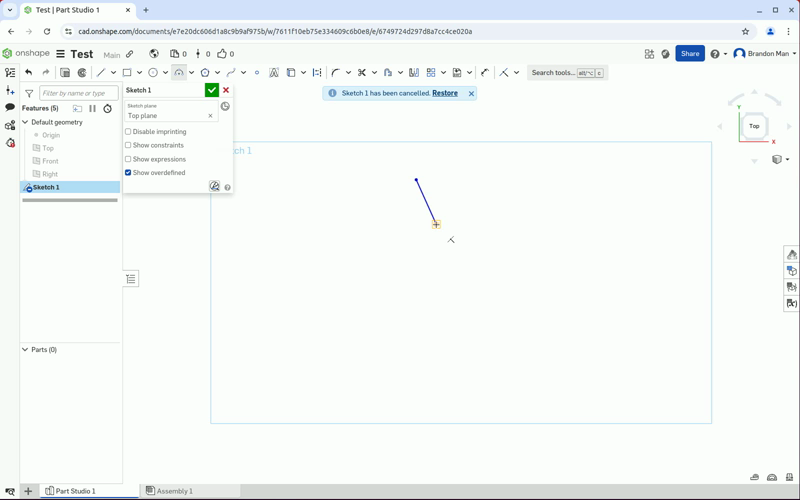
click(436, 224)
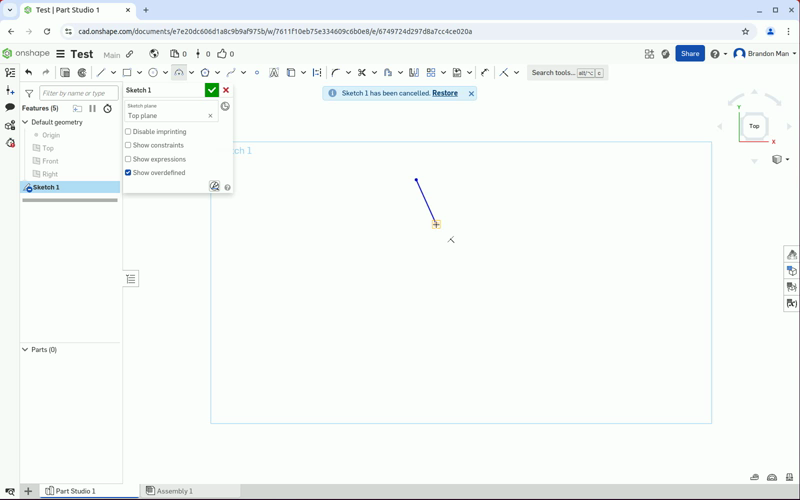
key_down(shift)
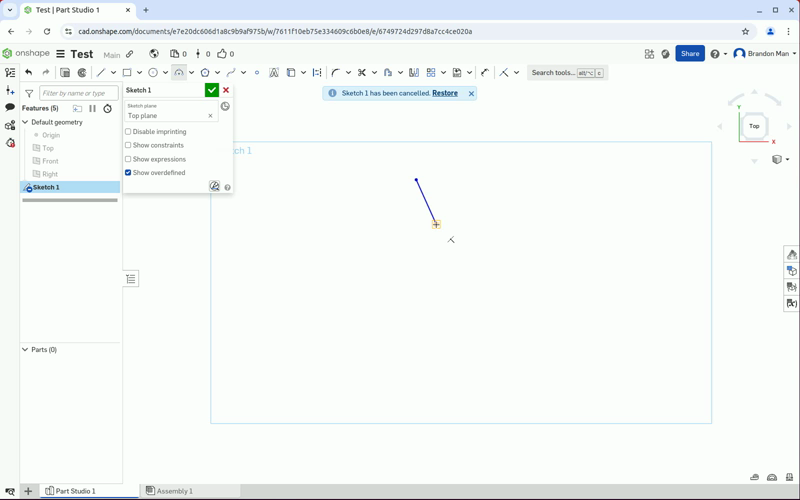
mouse_move(486, 224)
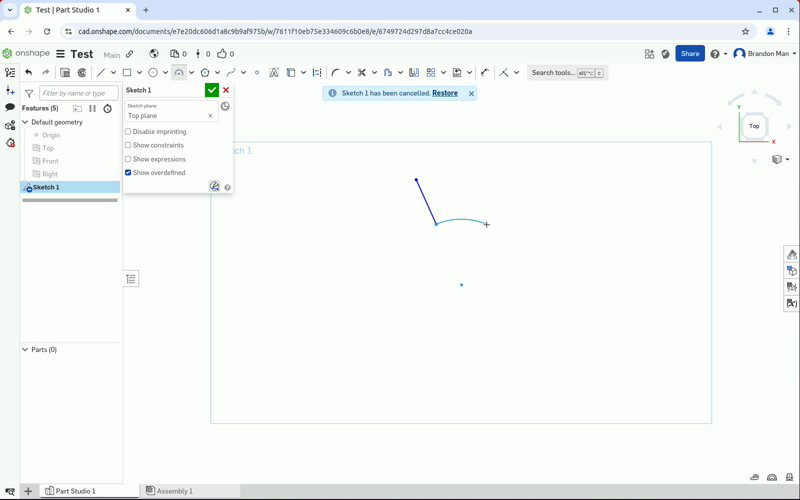
click(486, 224)
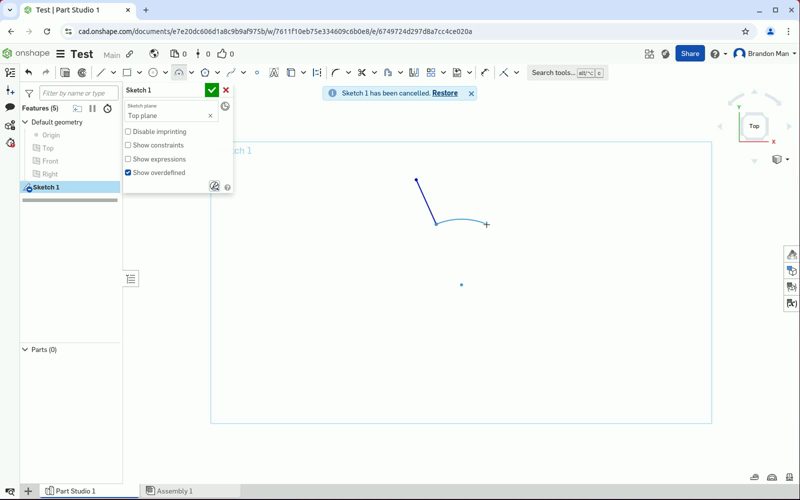
mouse_move(461, 219)
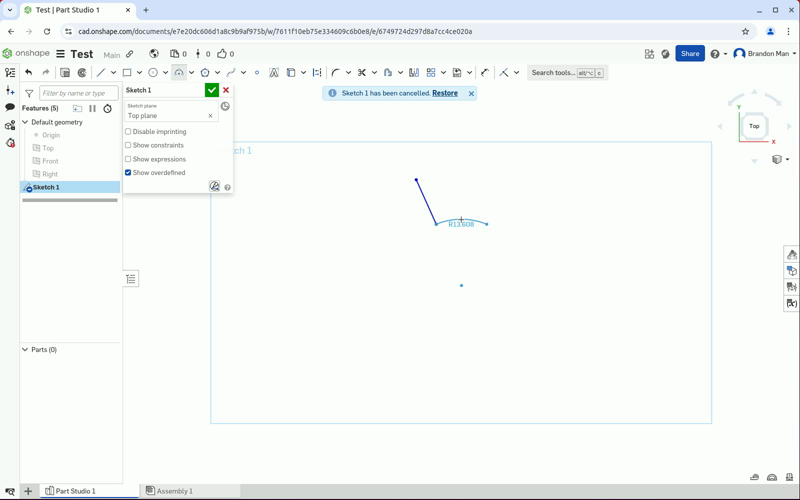
click(461, 219)
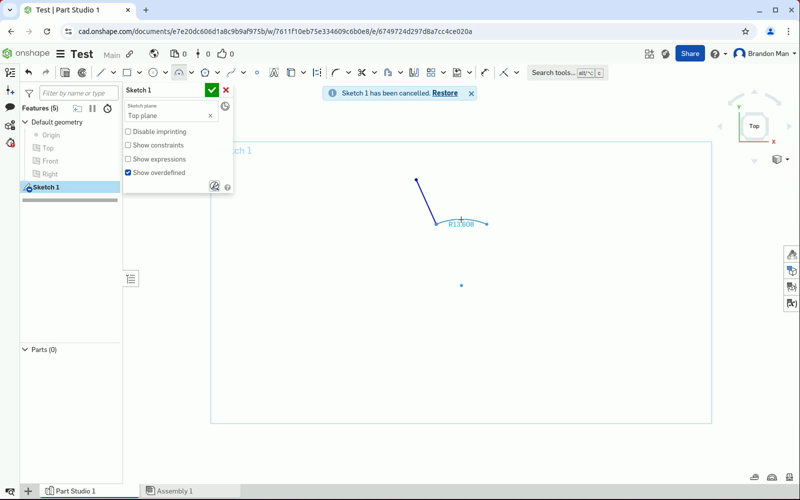
key_up(shift)
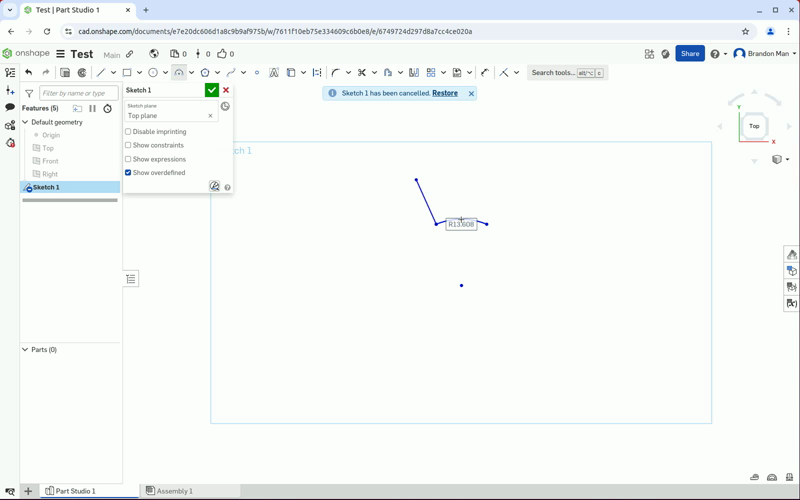
key(esc)
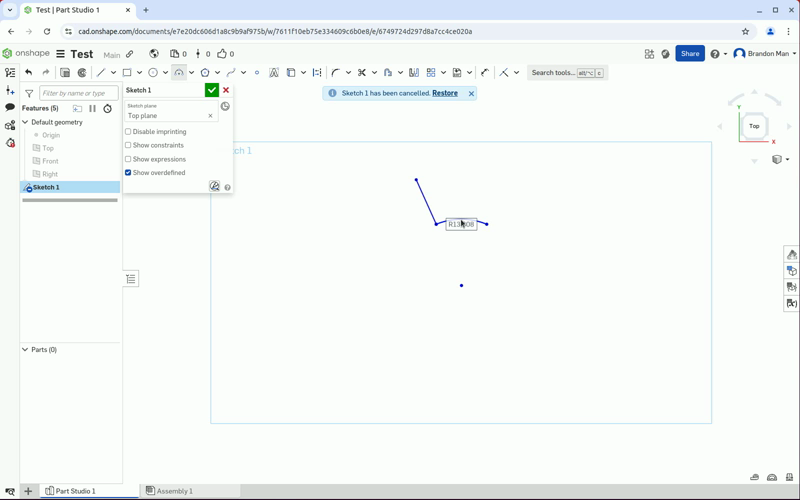
key(l)
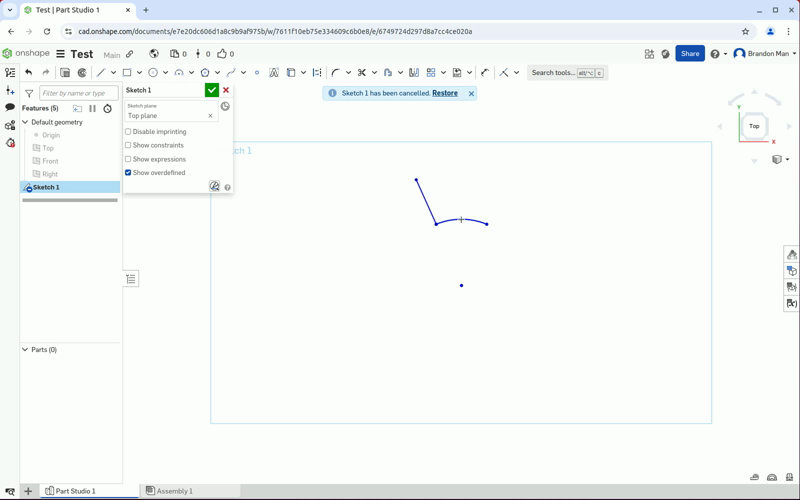
mouse_move(486, 224)
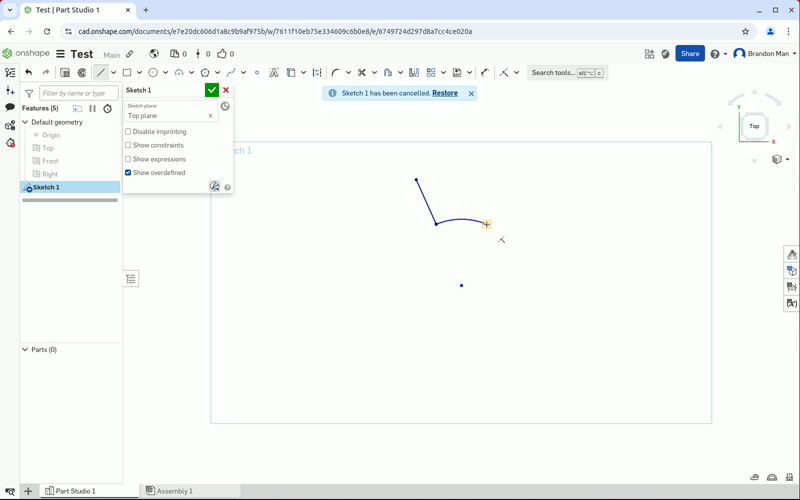
click(486, 224)
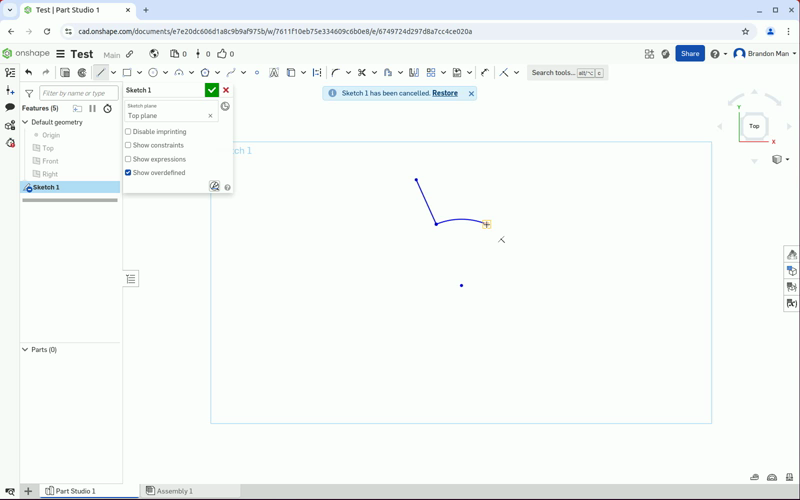
key_down(shift)
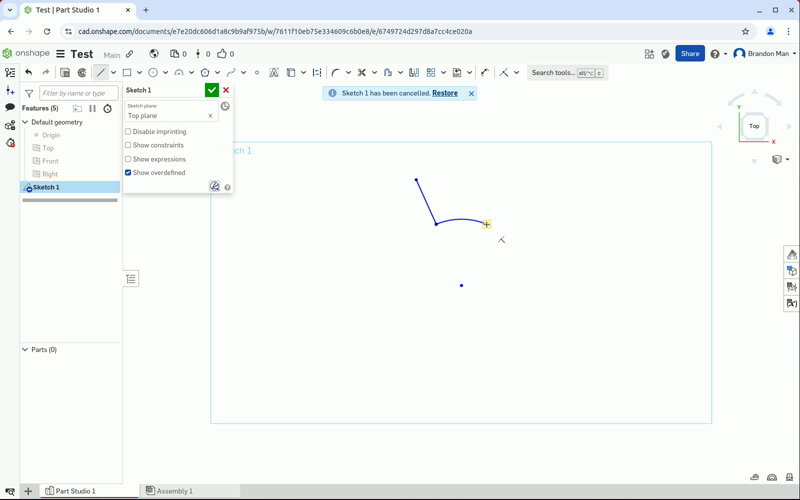
mouse_move(516, 224)
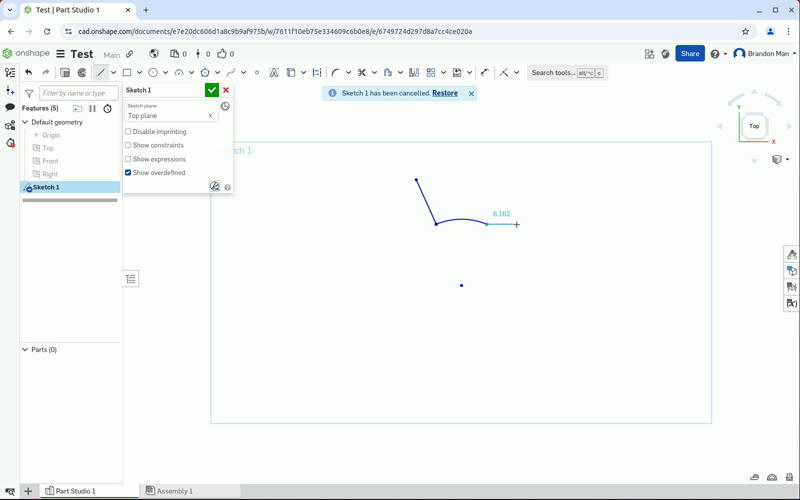
mouse_move(506, 179)
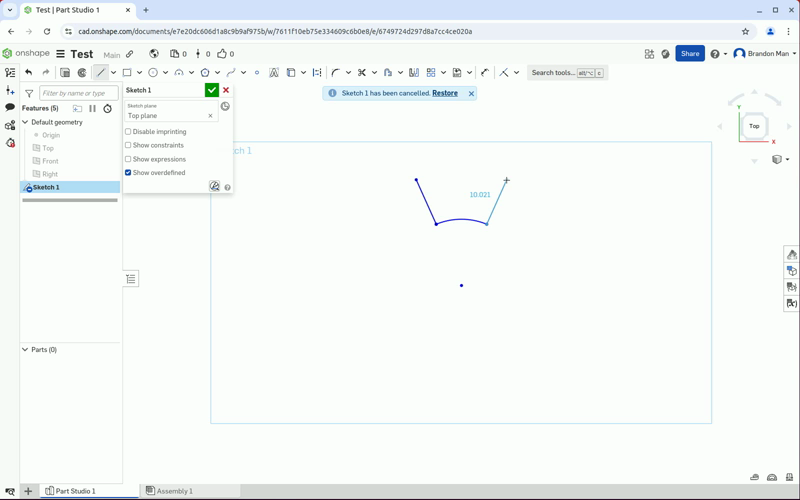
click(506, 179)
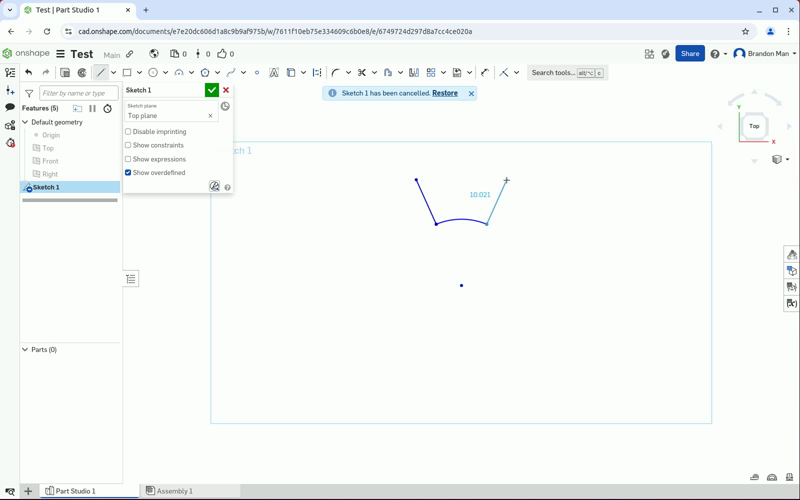
key_up(shift)
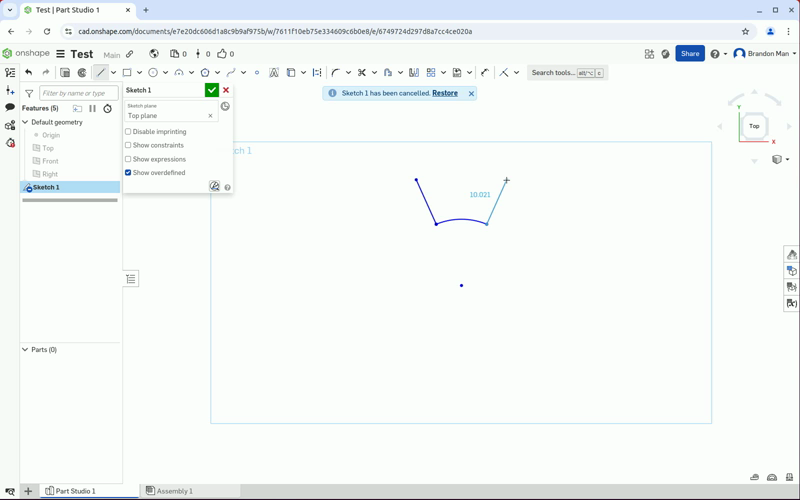
key(esc)
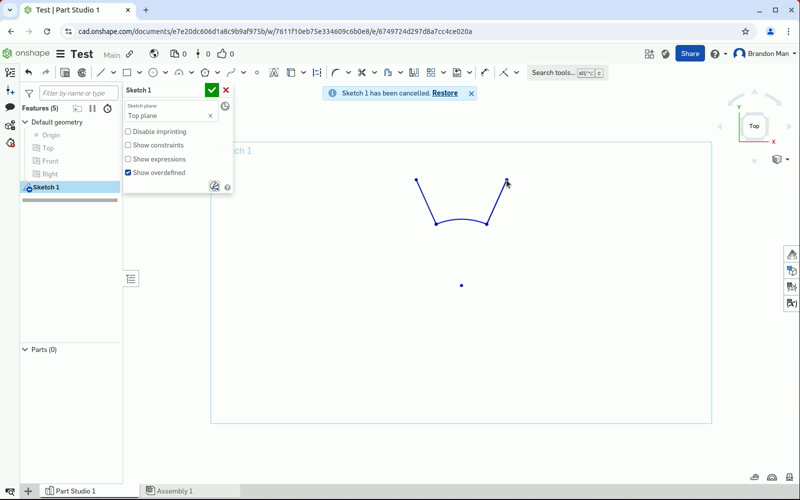
key(a)
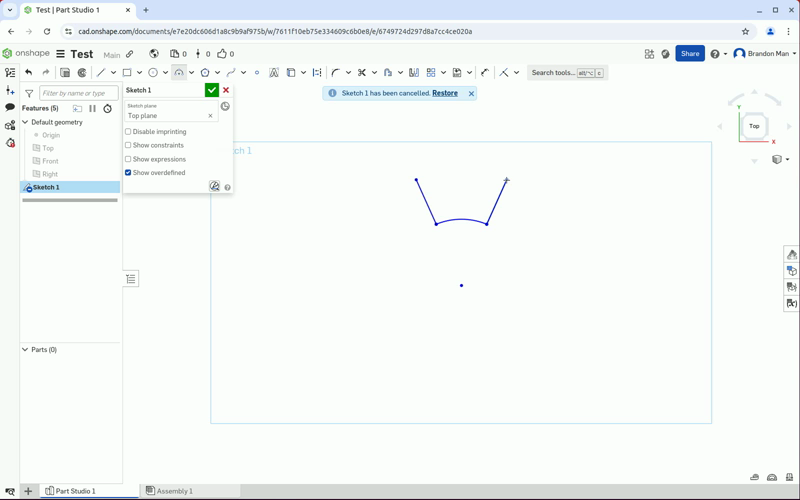
mouse_move(506, 179)
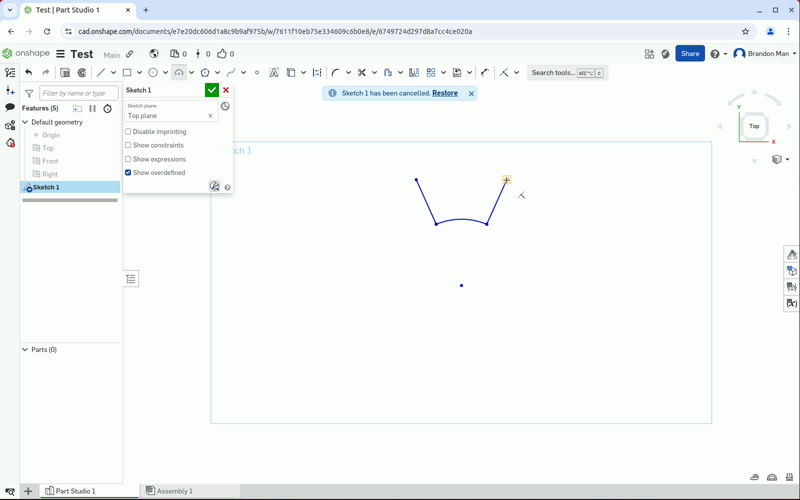
click(506, 179)
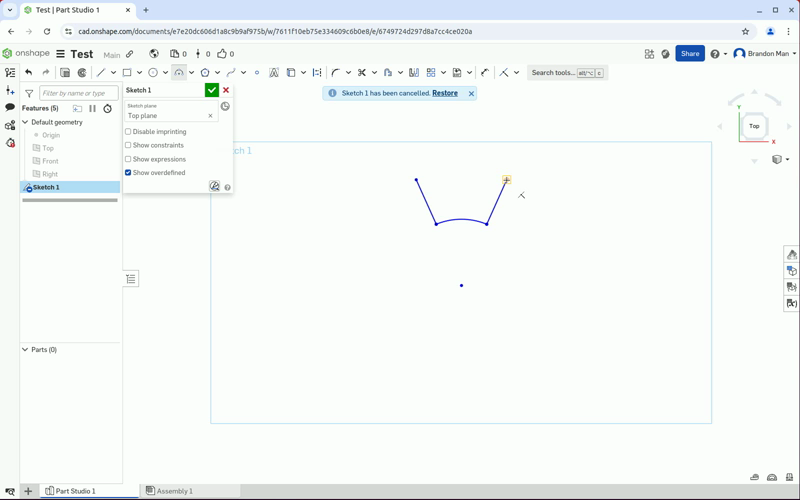
mouse_move(416, 179)
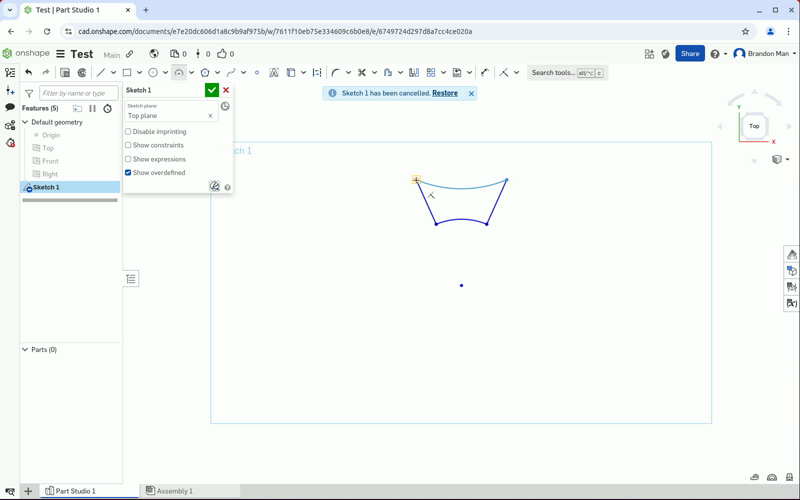
click(416, 179)
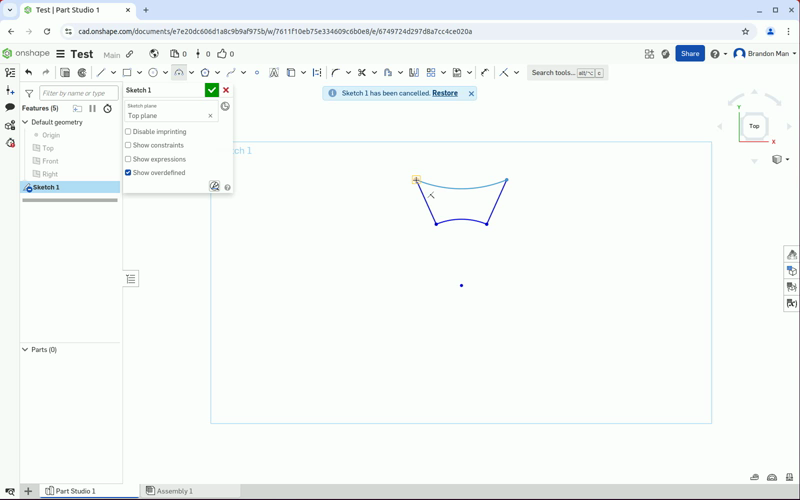
key_down(shift)
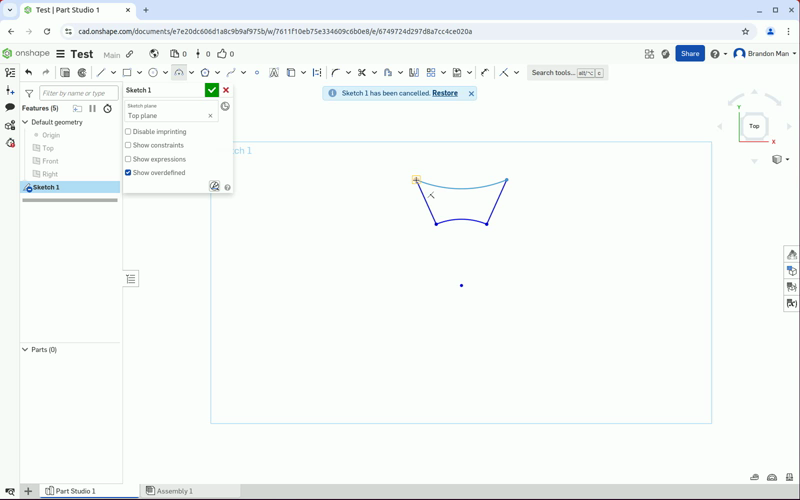
mouse_move(461, 170)
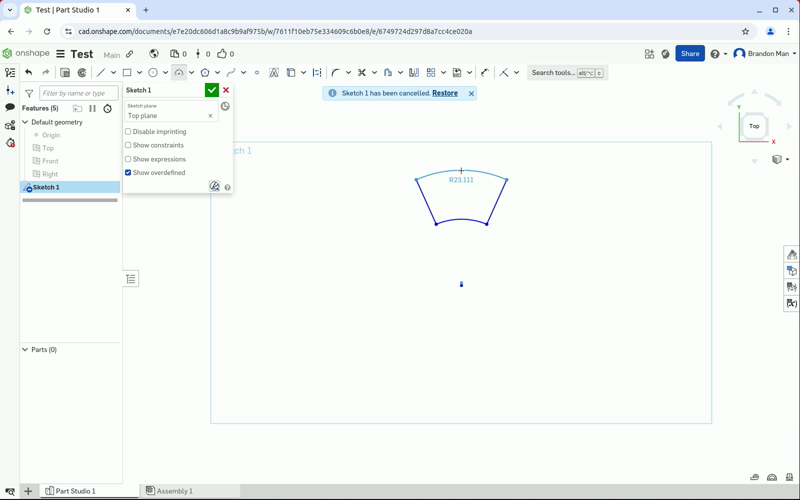
click(461, 170)
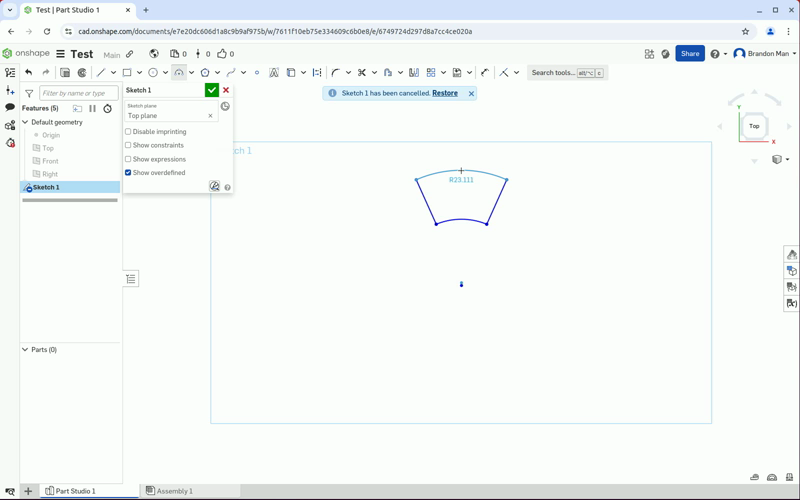
key_up(shift)
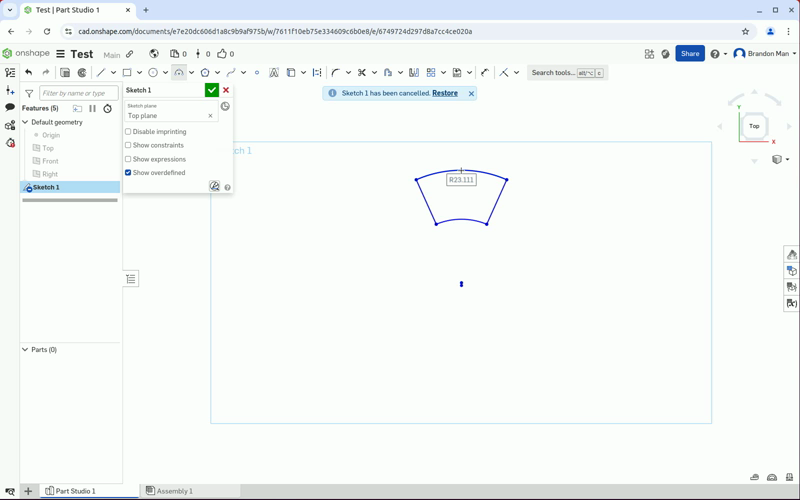
key(esc)
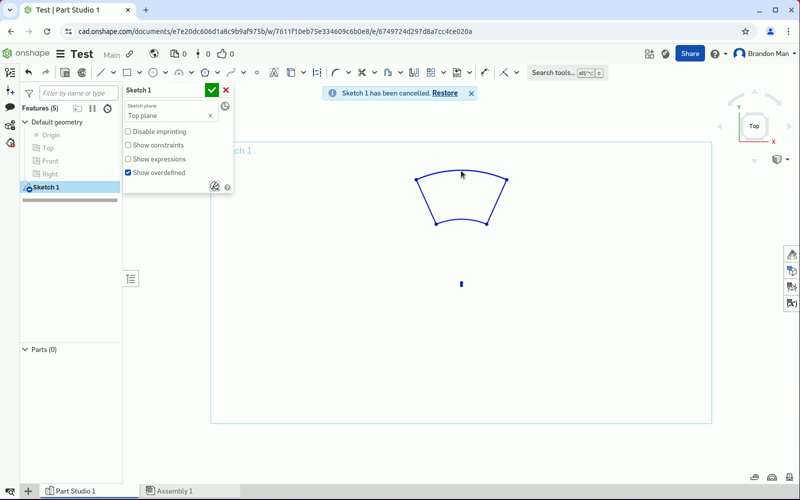
mouse_move(434, 177)
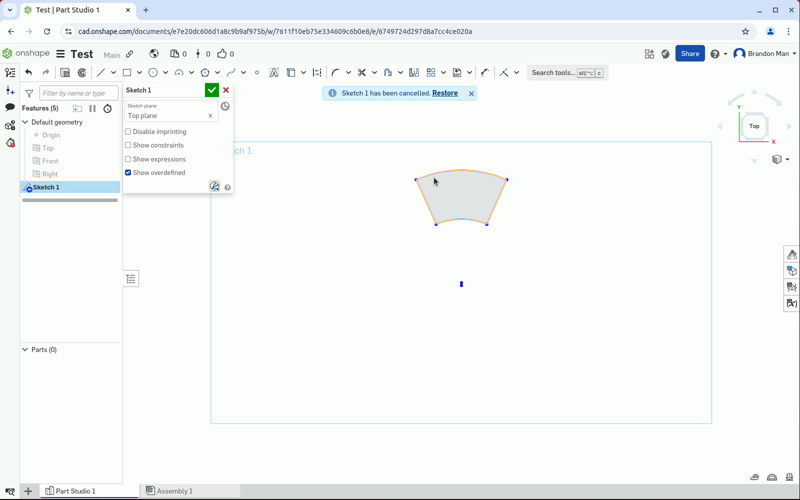
click(434, 177)
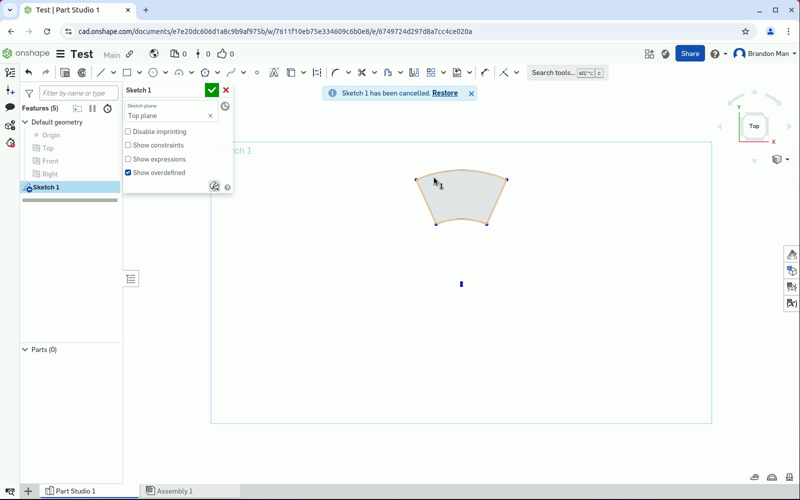
mouse_move(73, 352)
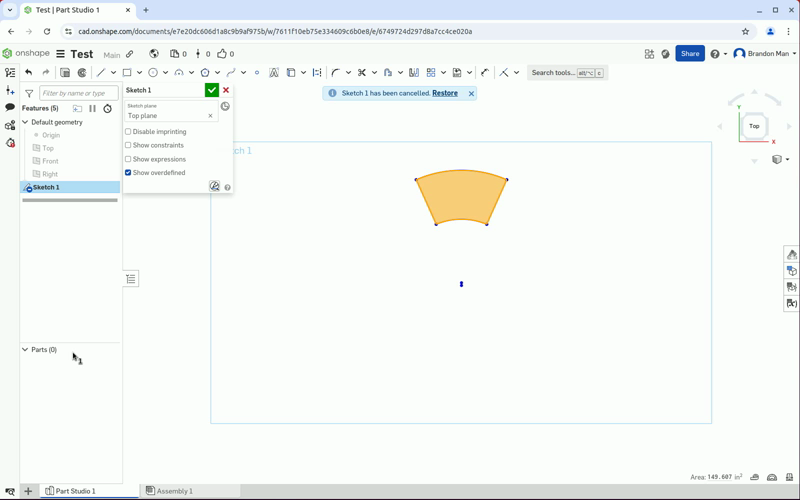
key(shift+y)
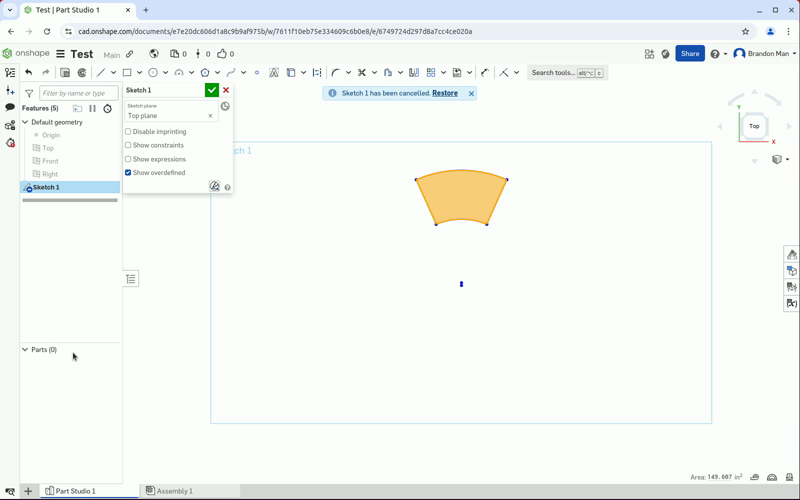
key(shift+e)
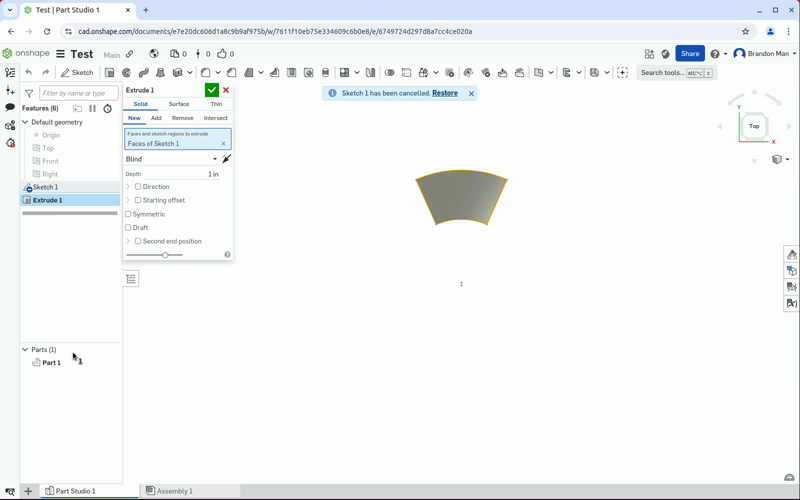
mouse_move(143, 106)
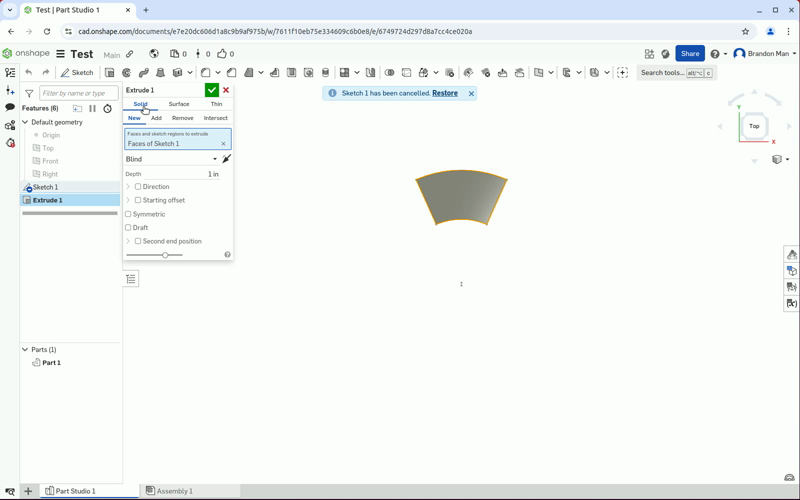
click(143, 106)
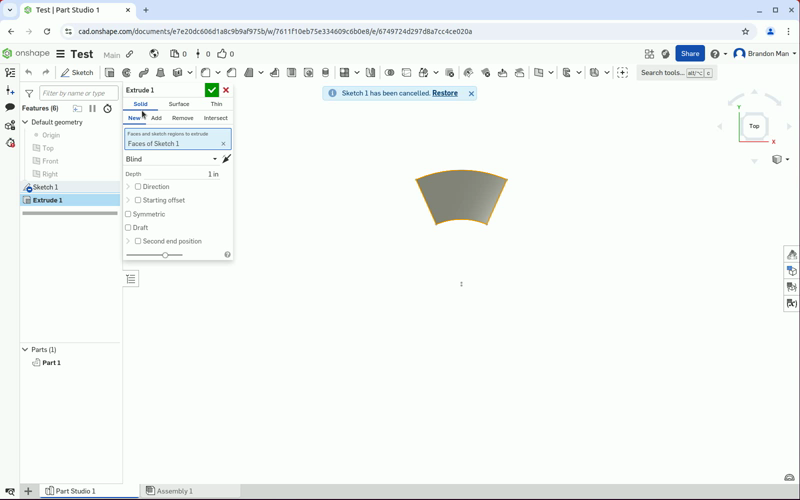
mouse_move(137, 120)
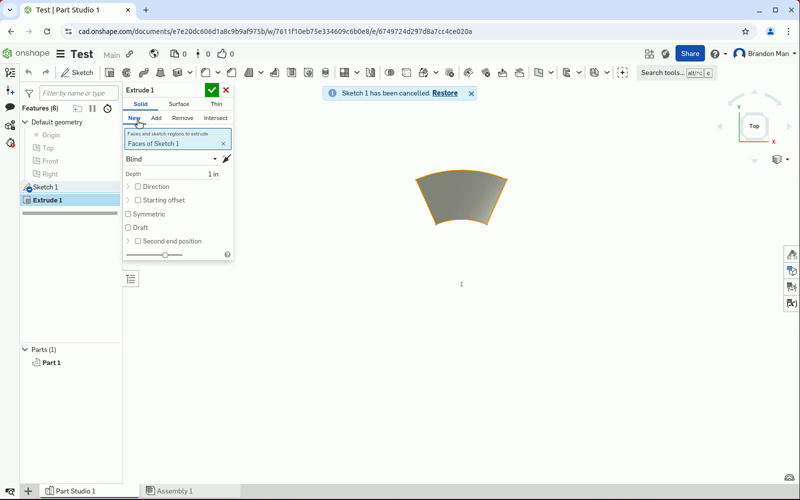
click(137, 120)
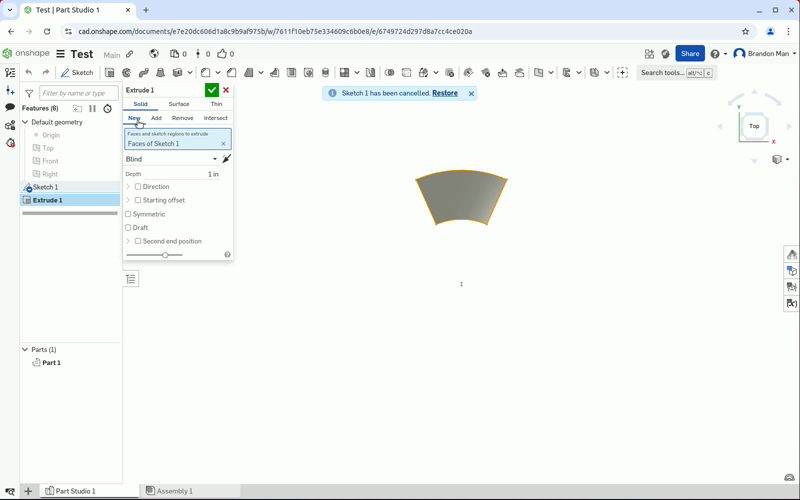
key(tab, 4)
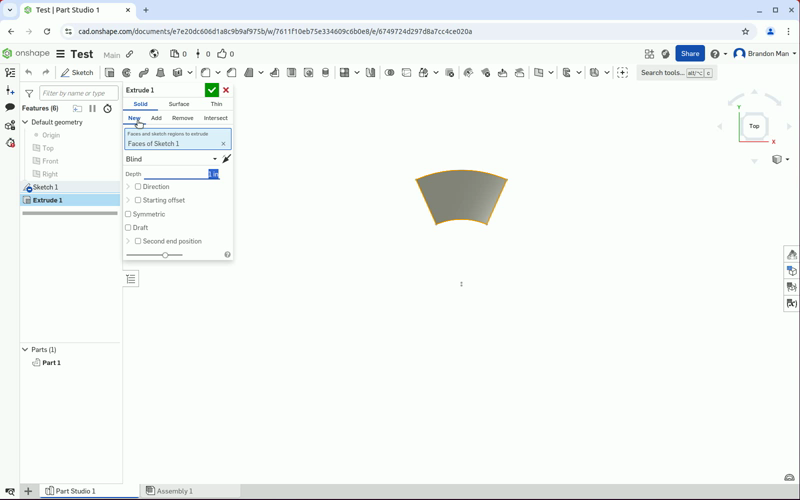
text(15.405)
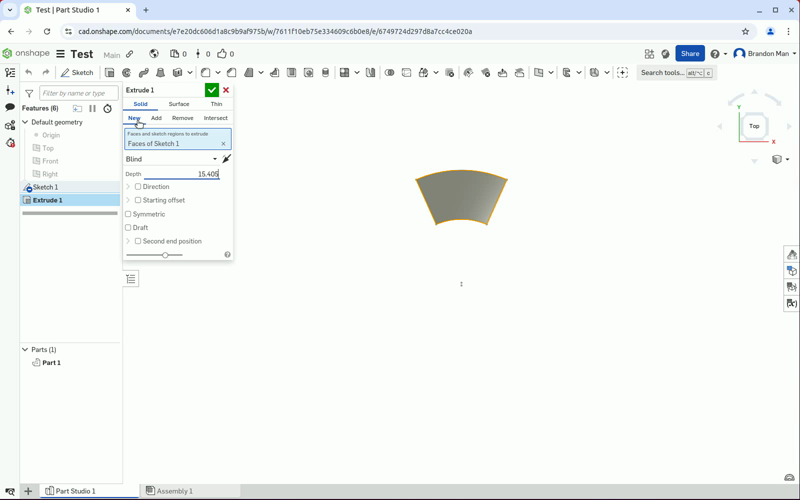
key(enter)
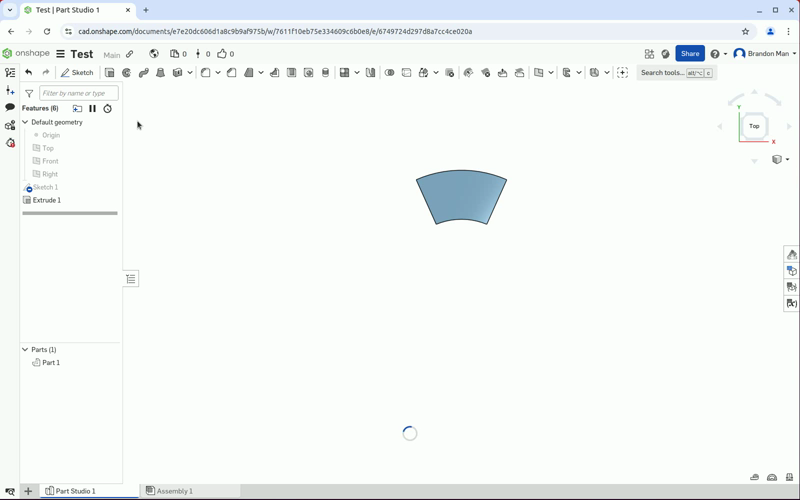
key(shift+h)
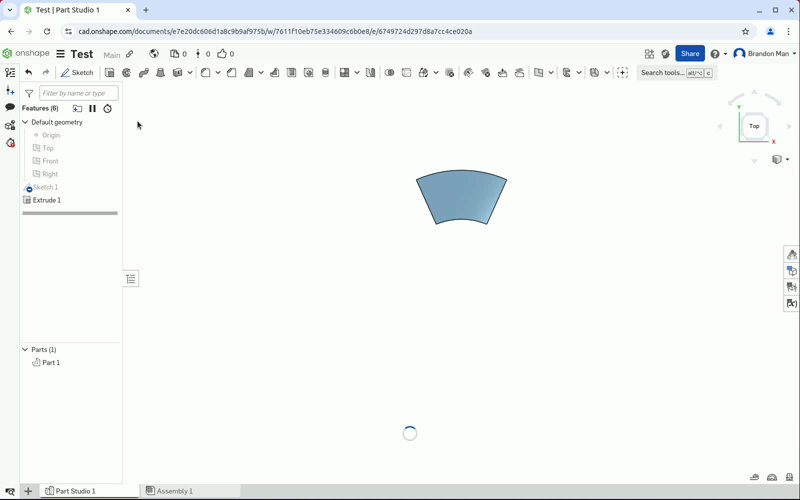
key(shift+h)
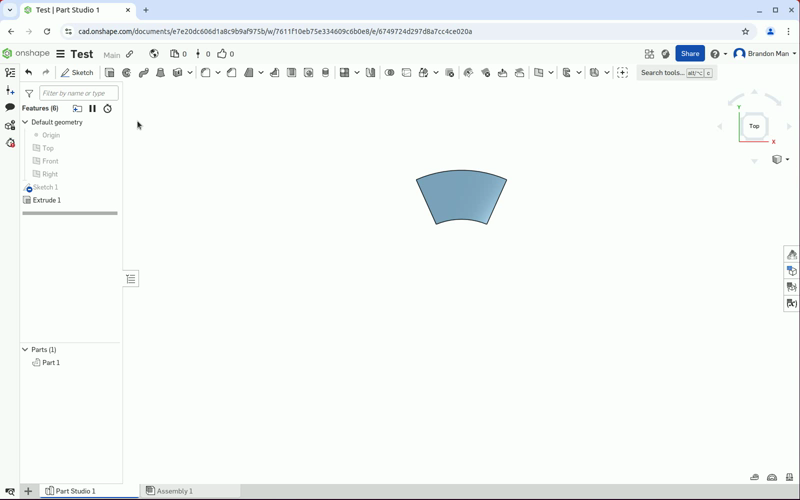
mouse_move(73, 189)
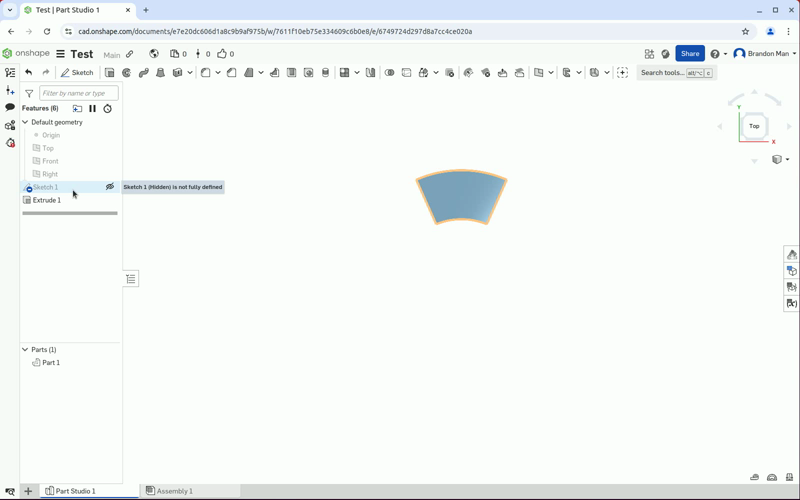
click(73, 189)
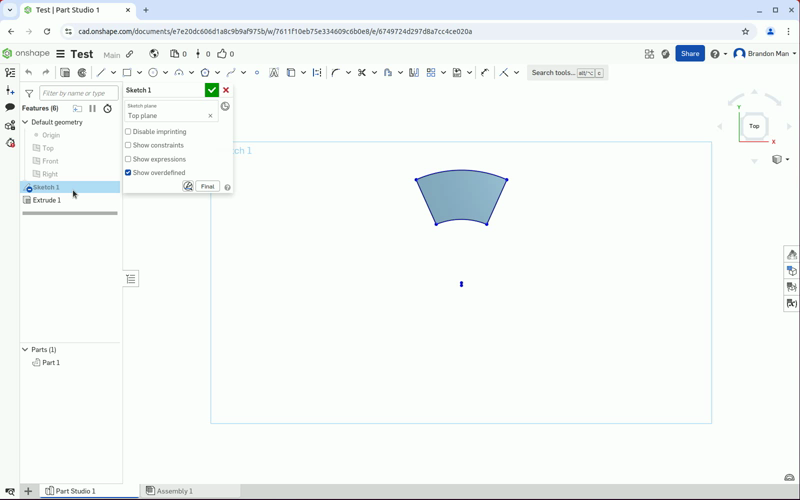
mouse_move(229, 92)
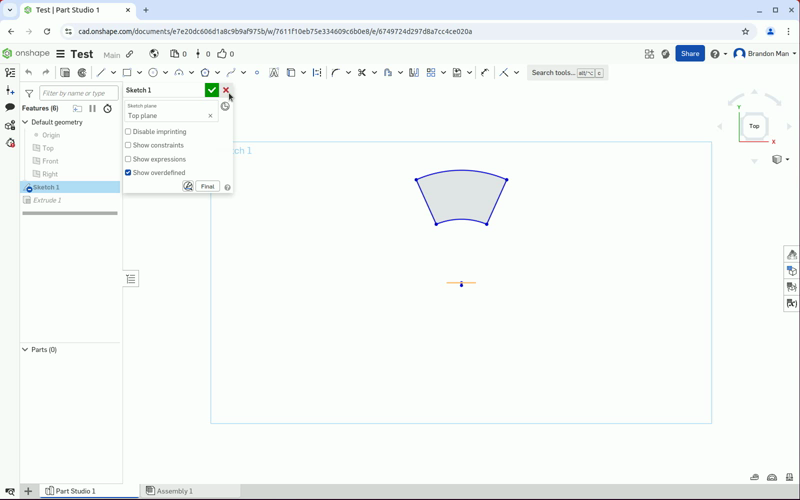
click(229, 92)
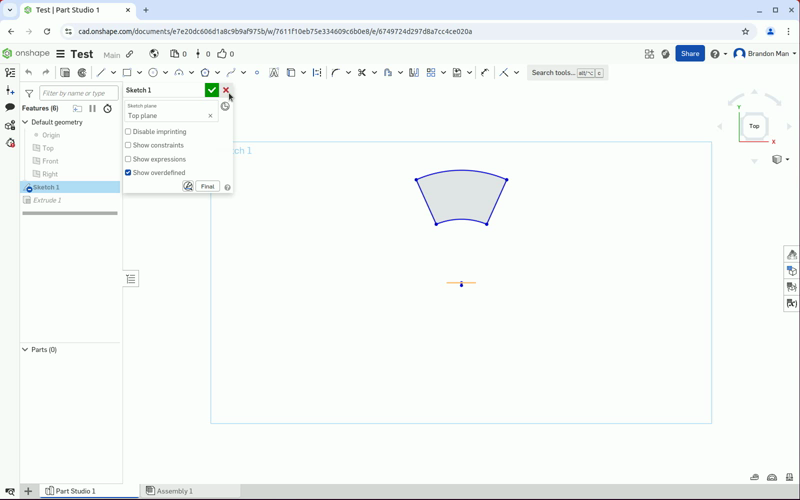
key(shift+s)
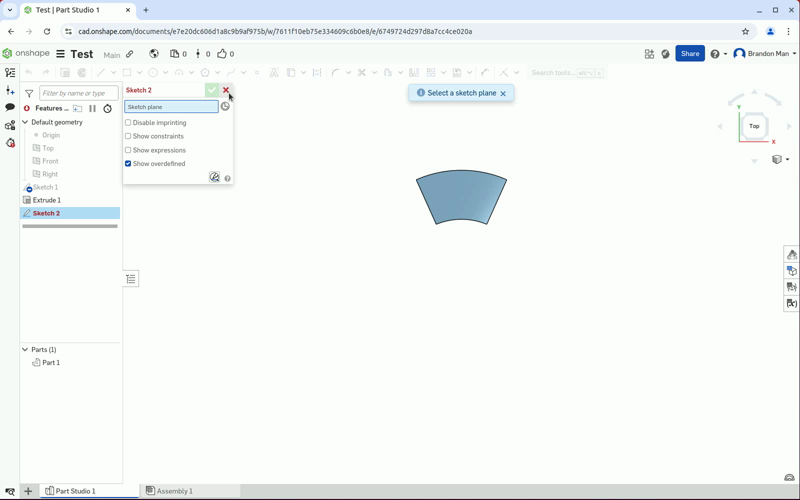
mouse_move(73, 150)
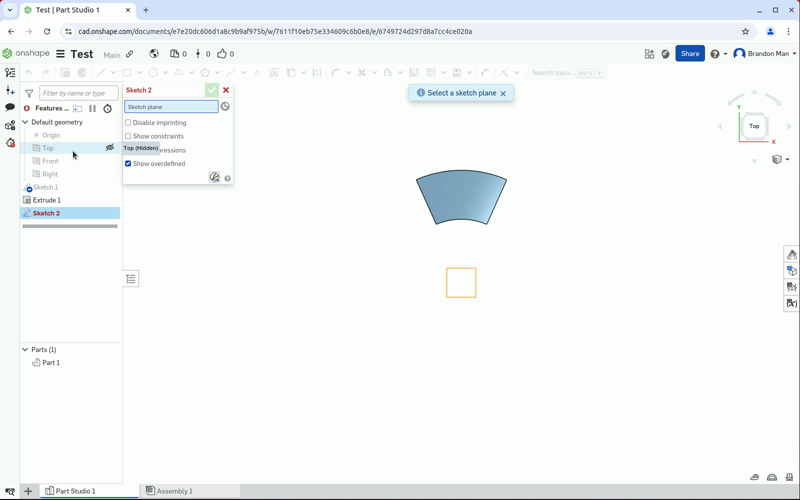
click(73, 150)
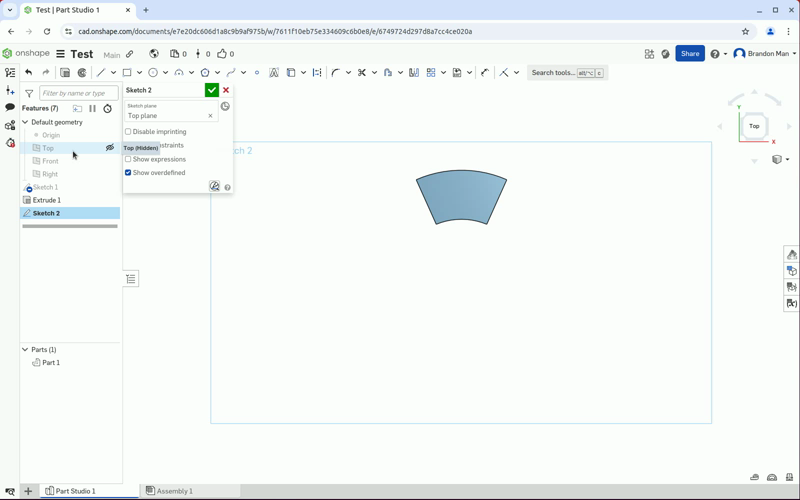
mouse_move(73, 352)
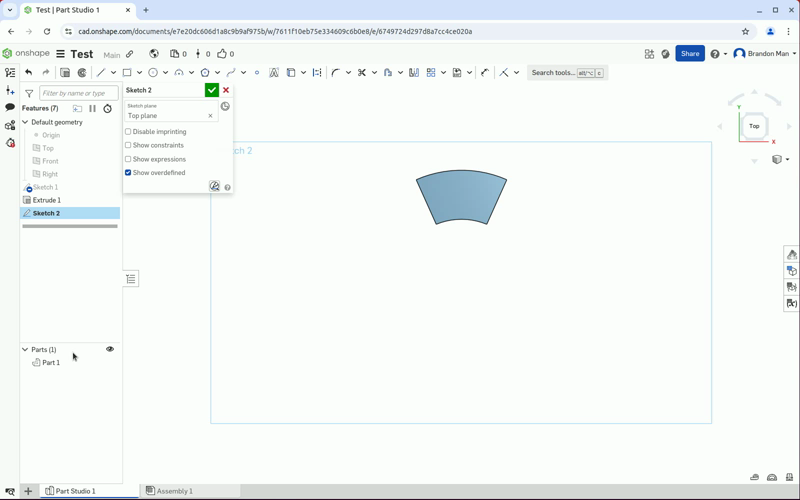
key(y)
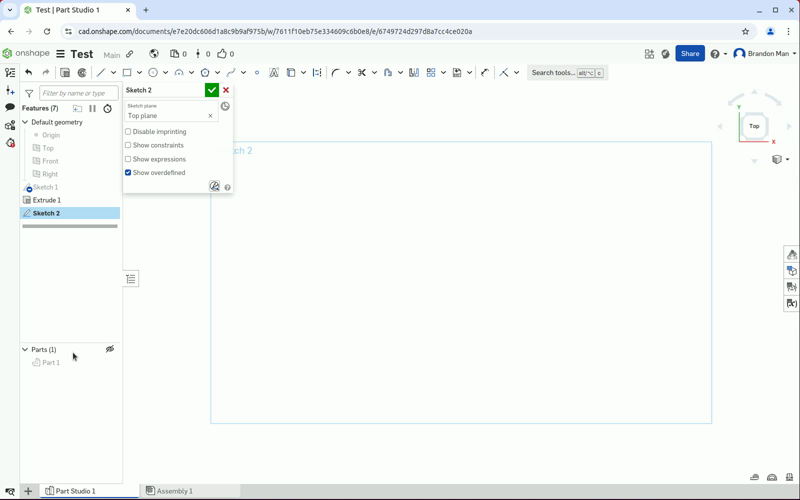
key(l)
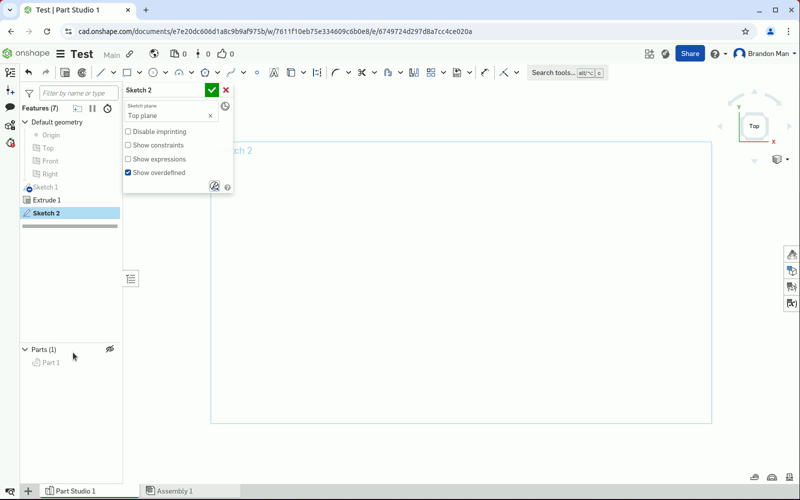
key_down(shift)
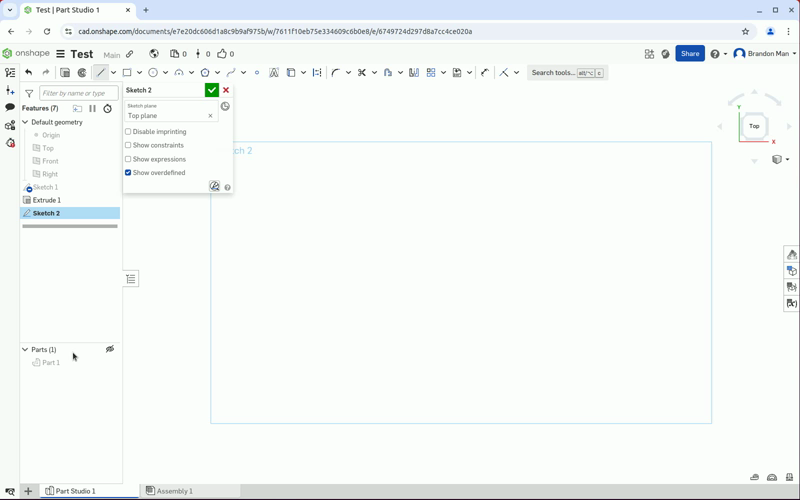
mouse_move(519, 308)
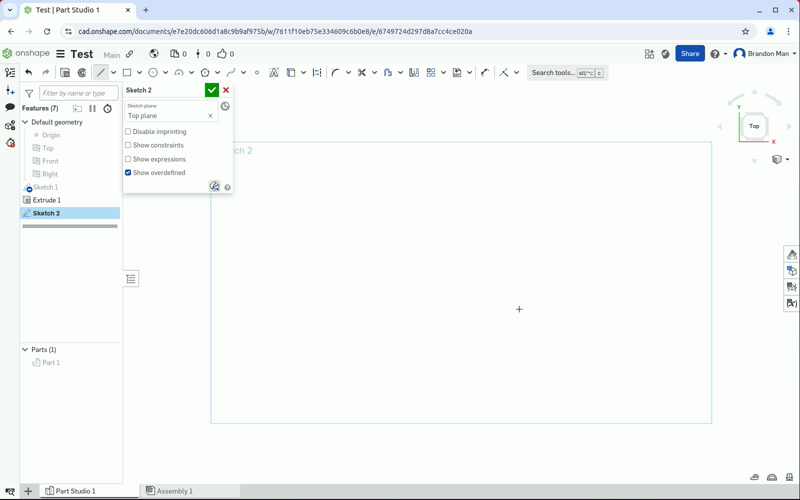
click(519, 308)
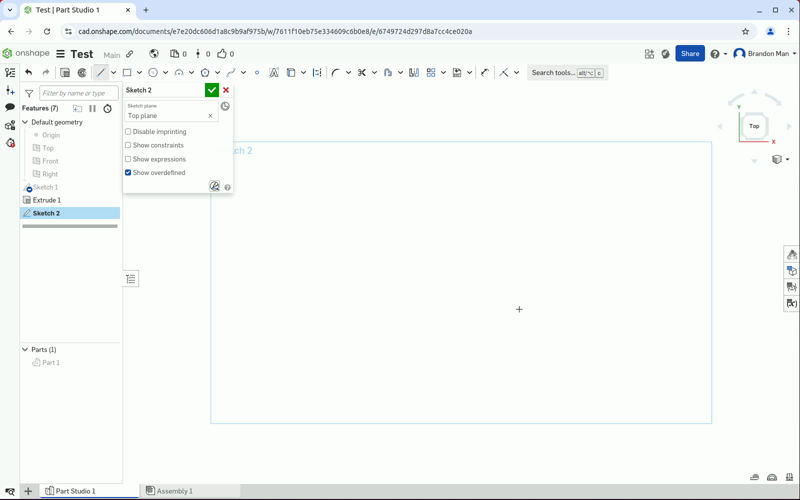
key_up(shift)
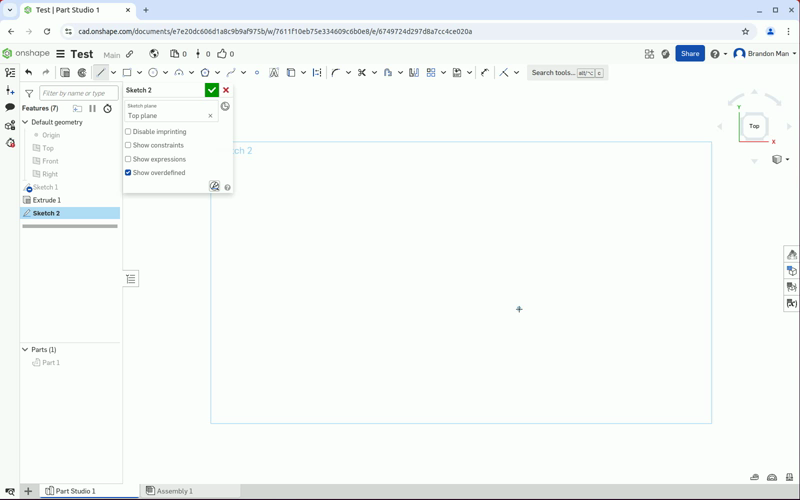
key_down(shift)
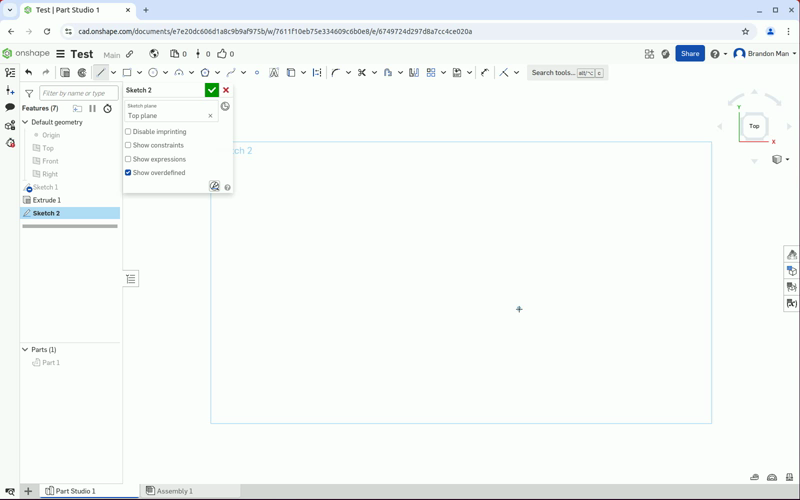
mouse_move(549, 308)
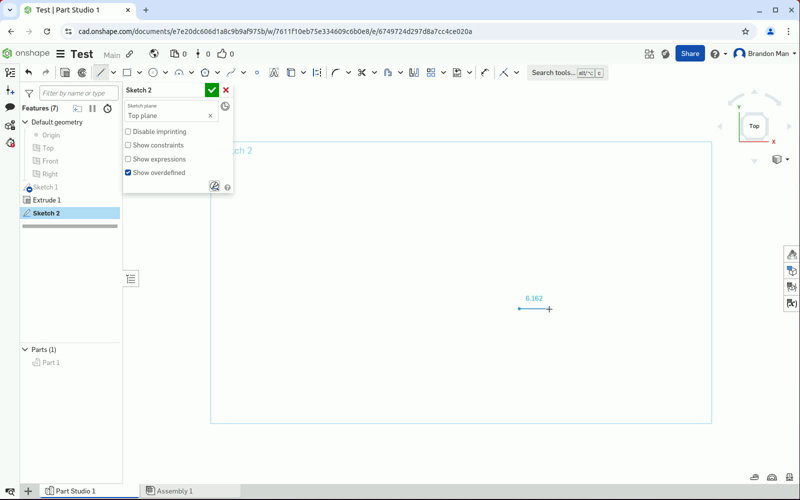
mouse_move(564, 328)
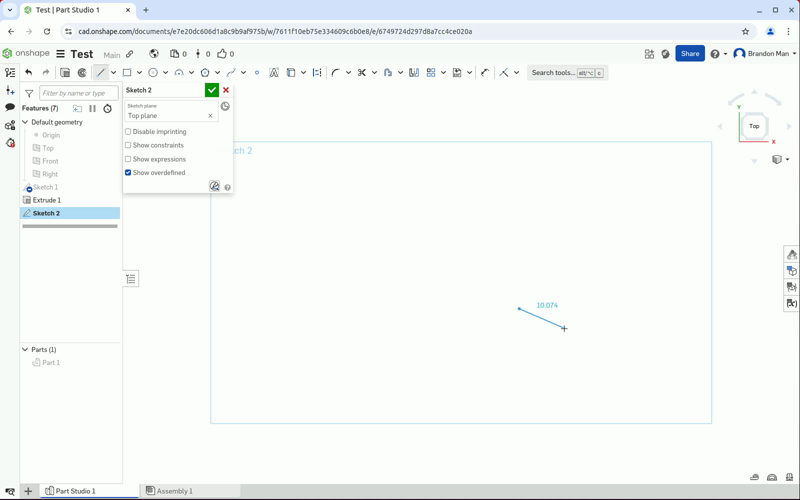
click(564, 328)
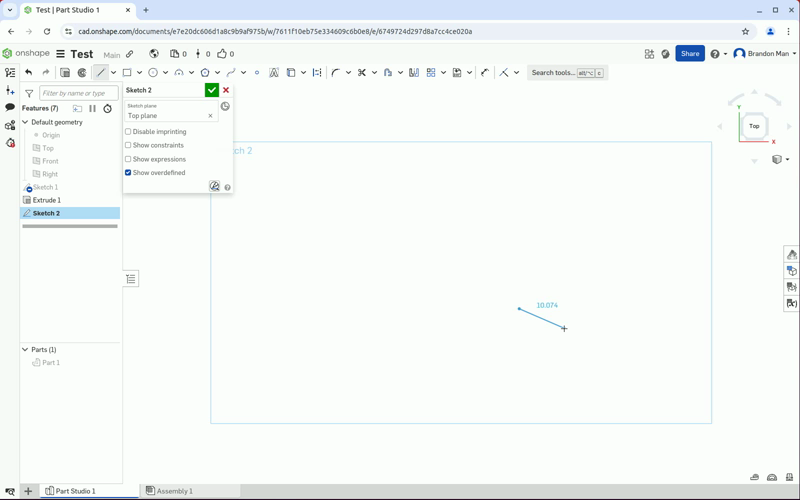
key_up(shift)
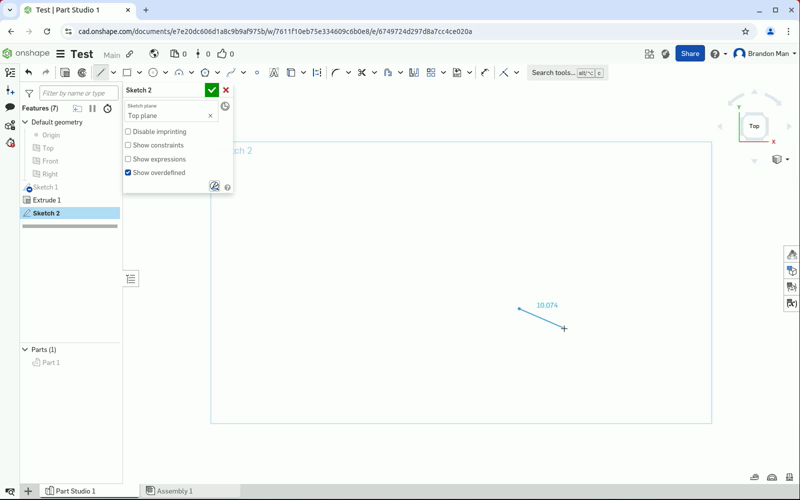
key(esc)
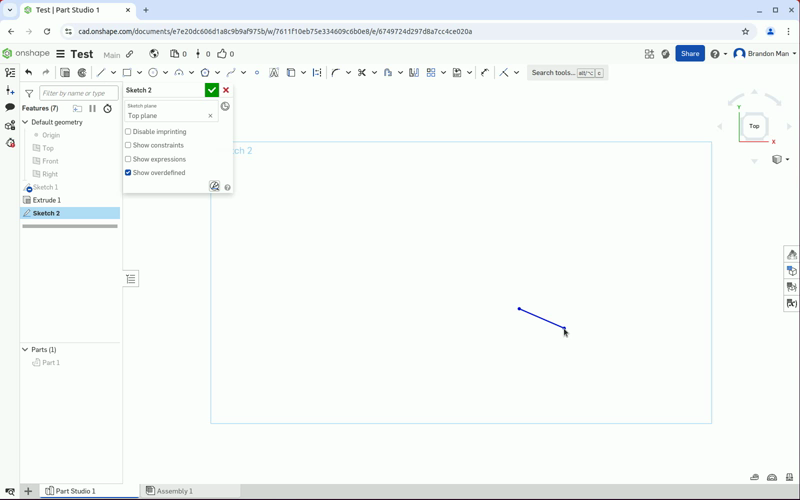
key(a)
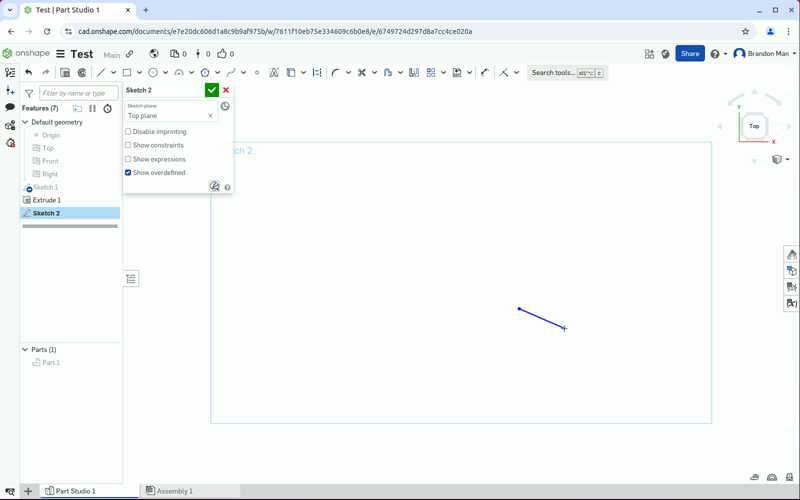
mouse_move(564, 328)
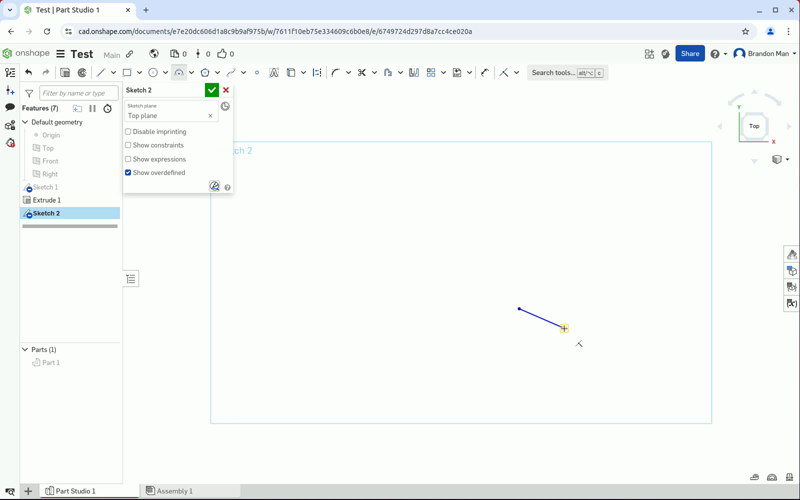
click(564, 328)
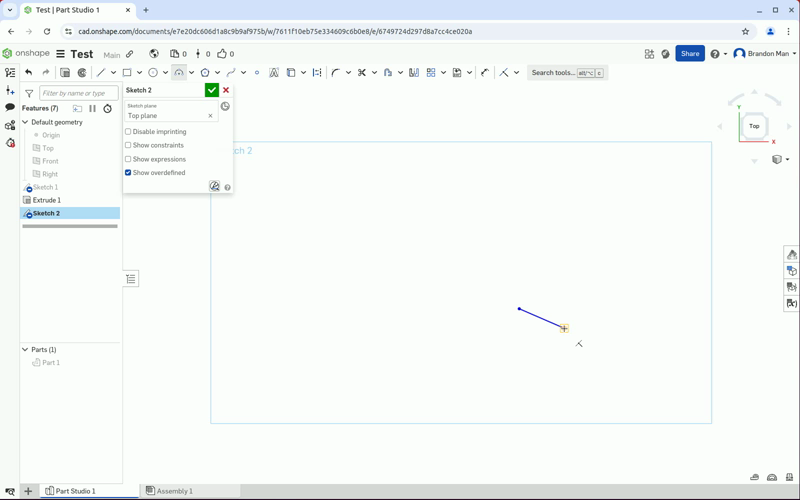
key_down(shift)
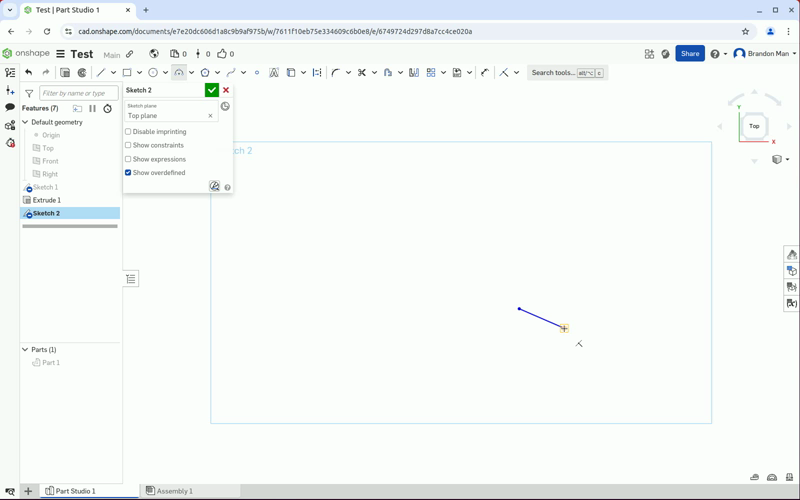
mouse_move(564, 237)
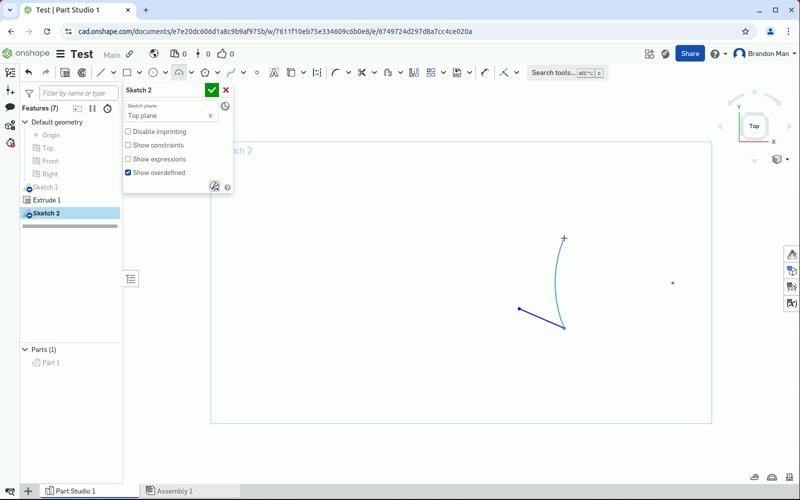
click(564, 237)
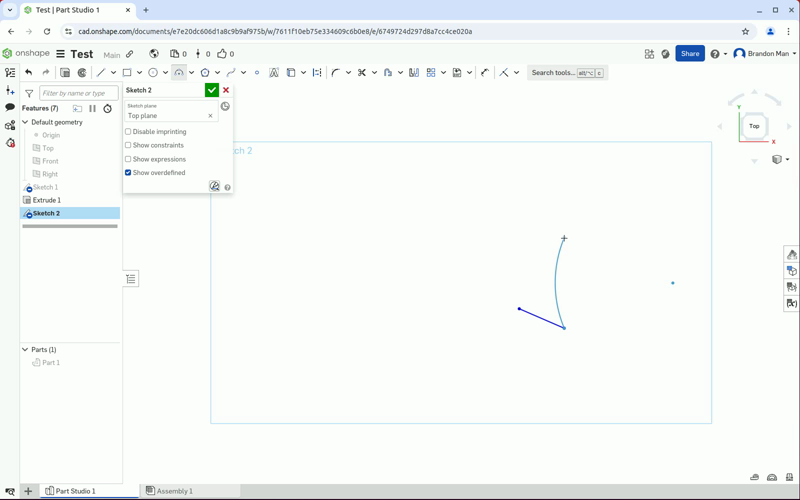
mouse_move(573, 282)
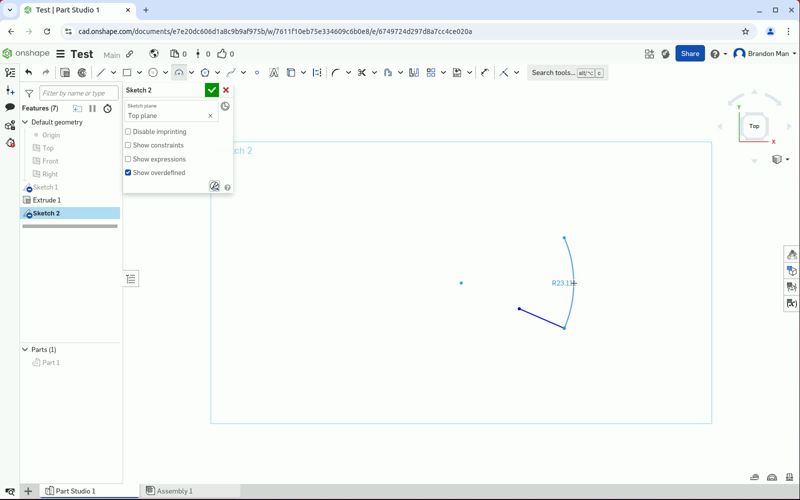
click(573, 282)
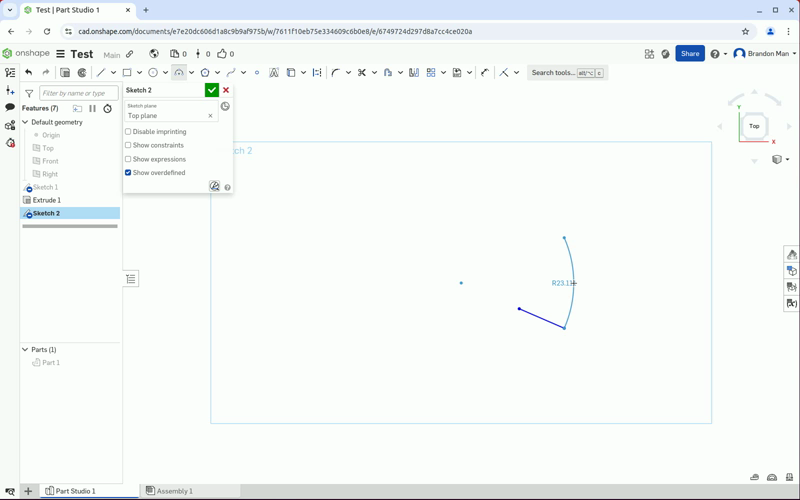
key_up(shift)
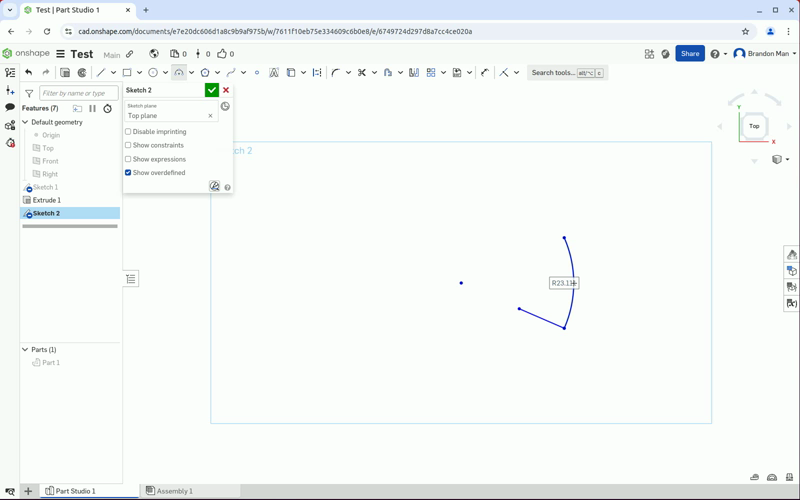
key(esc)
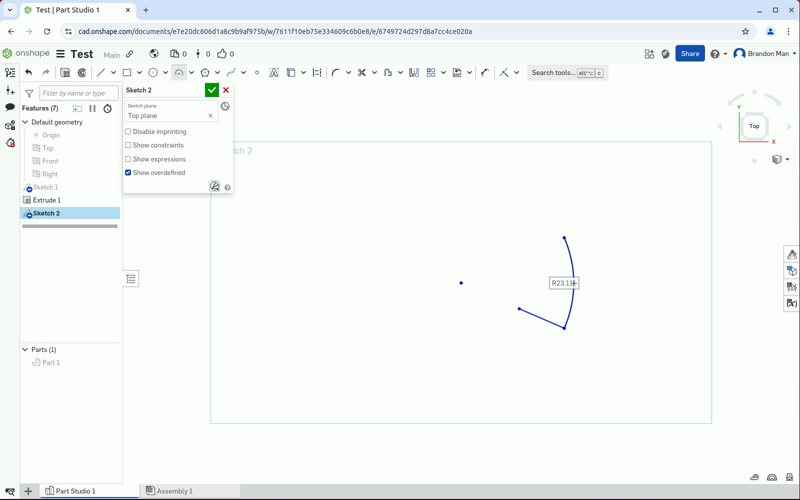
key(l)
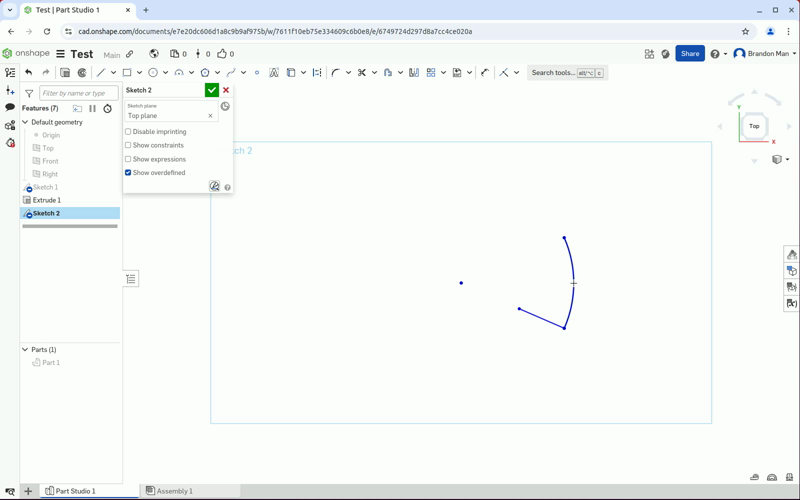
mouse_move(564, 237)
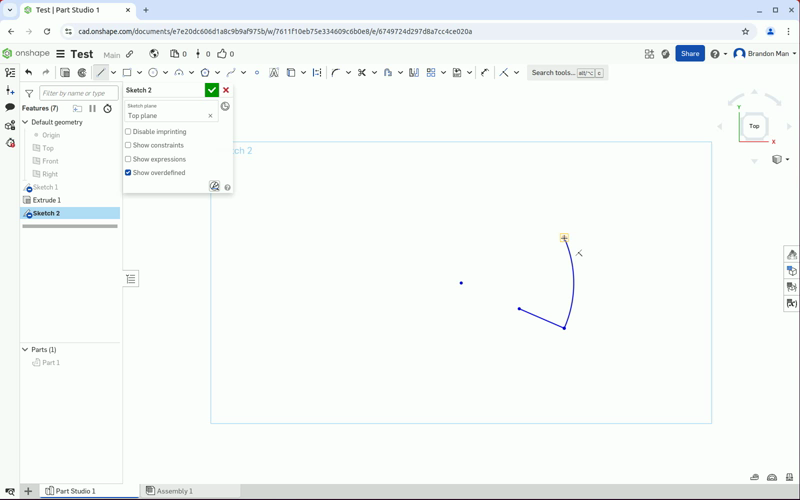
click(564, 237)
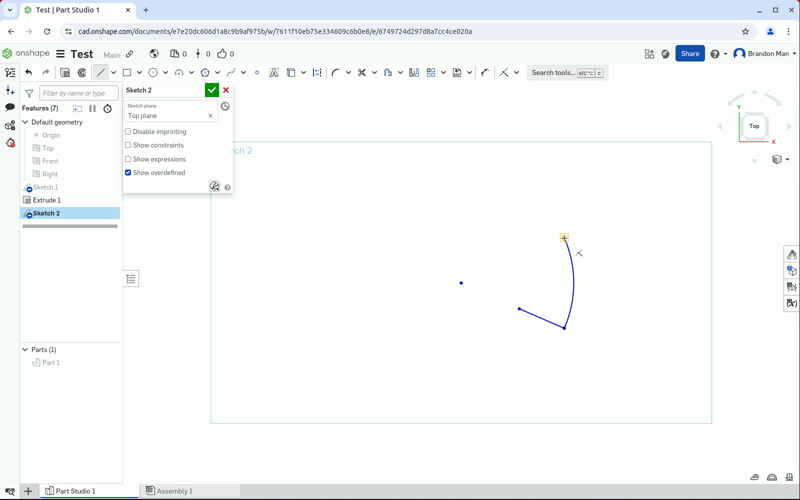
key_down(shift)
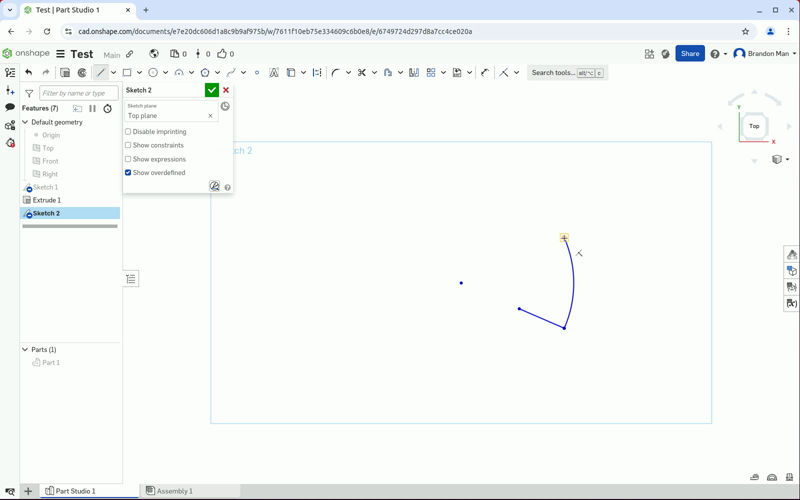
mouse_move(589, 237)
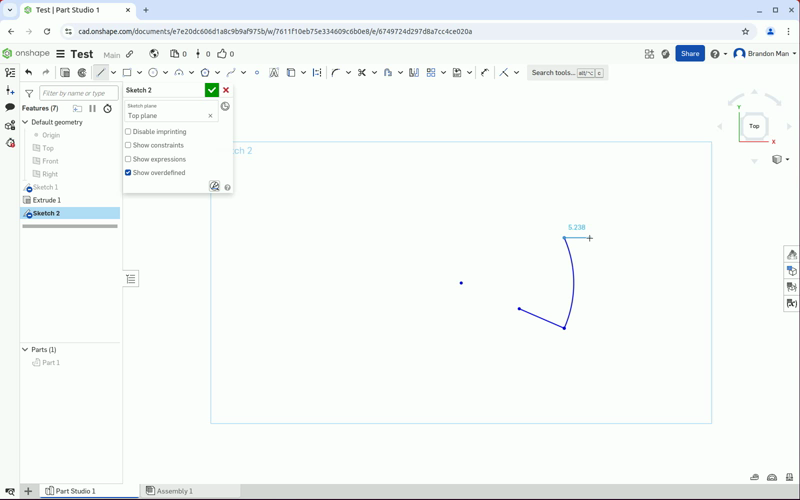
mouse_move(519, 257)
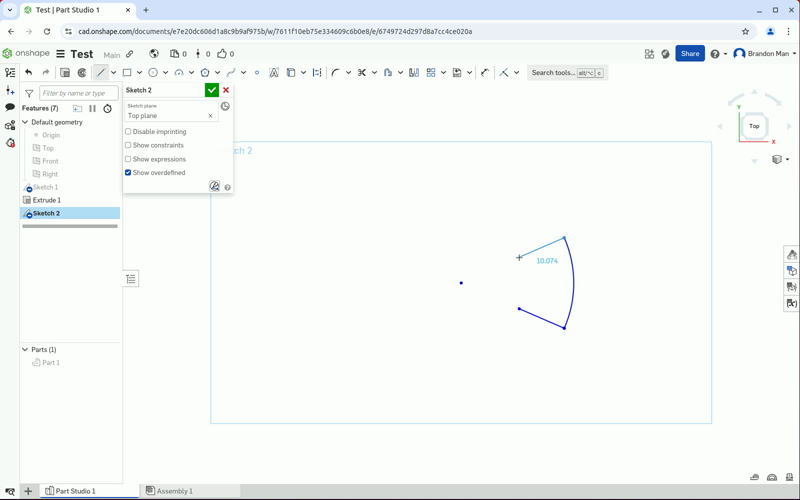
click(519, 257)
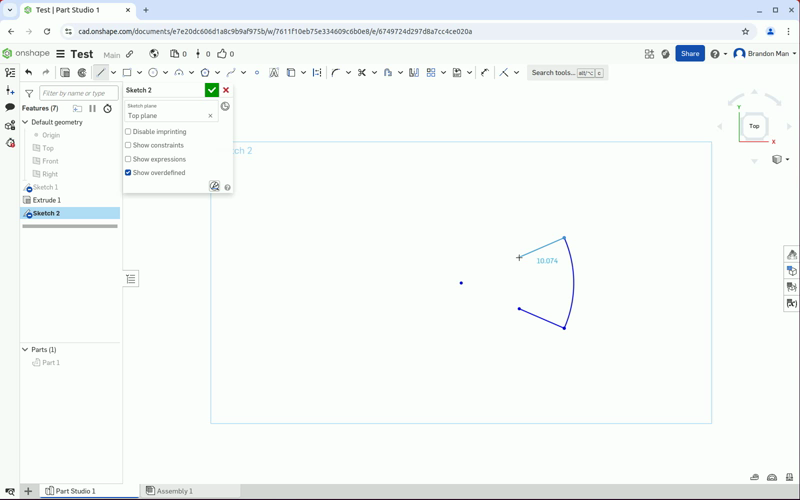
key_up(shift)
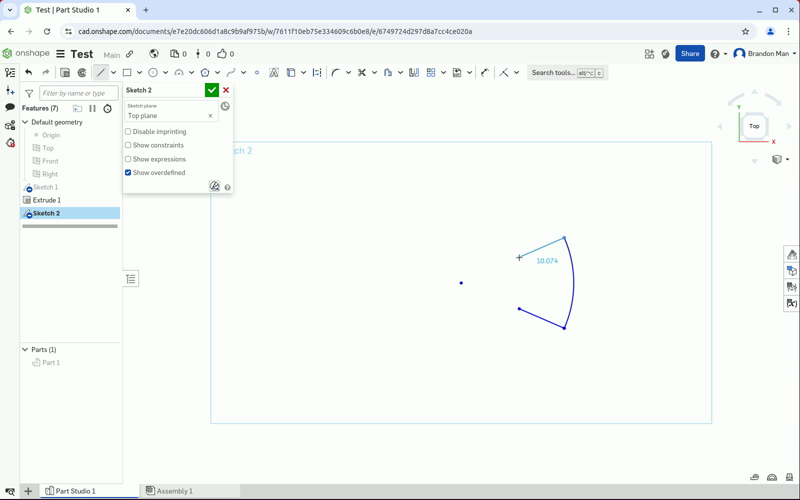
key(esc)
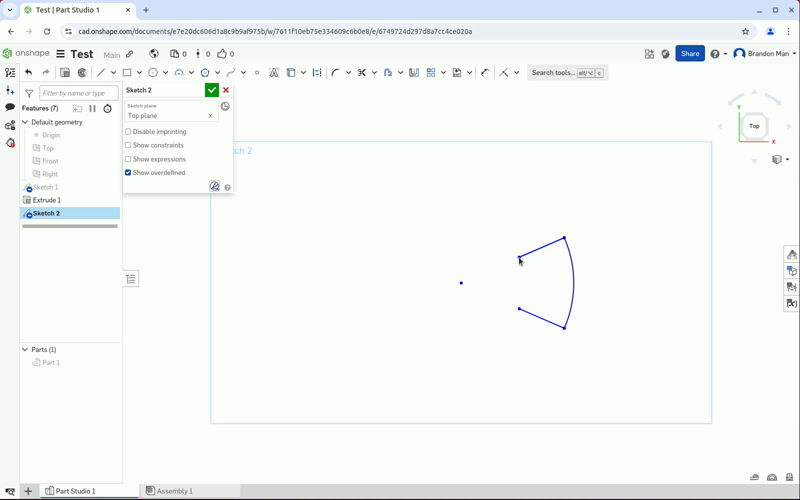
key(a)
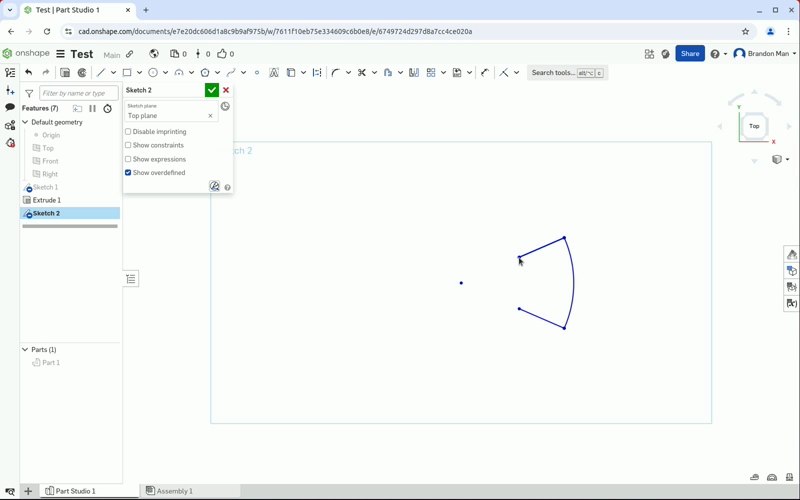
mouse_move(519, 257)
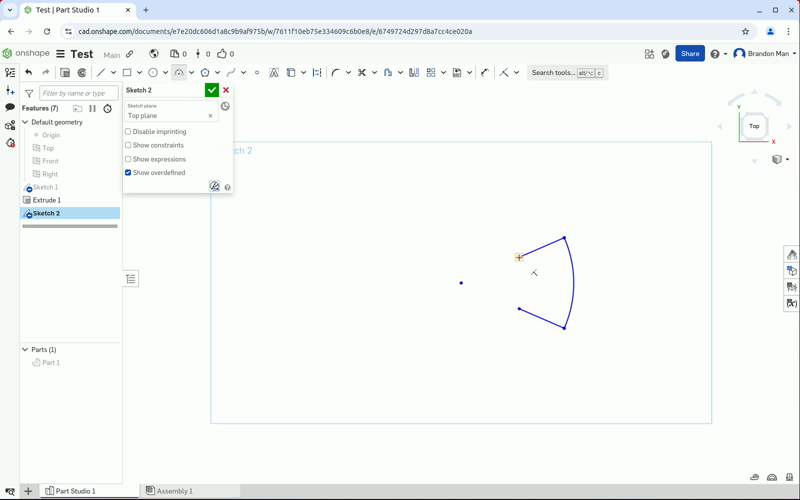
click(519, 257)
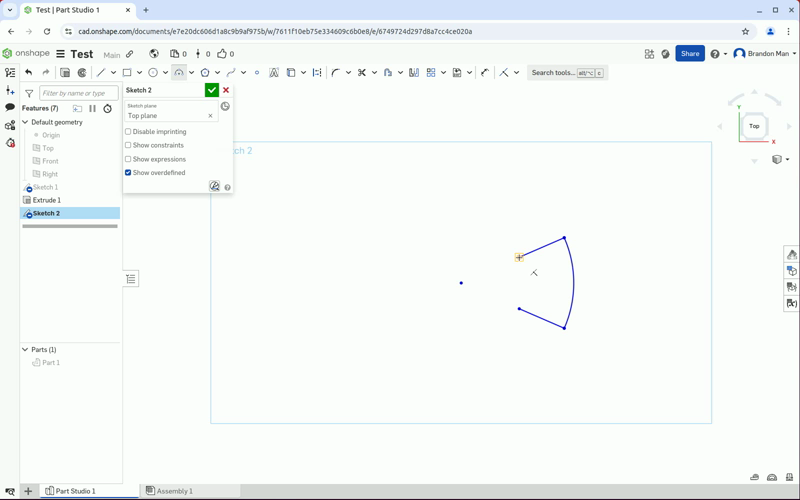
mouse_move(519, 308)
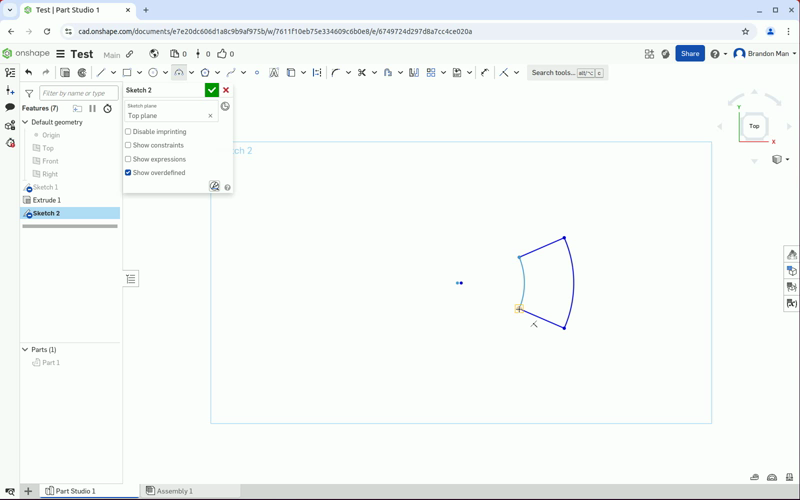
click(519, 308)
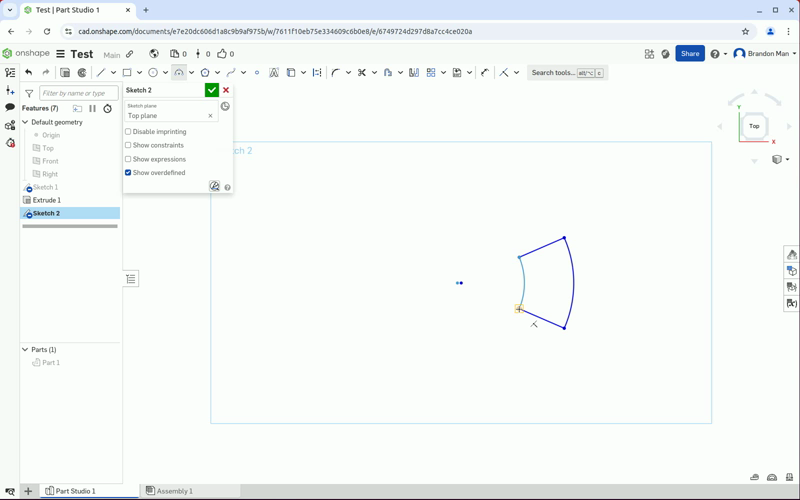
key_down(shift)
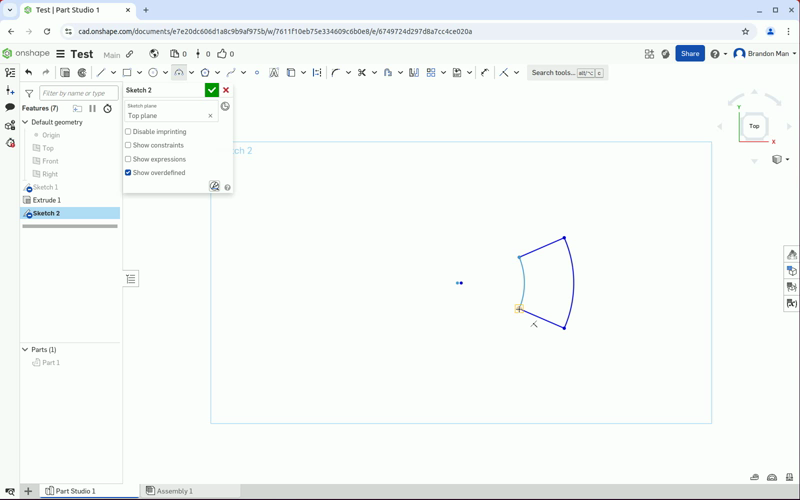
mouse_move(525, 282)
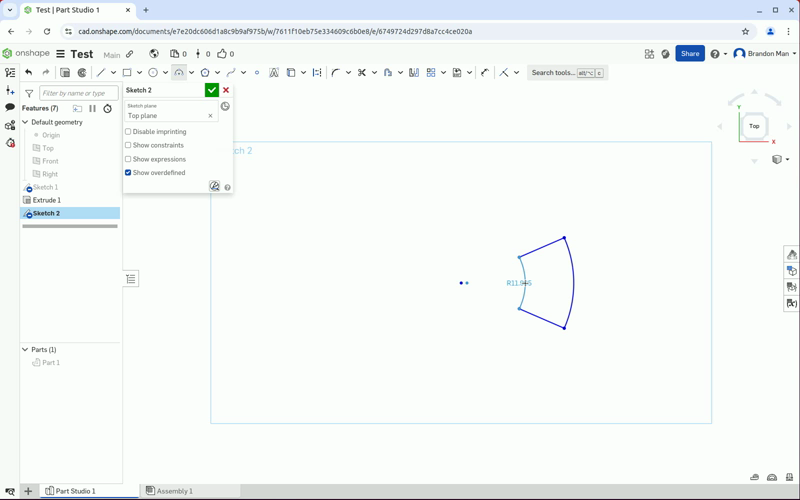
click(525, 282)
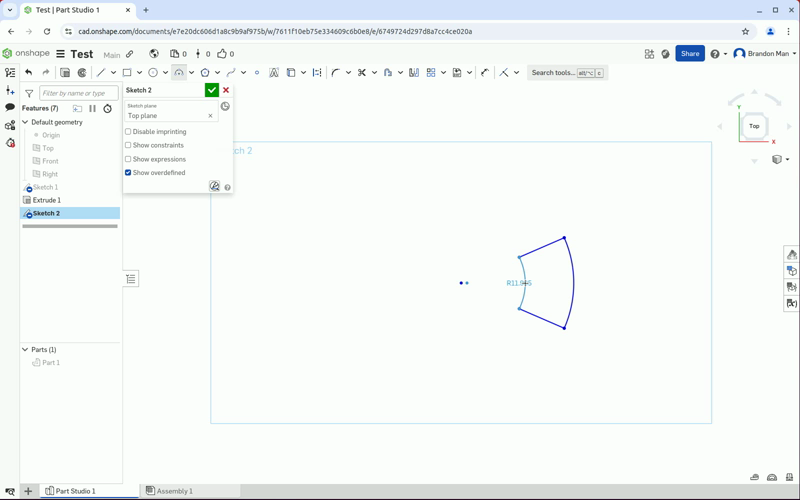
key_up(shift)
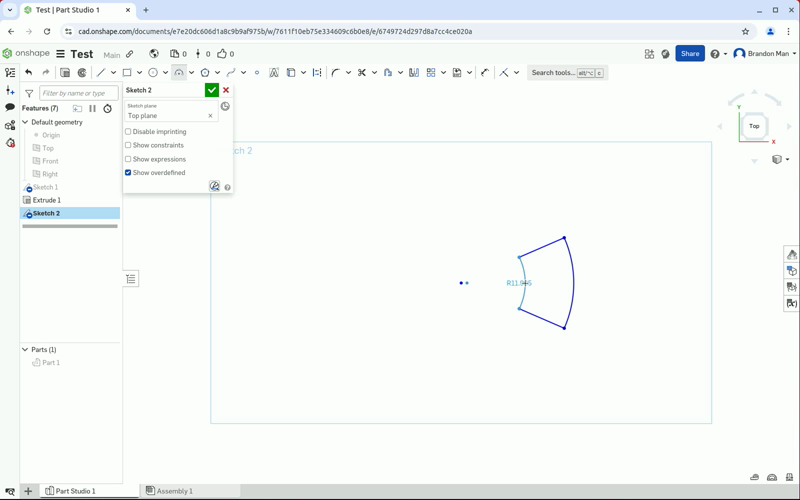
key(esc)
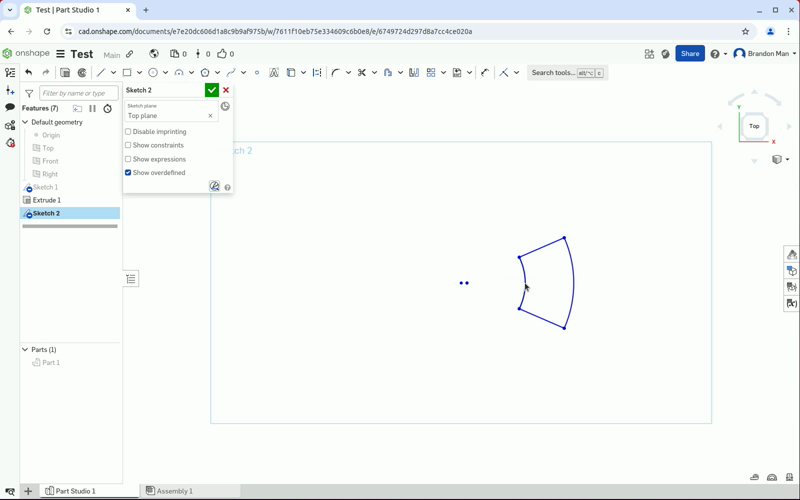
mouse_move(549, 273)
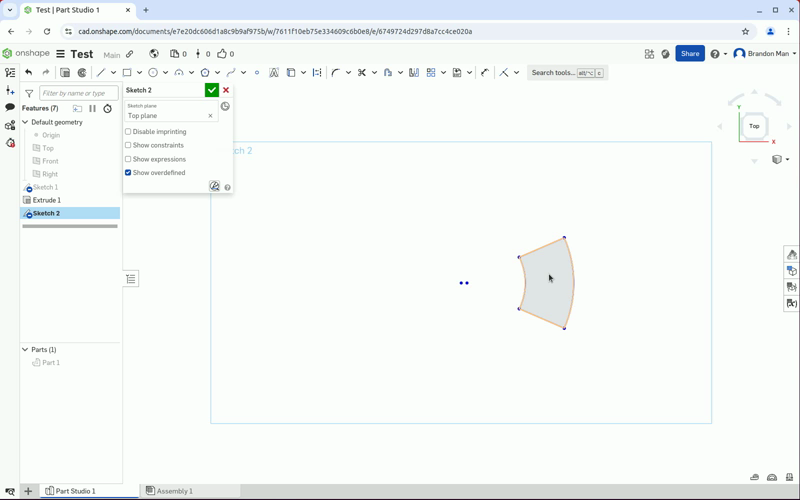
click(549, 273)
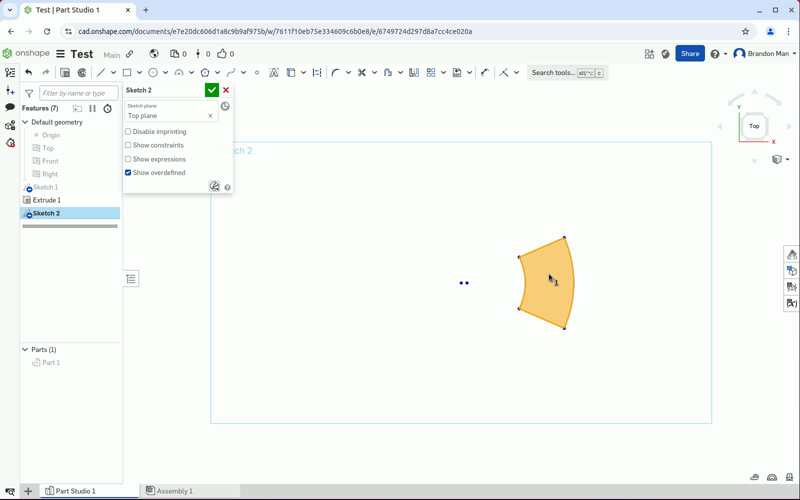
mouse_move(73, 352)
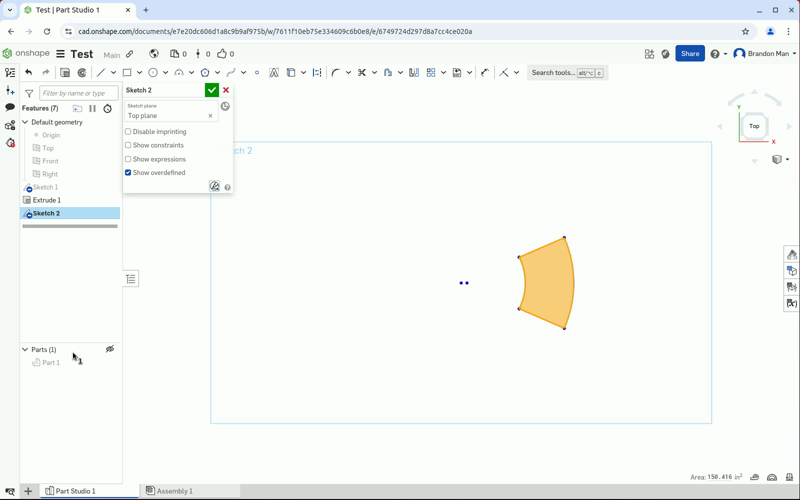
key(shift+y)
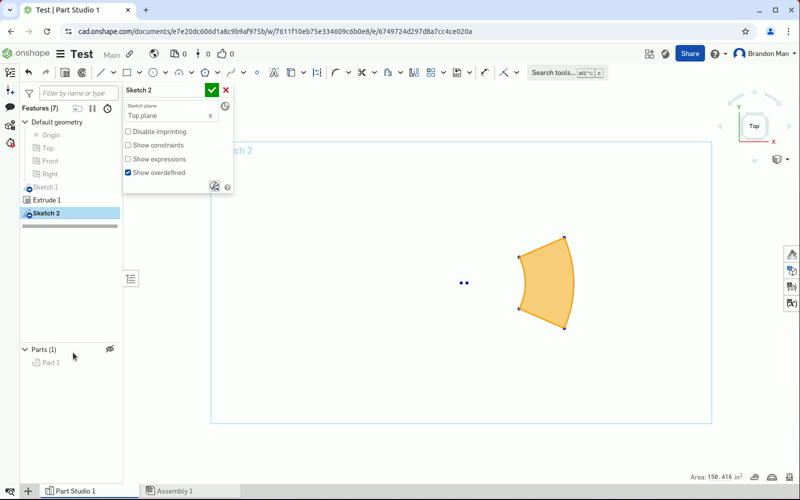
key(shift+e)
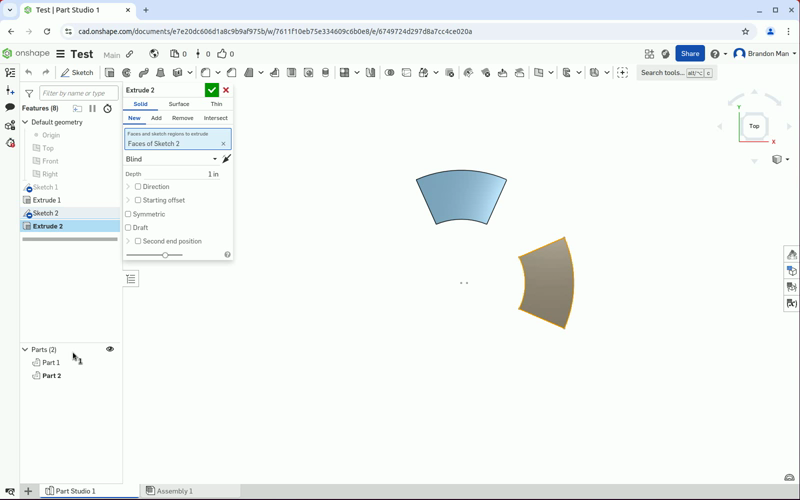
mouse_move(143, 106)
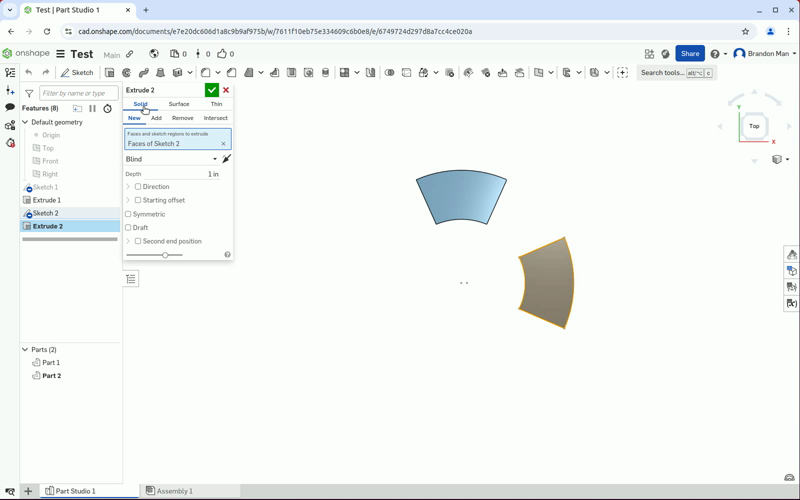
click(143, 106)
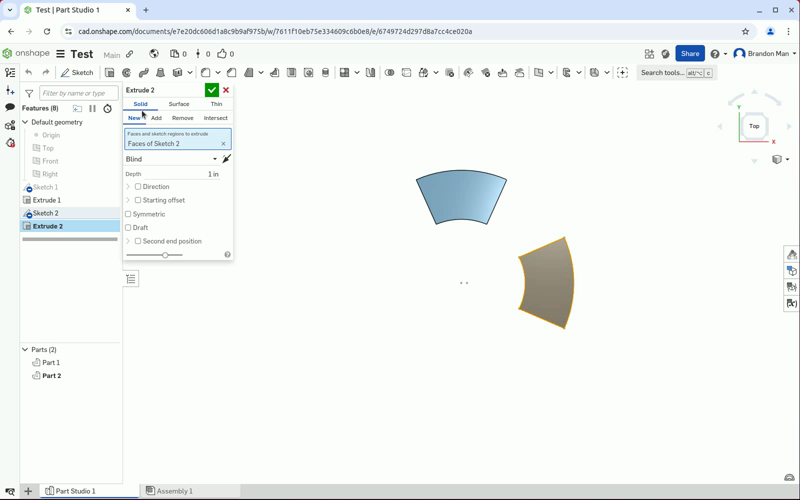
mouse_move(137, 120)
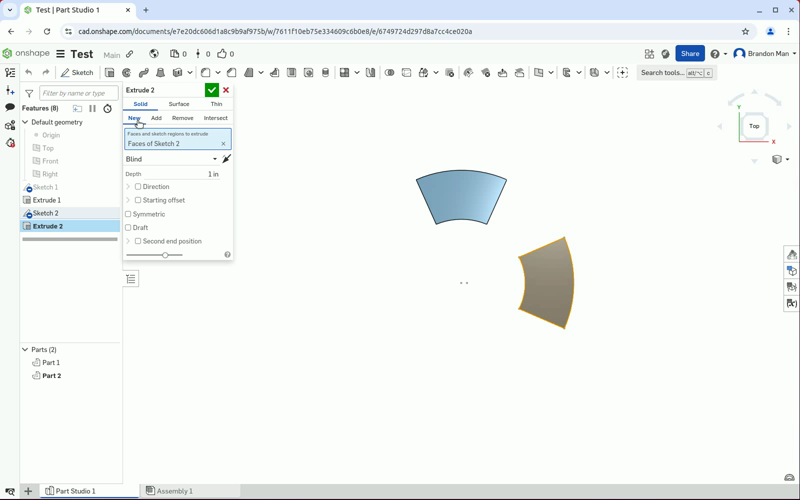
click(137, 120)
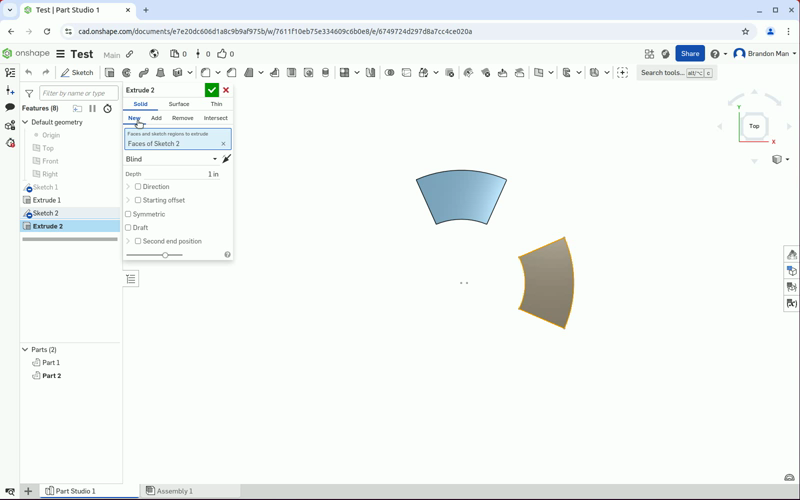
key(tab, 4)
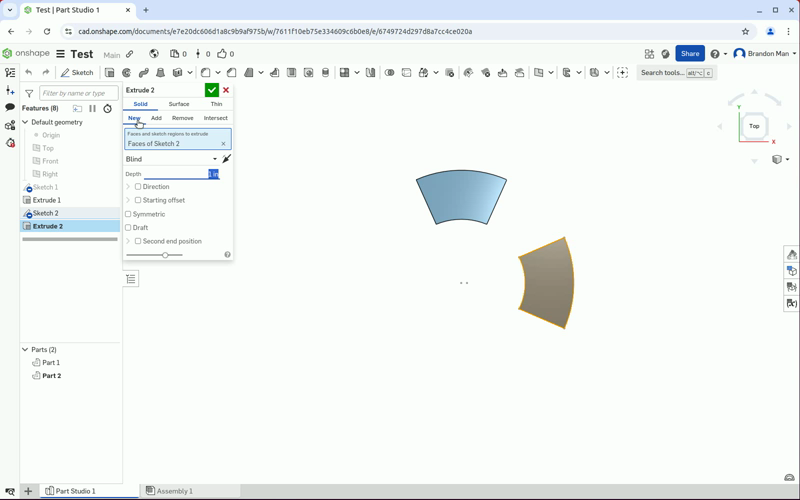
text(15.405)
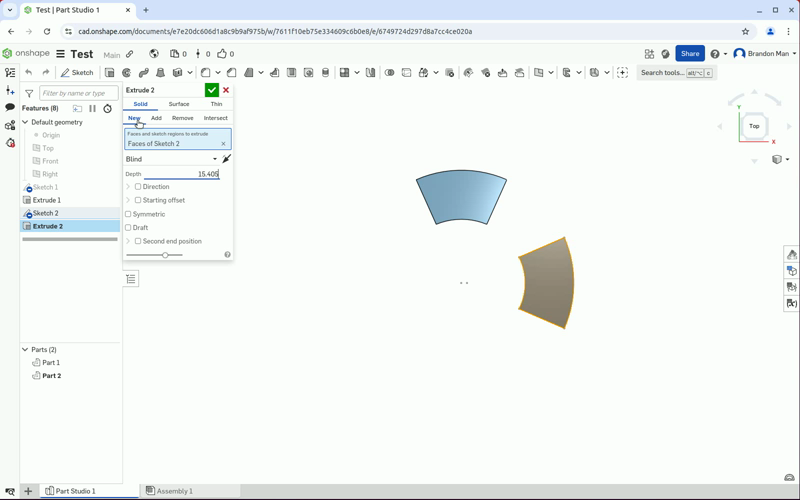
key(enter)
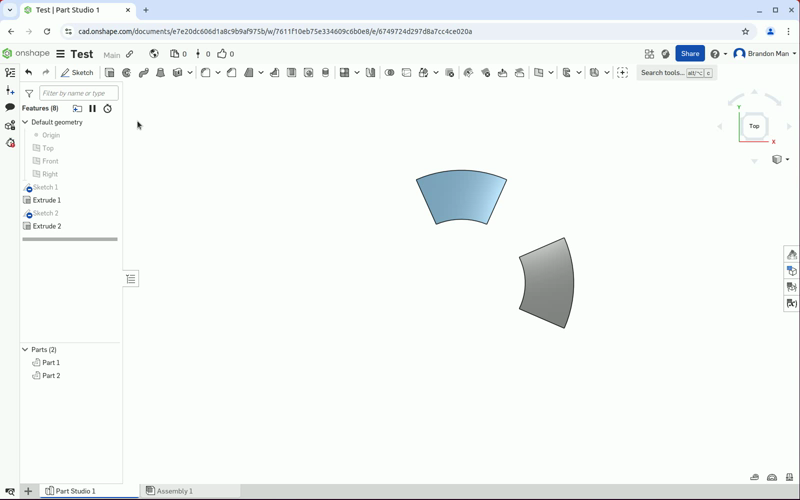
key(shift+h)
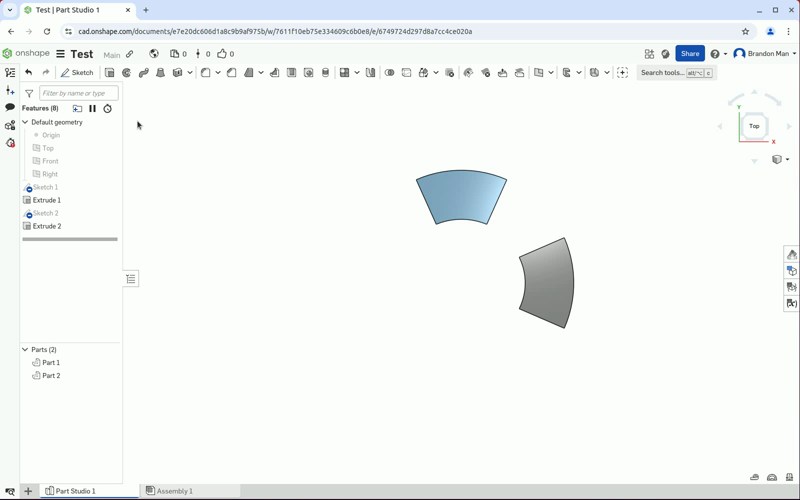
key(shift+h)
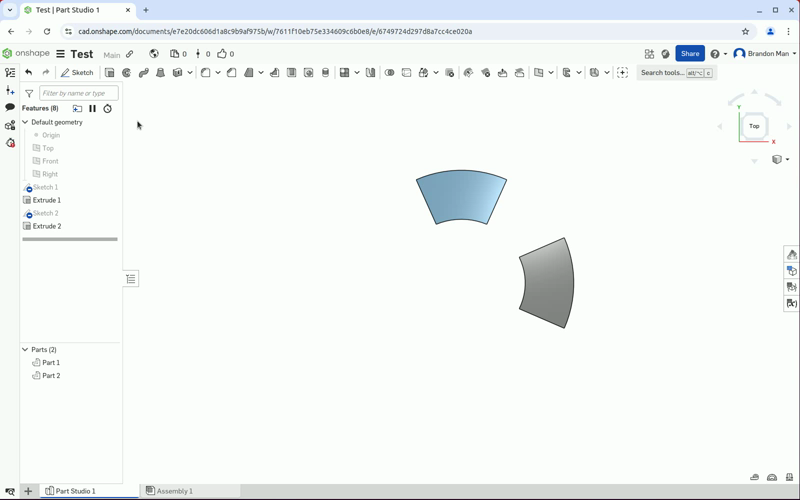
mouse_move(73, 189)
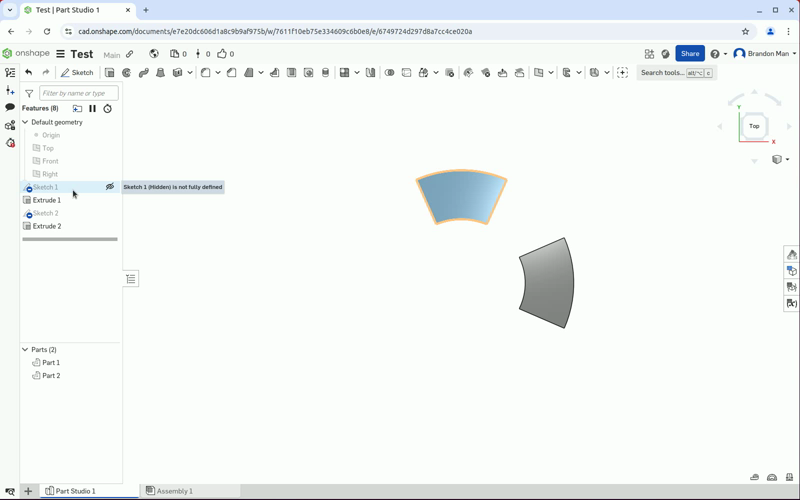
click(73, 189)
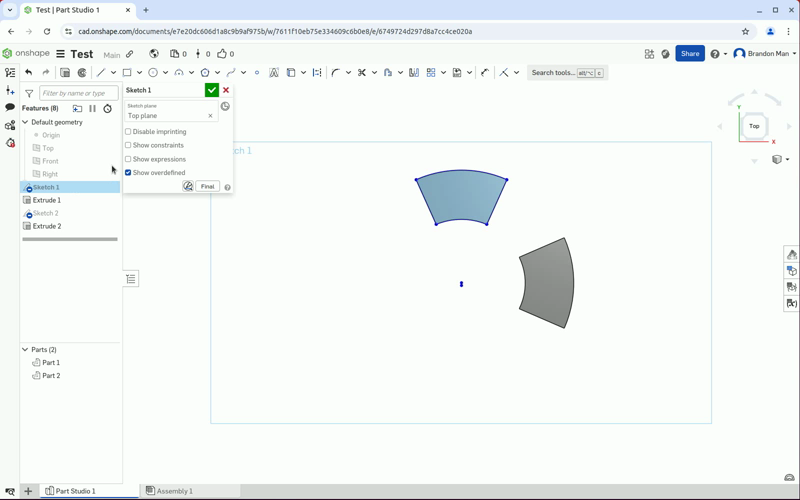
mouse_move(229, 92)
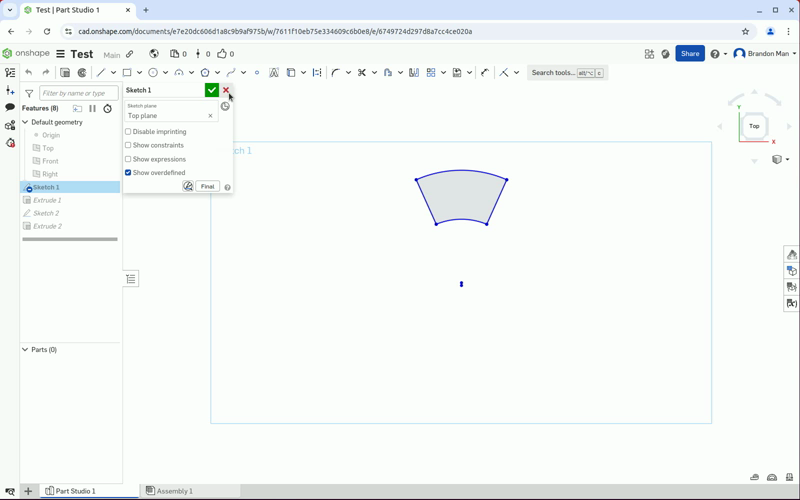
click(229, 92)
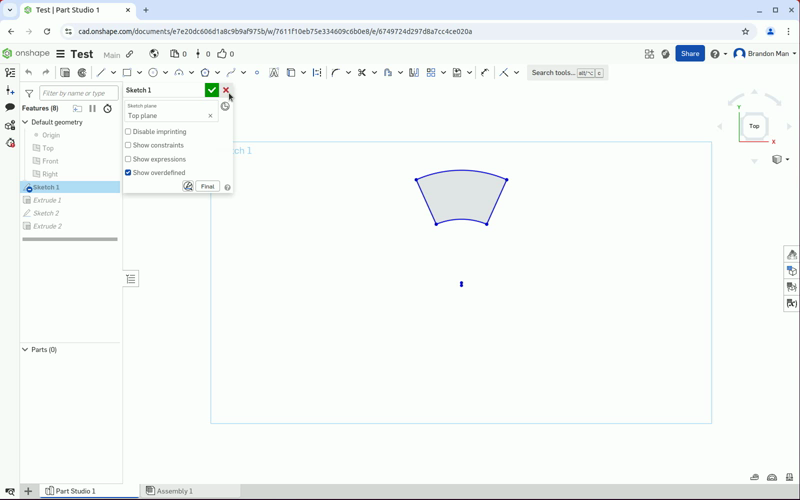
key(shift+s)
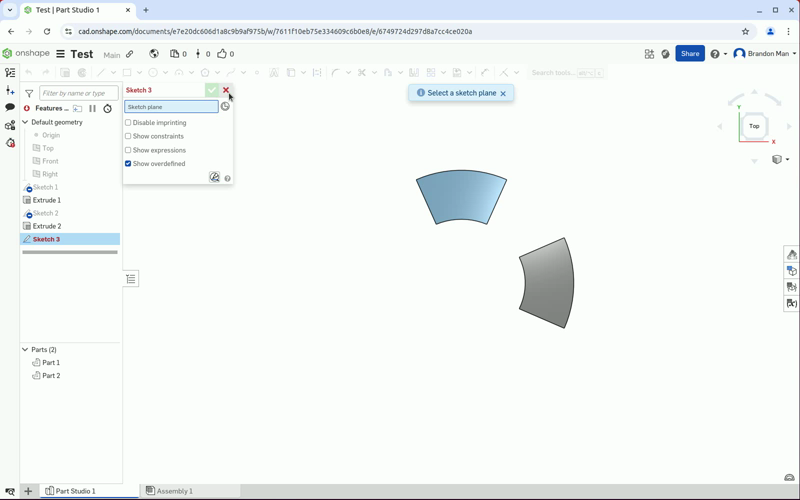
mouse_move(73, 150)
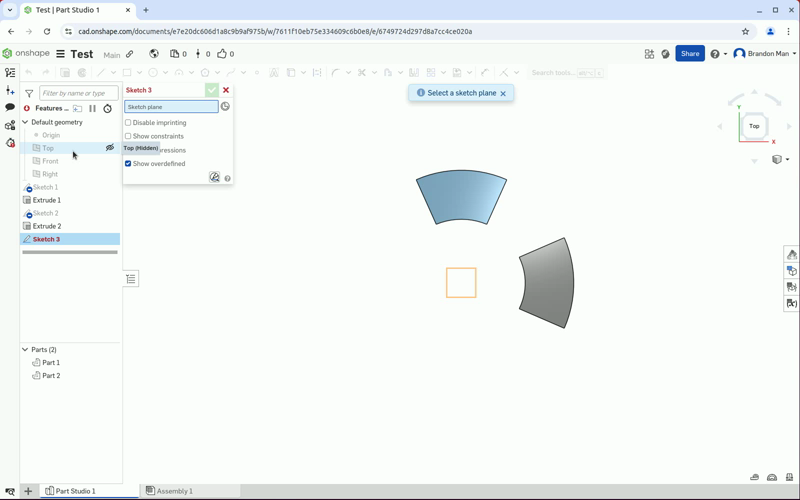
click(73, 150)
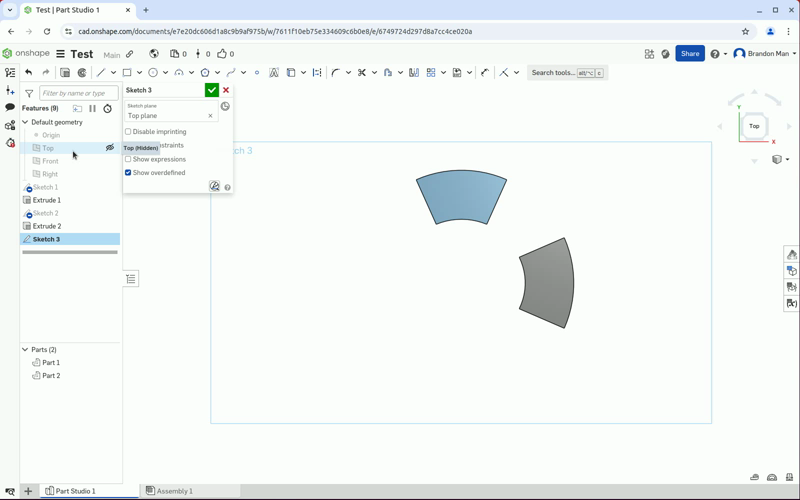
mouse_move(73, 352)
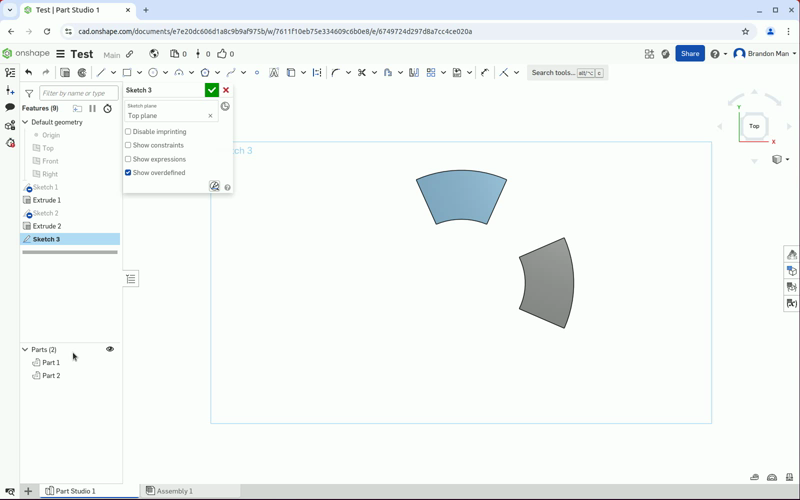
key(y)
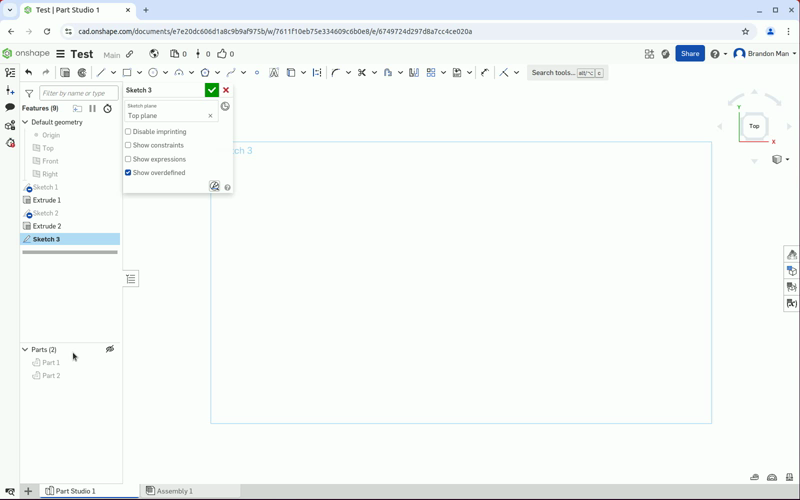
key(a)
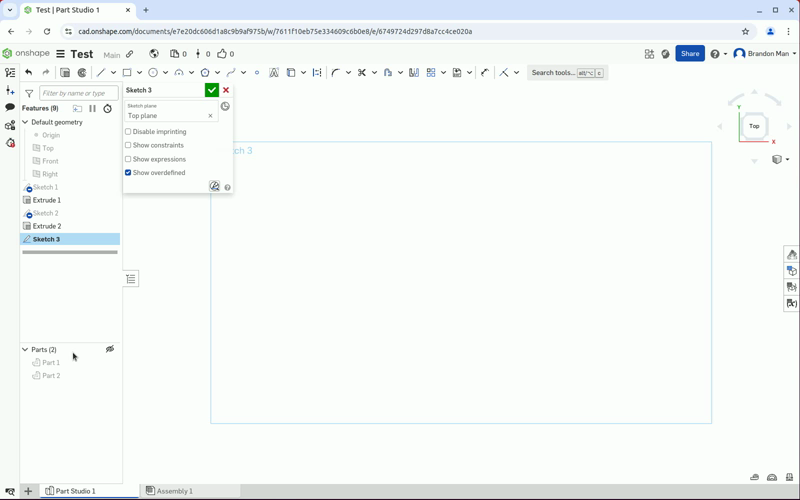
key_down(shift)
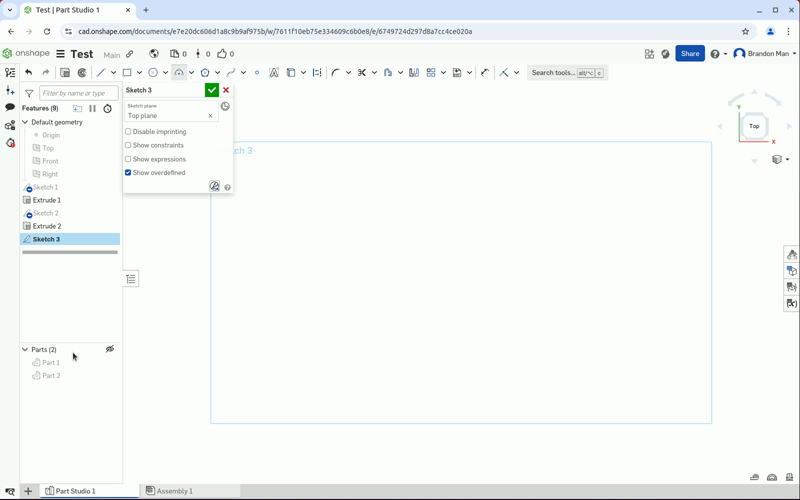
mouse_move(416, 386)
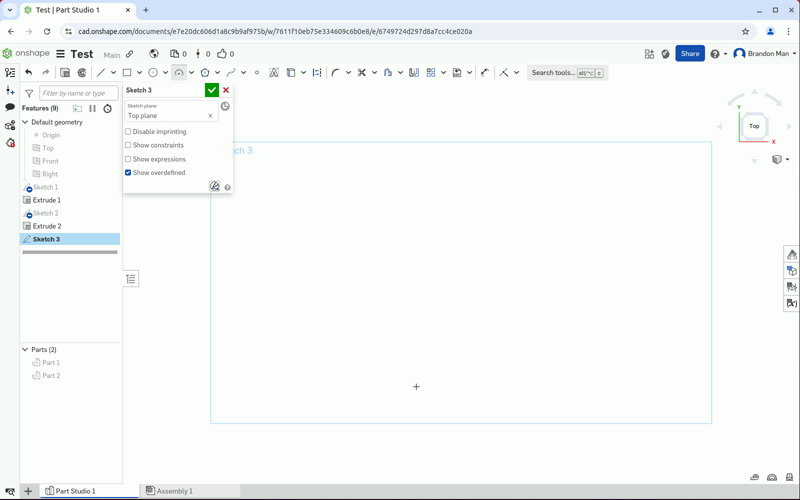
click(416, 386)
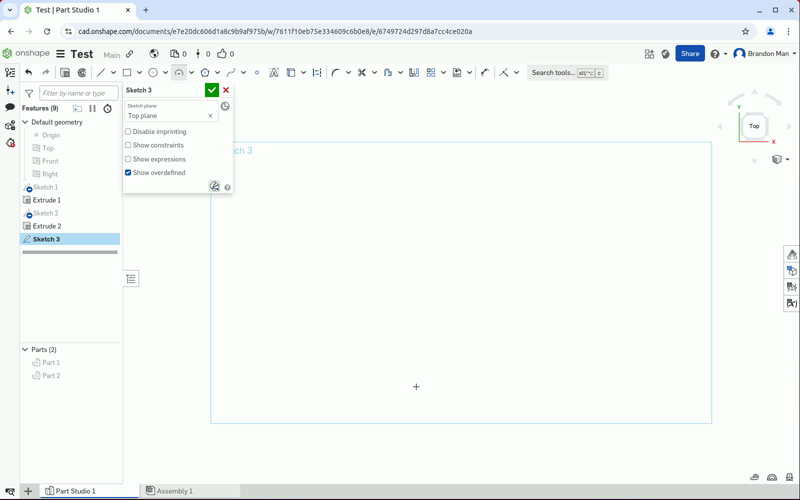
key_up(shift)
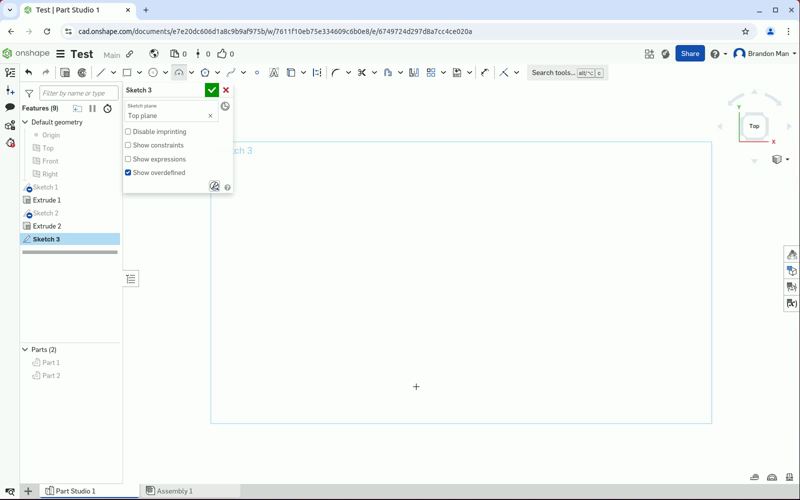
key_down(shift)
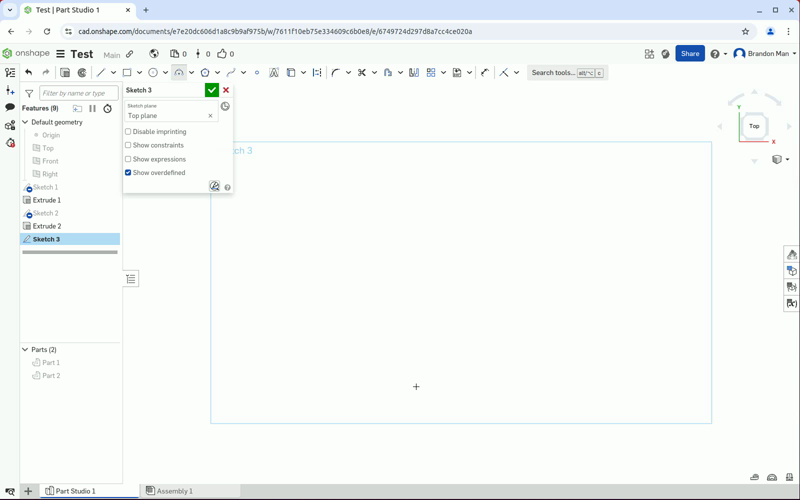
mouse_move(506, 386)
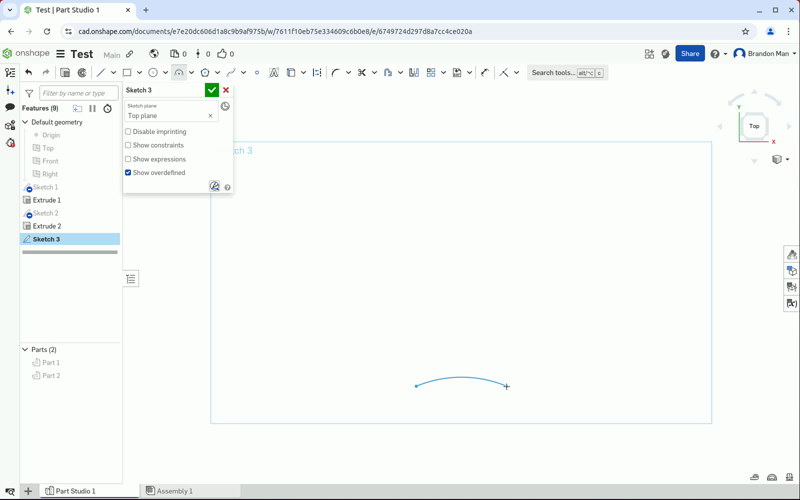
click(506, 386)
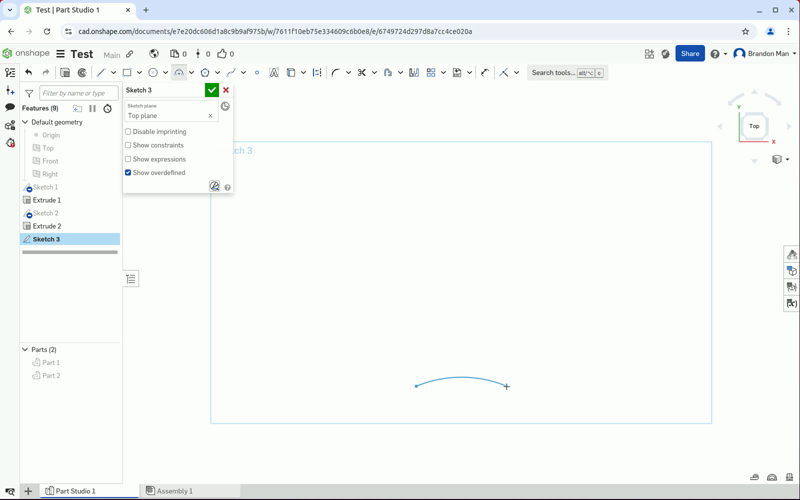
mouse_move(461, 395)
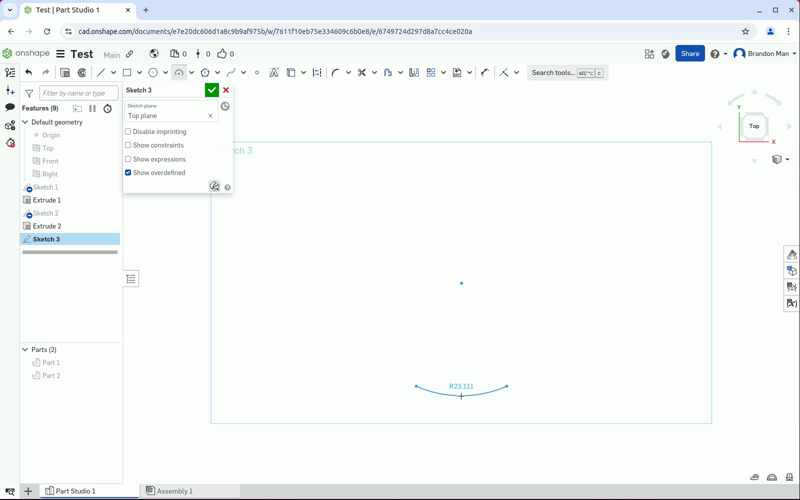
click(461, 395)
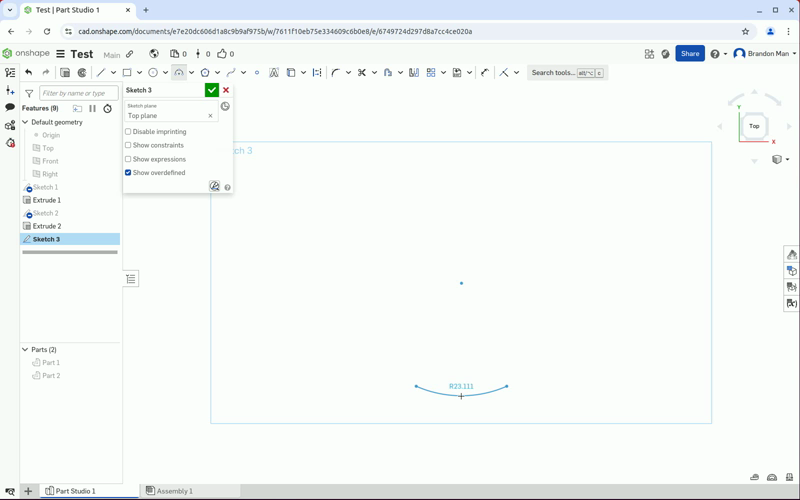
key_up(shift)
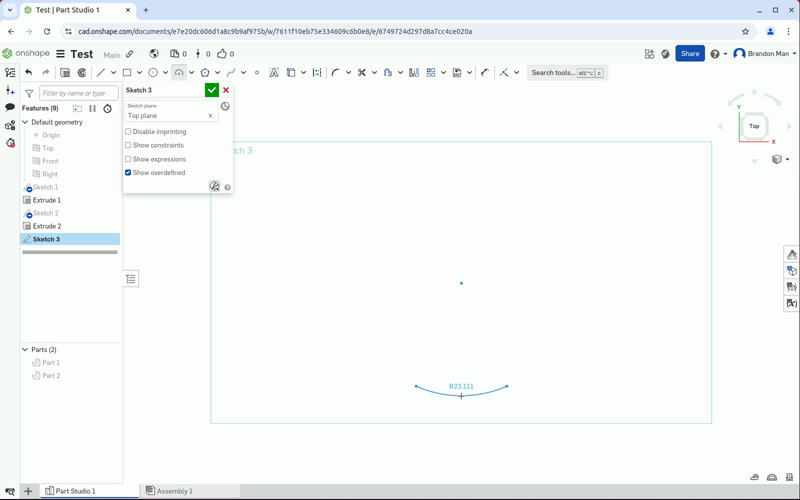
key(esc)
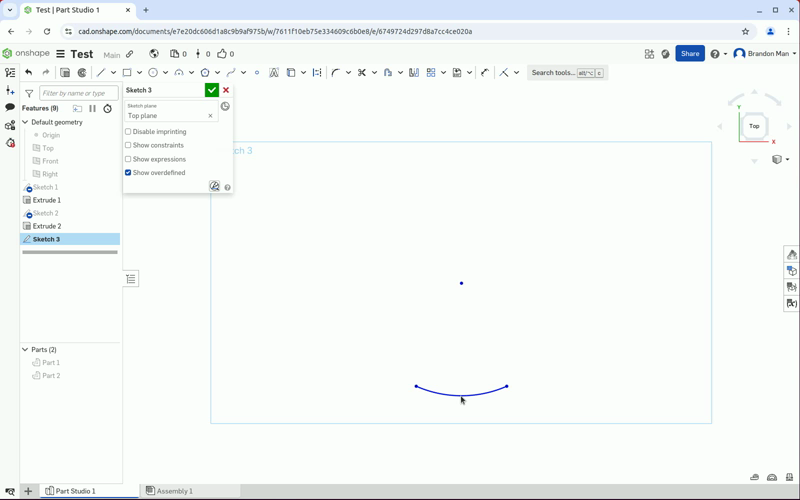
key(l)
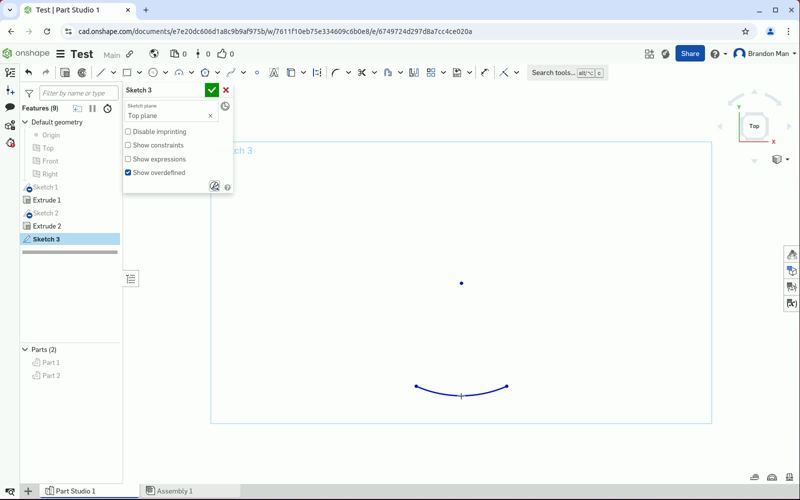
mouse_move(506, 386)
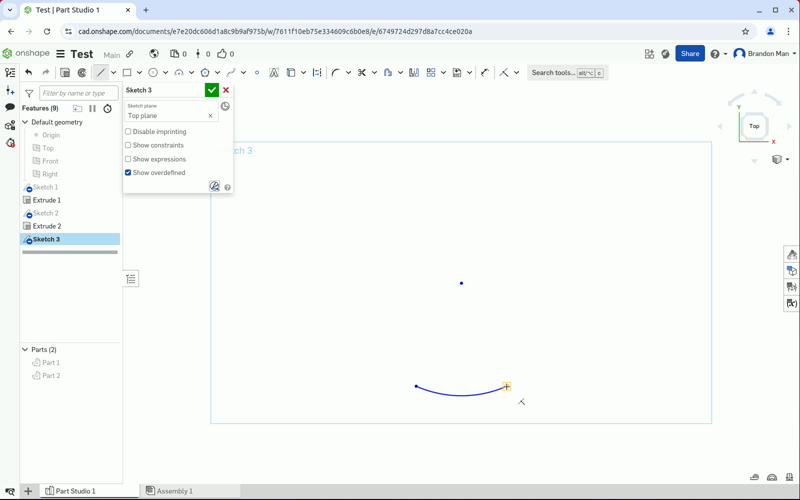
click(506, 386)
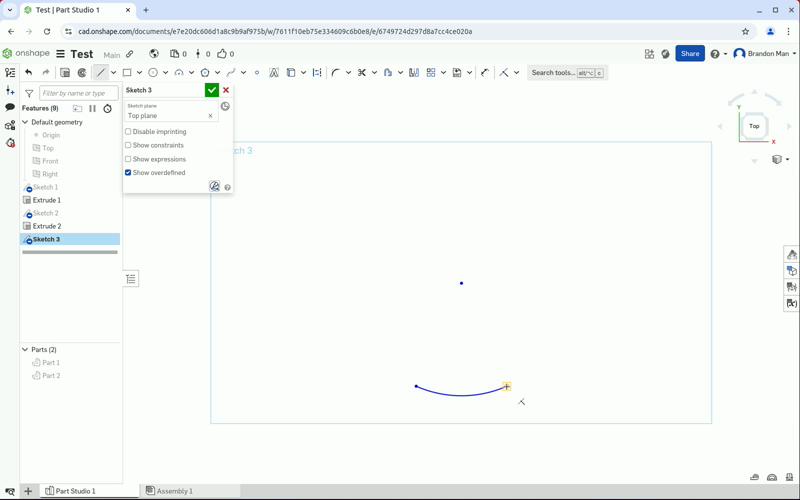
key_down(shift)
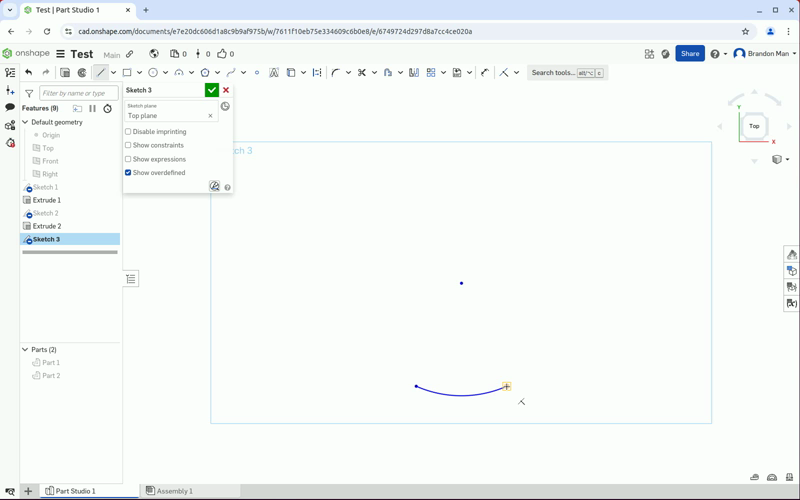
mouse_move(536, 386)
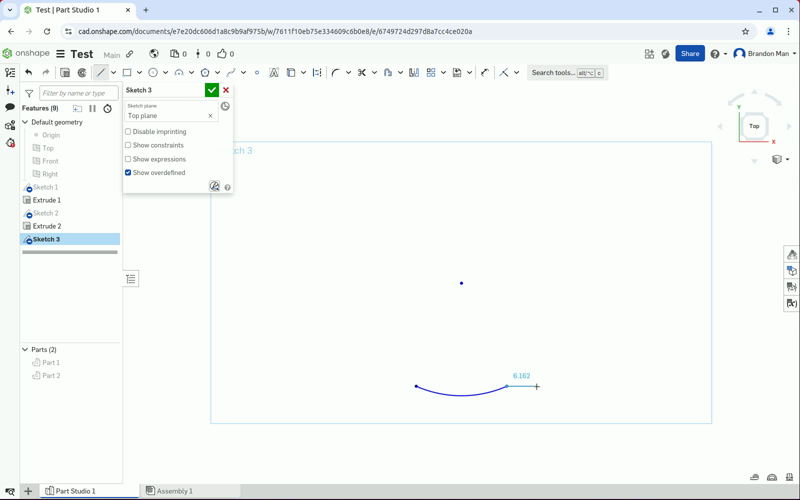
mouse_move(486, 341)
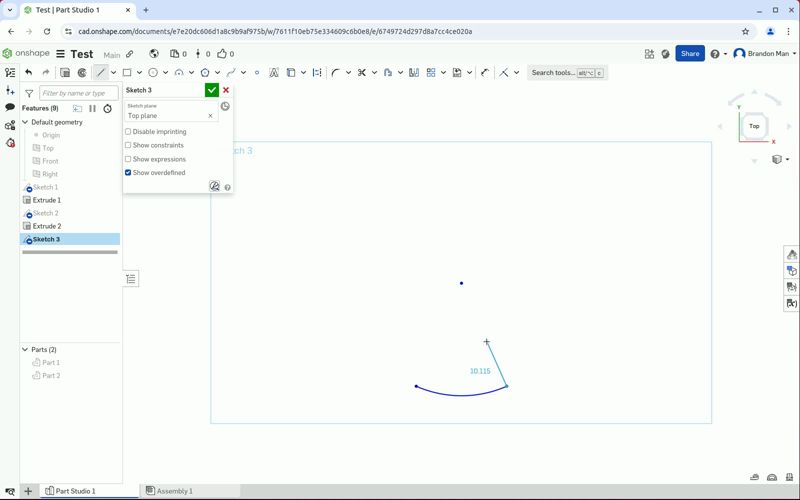
click(486, 341)
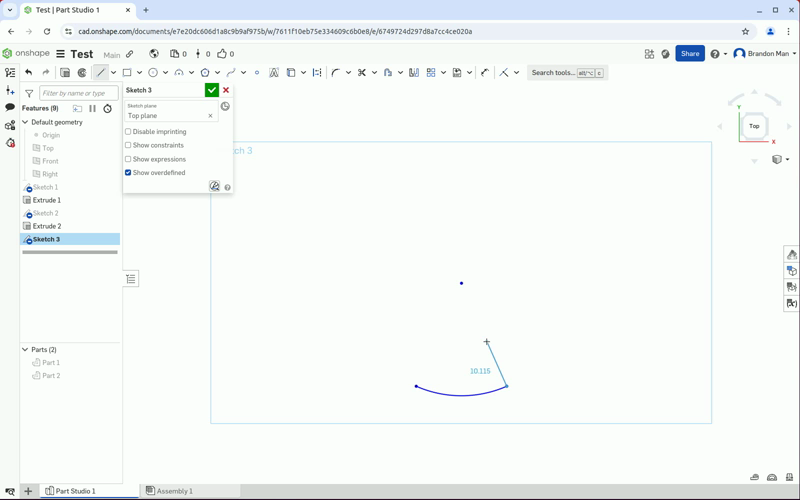
key_up(shift)
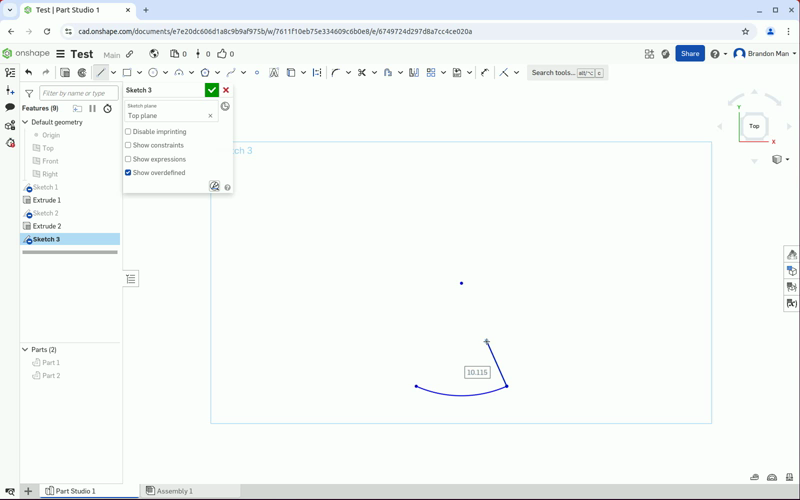
key(esc)
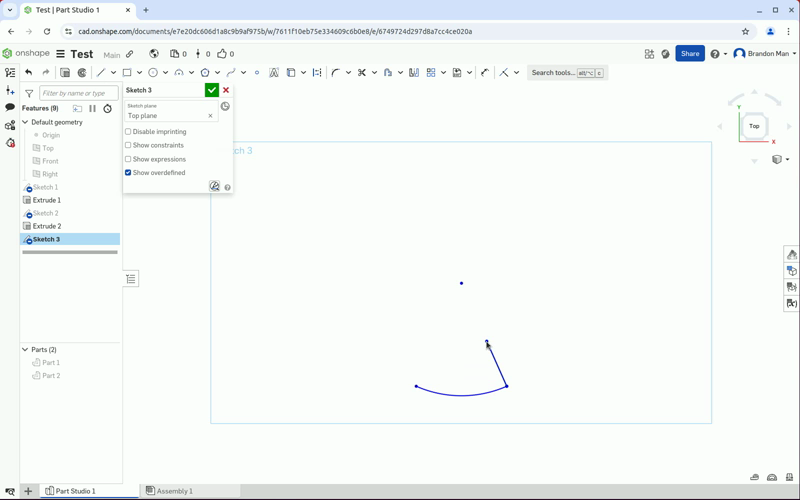
key(a)
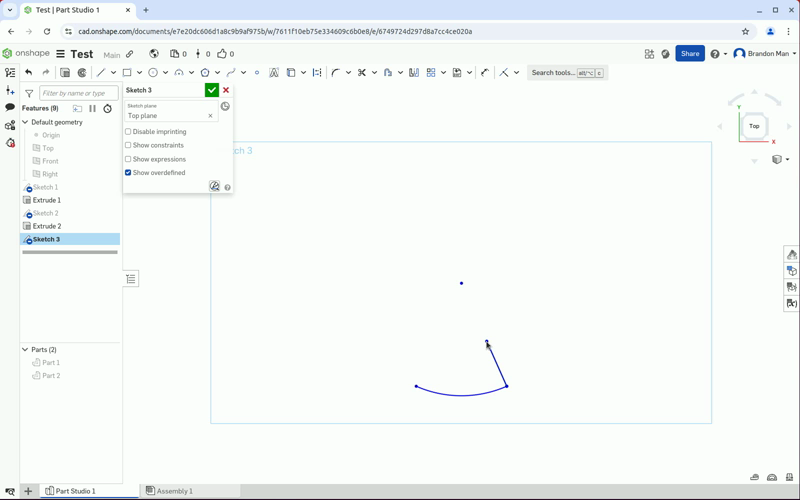
mouse_move(486, 341)
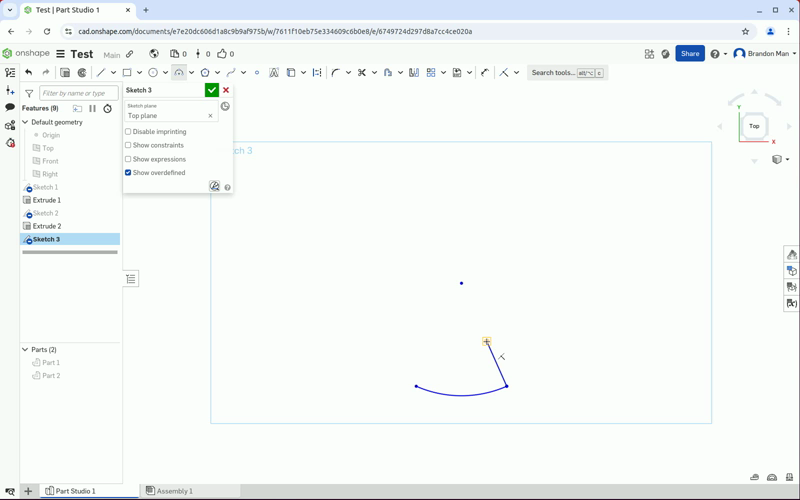
click(486, 341)
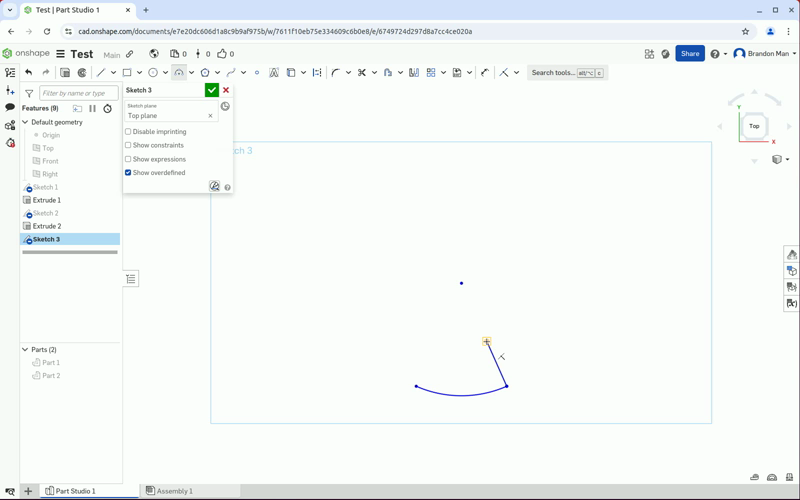
key_down(shift)
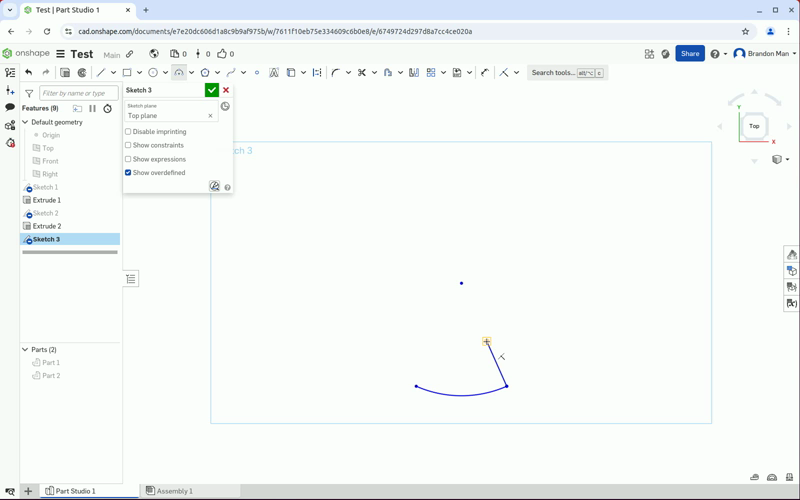
mouse_move(436, 341)
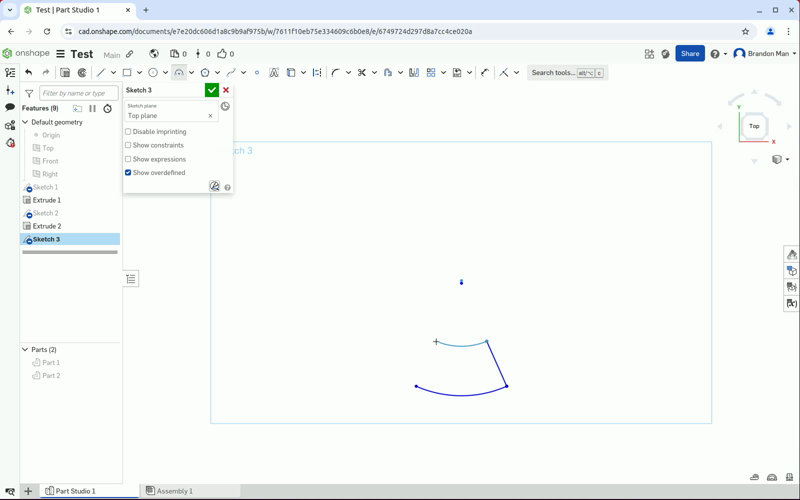
click(436, 341)
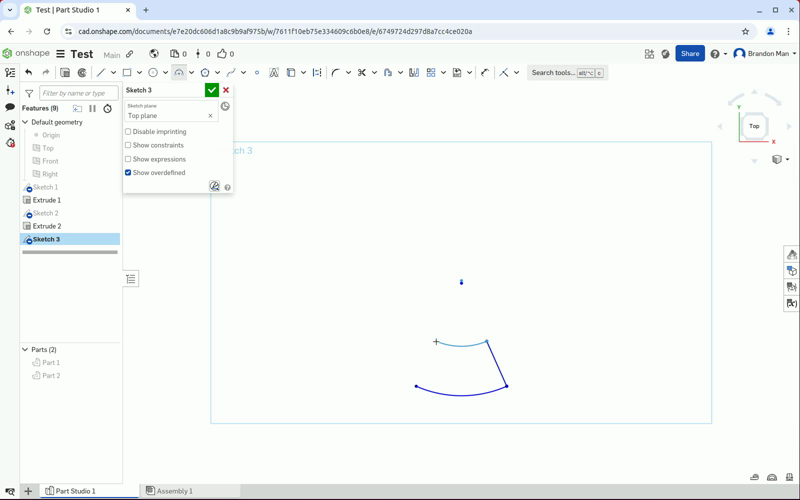
mouse_move(461, 346)
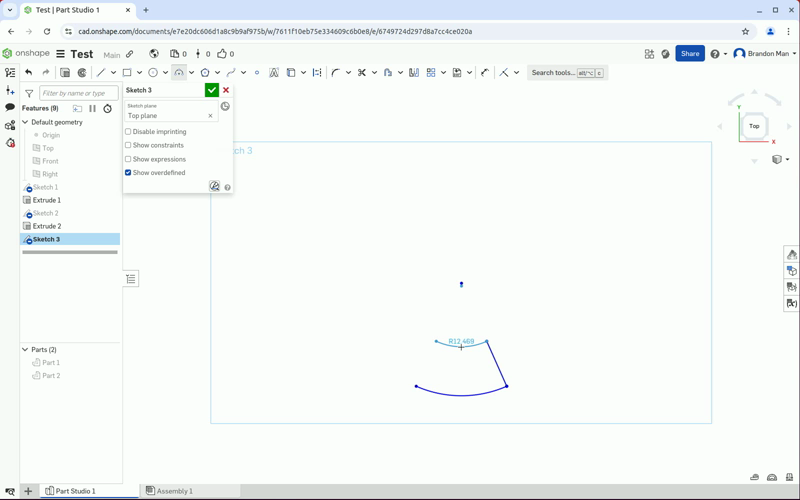
click(461, 346)
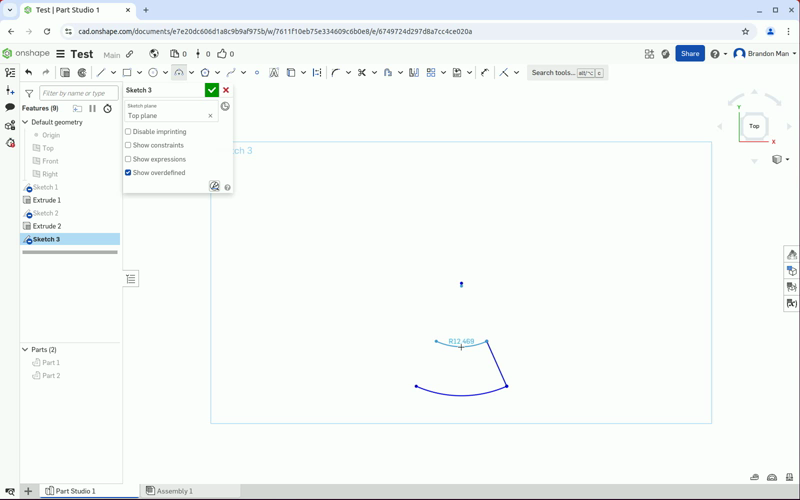
key_up(shift)
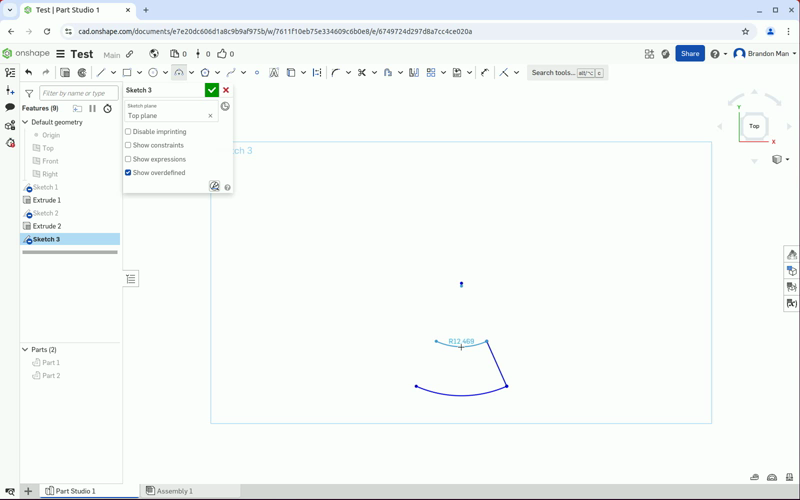
key(esc)
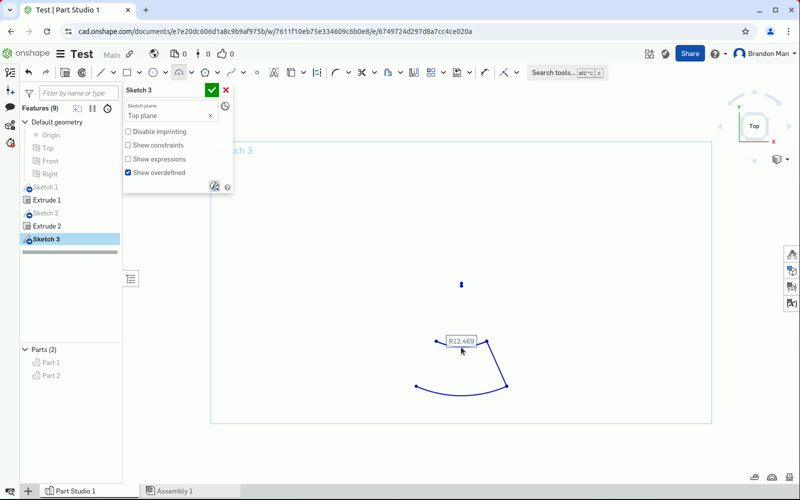
key(l)
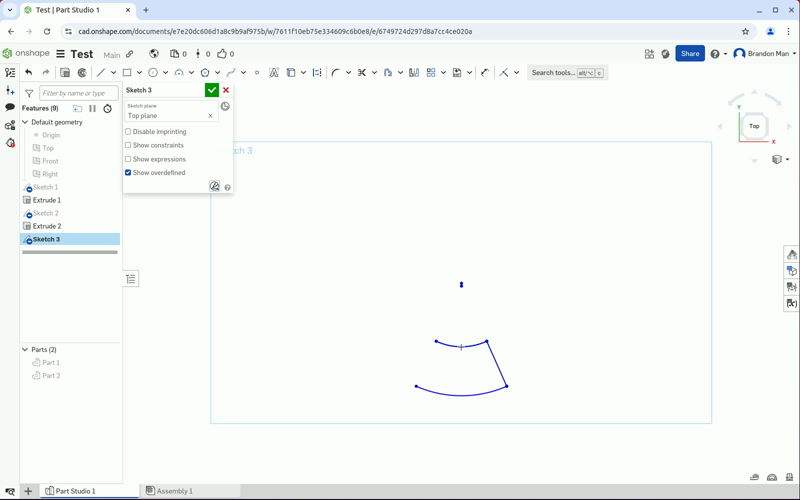
mouse_move(436, 341)
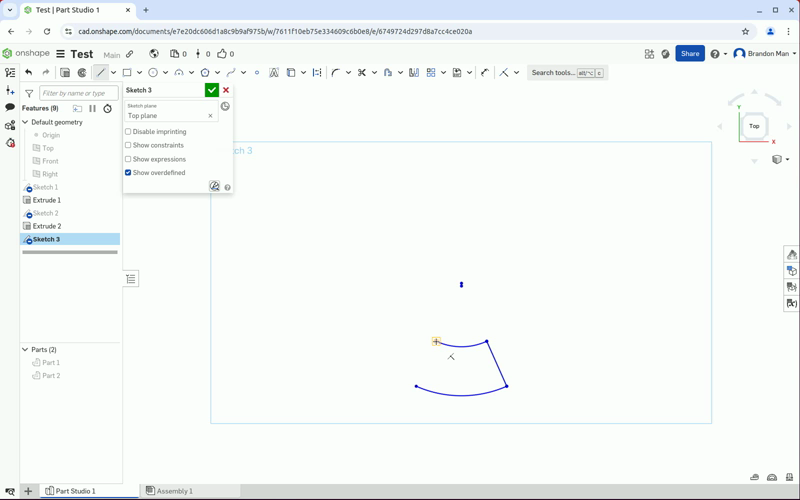
click(436, 341)
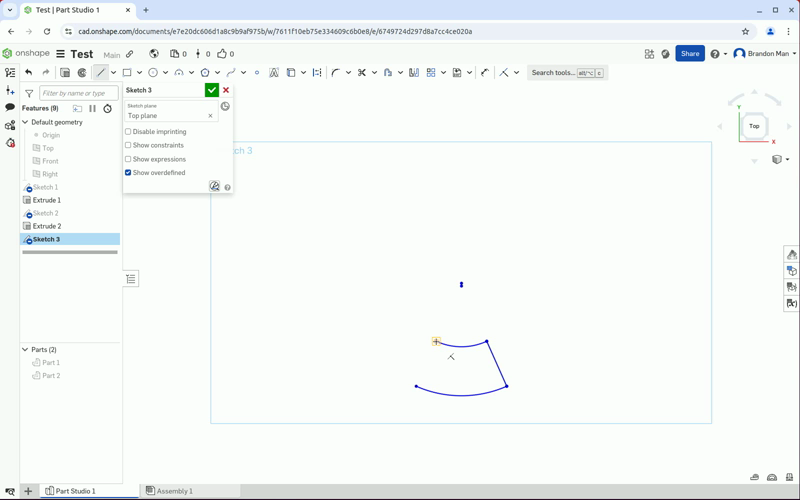
mouse_move(466, 341)
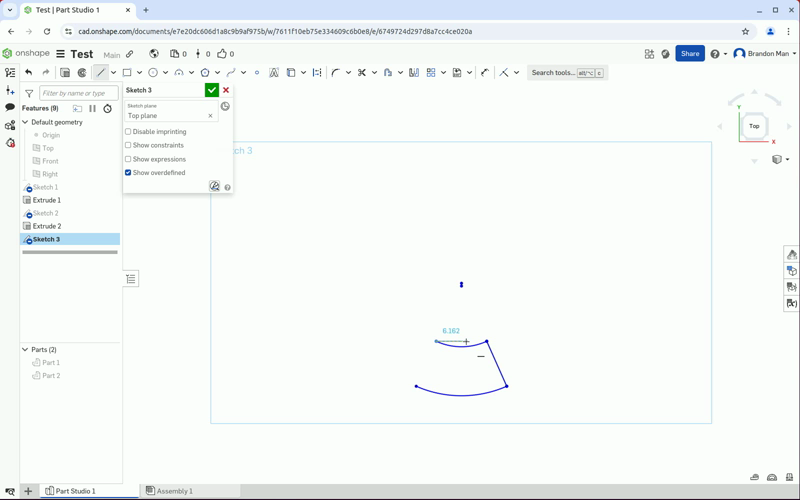
key_down(shift)
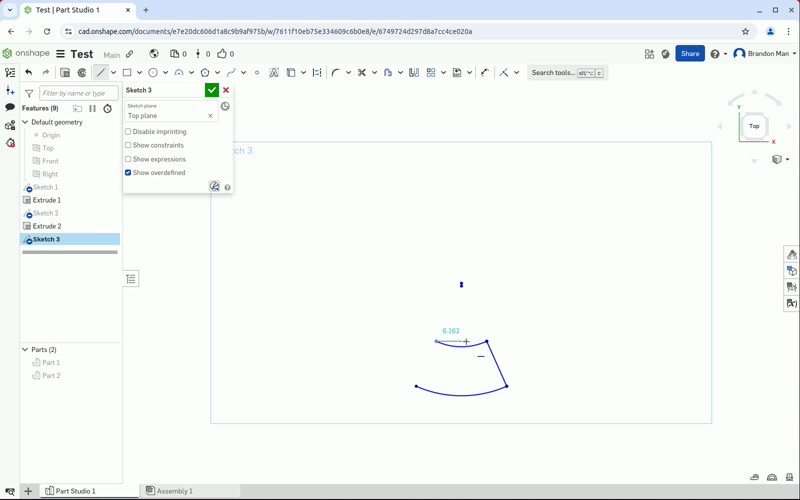
mouse_move(416, 386)
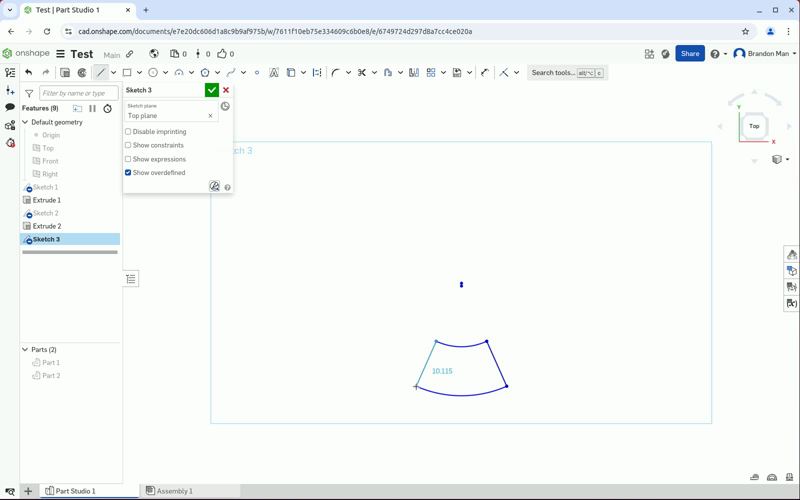
key_up(shift)
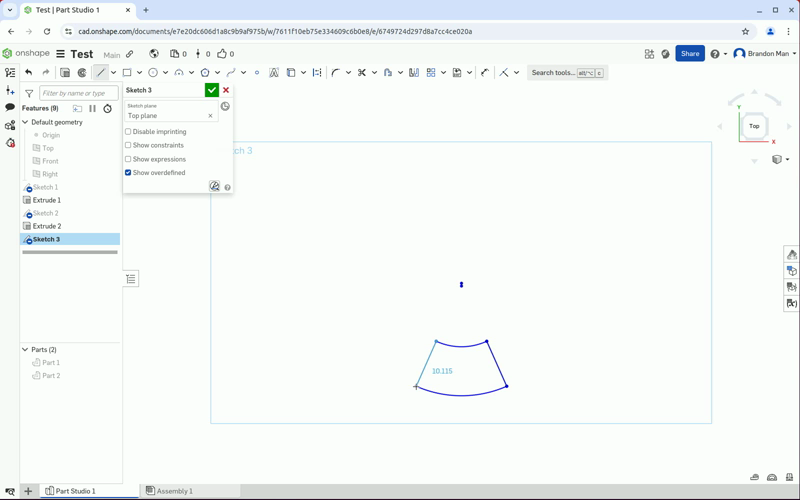
click(416, 386)
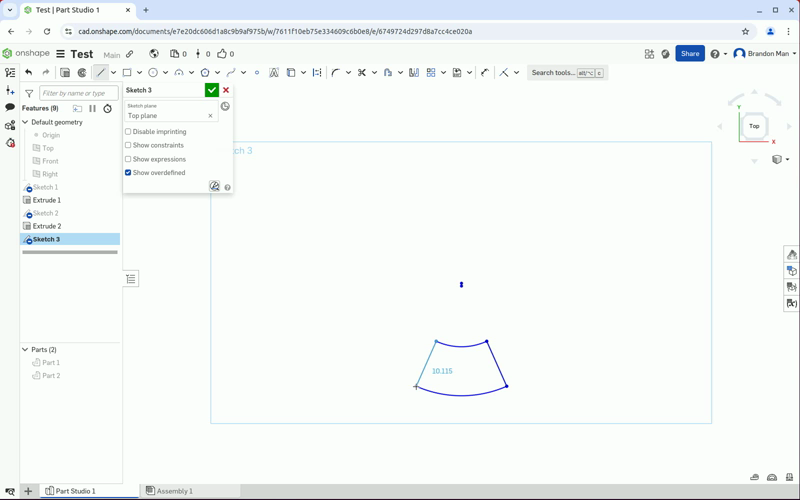
key(esc)
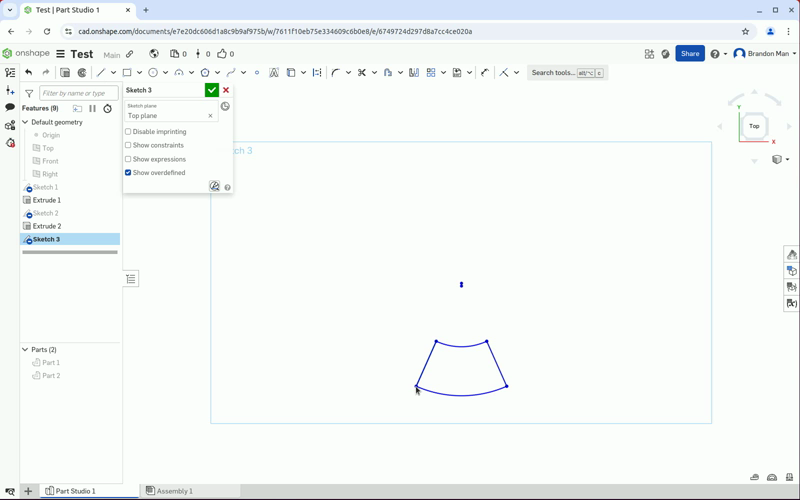
mouse_move(451, 361)
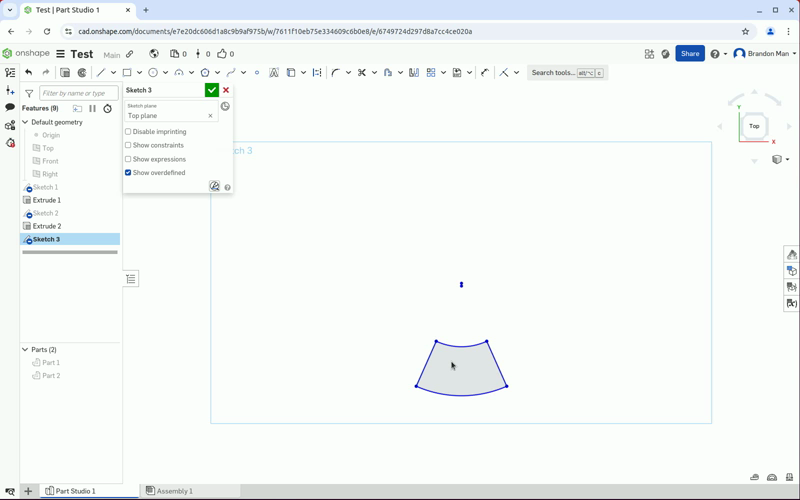
click(451, 361)
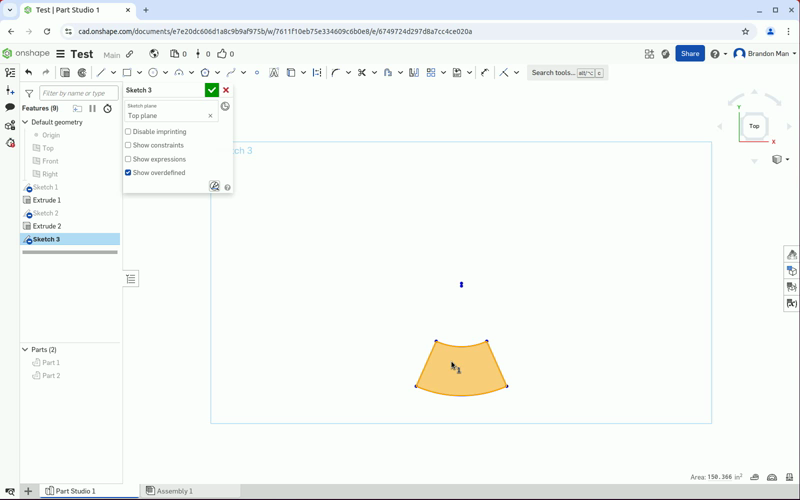
mouse_move(73, 352)
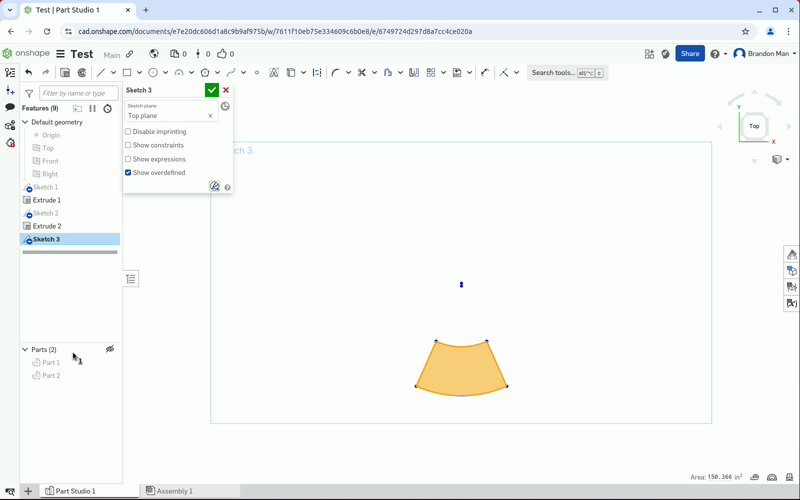
key(shift+y)
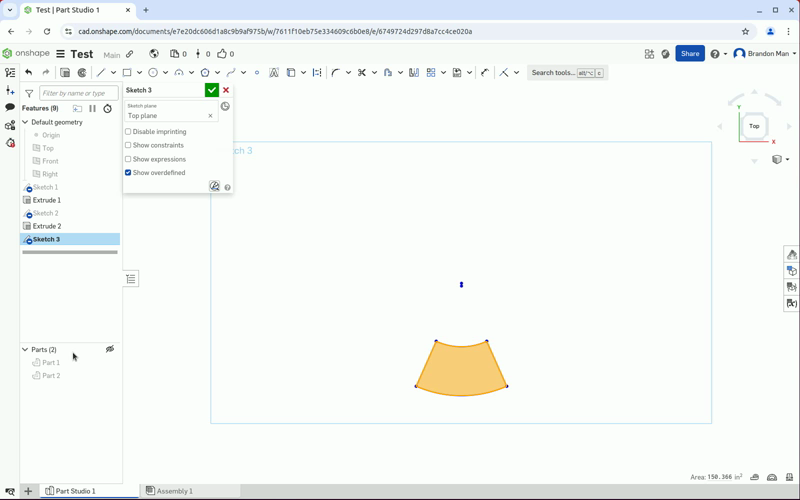
key(shift+e)
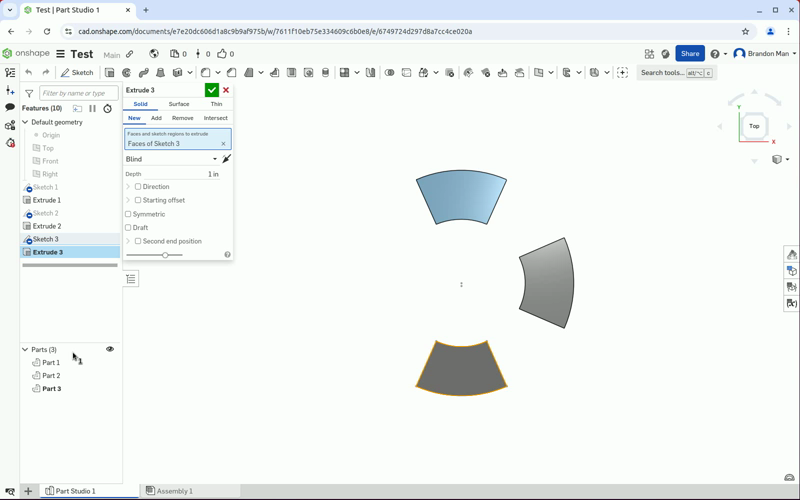
mouse_move(143, 106)
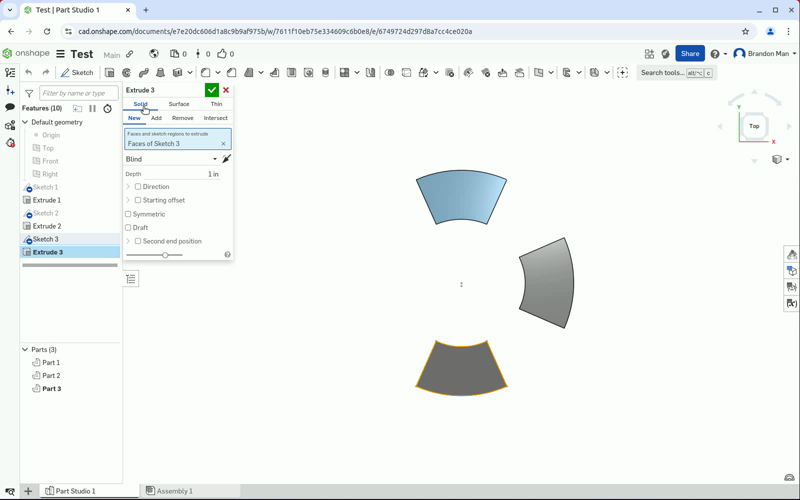
click(143, 106)
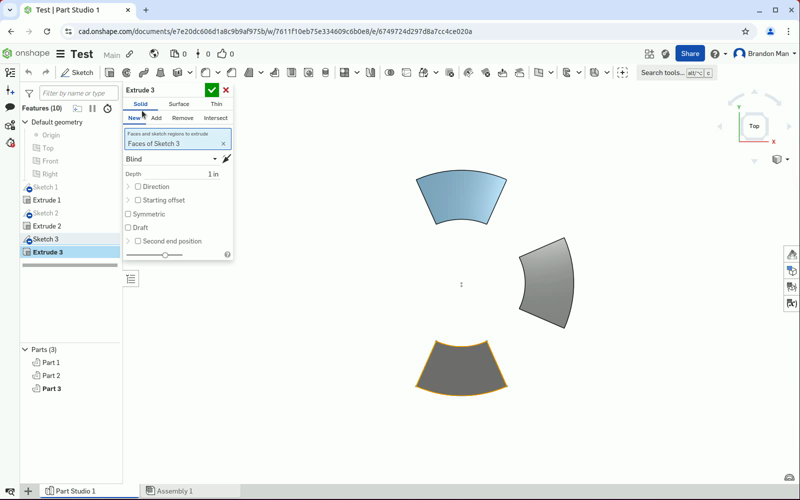
mouse_move(137, 120)
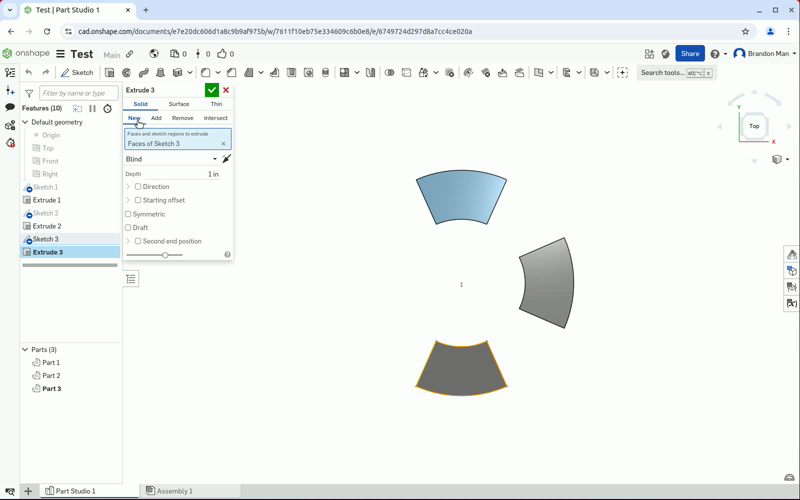
click(137, 120)
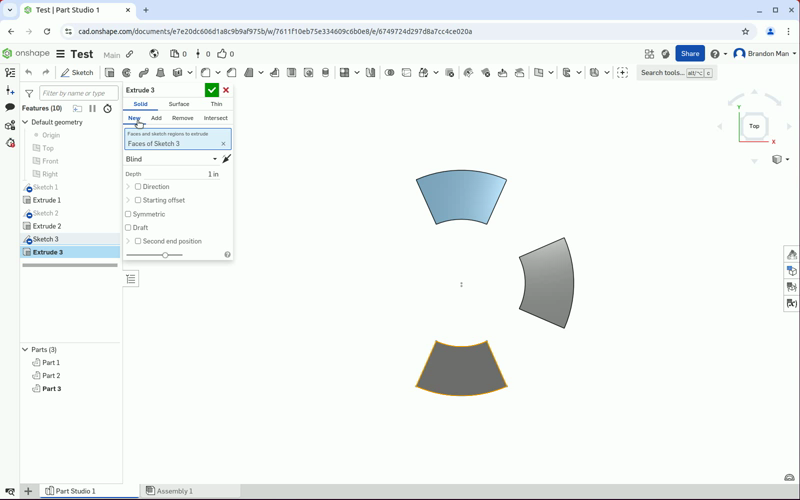
key(tab, 4)
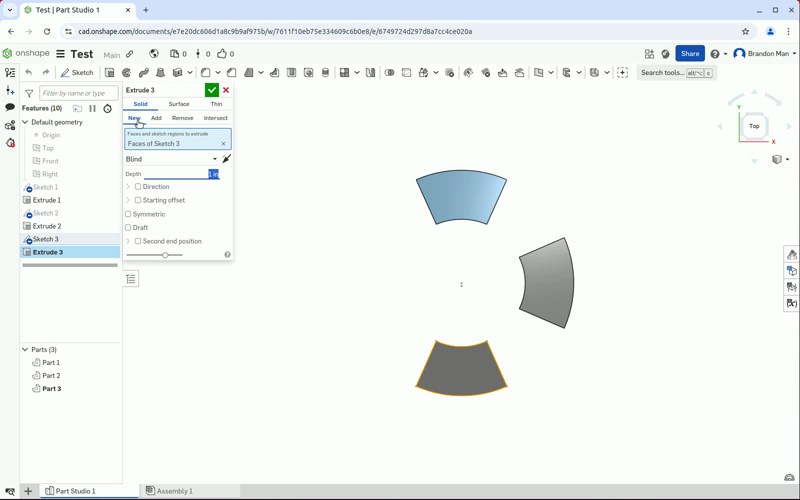
text(15.405)
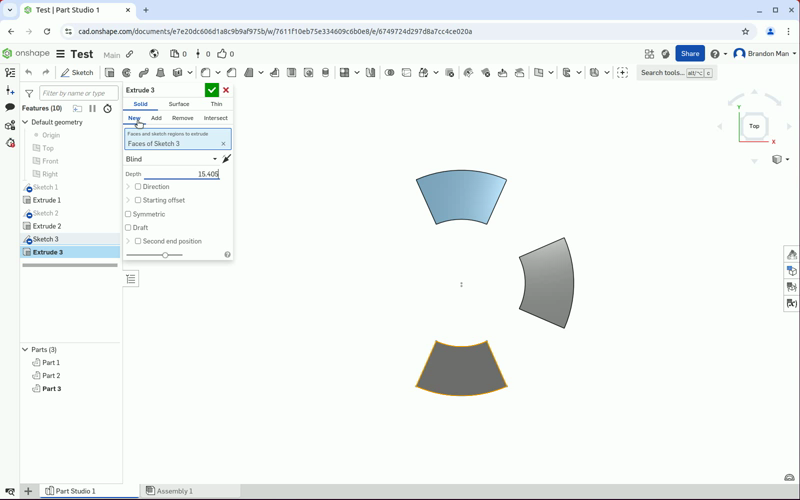
key(enter)
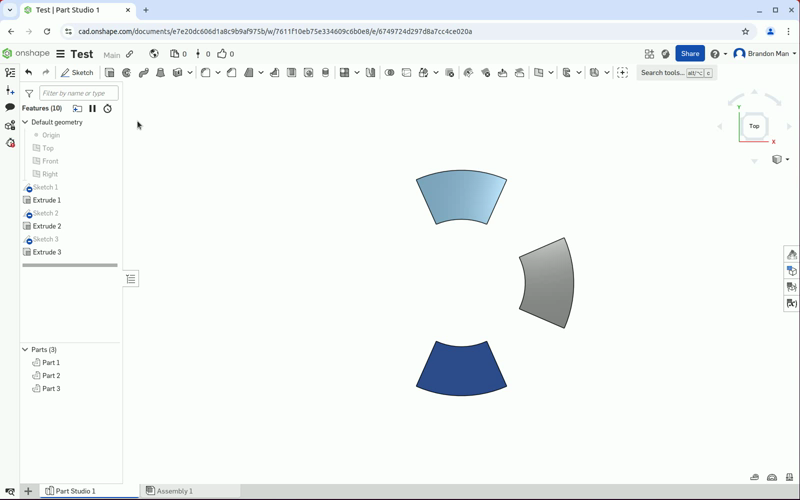
key(shift+h)
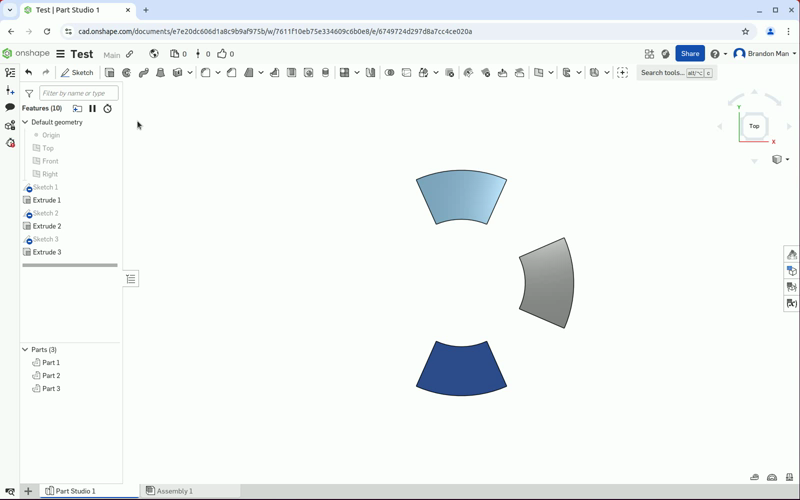
key(shift+h)
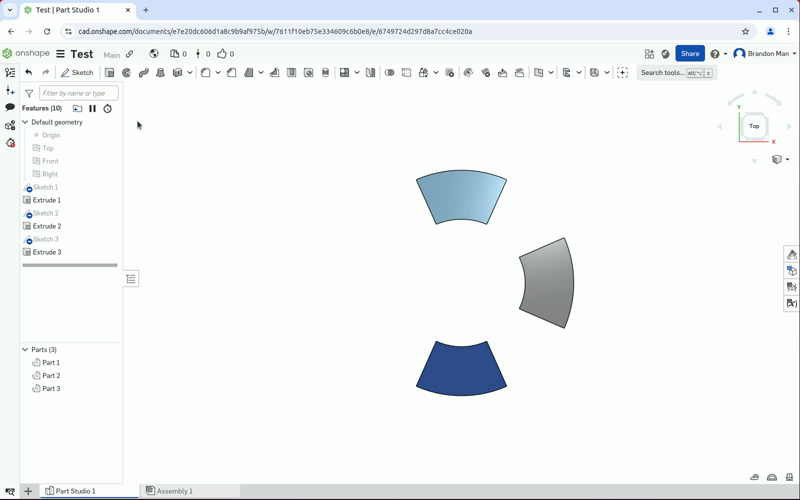
mouse_move(73, 189)
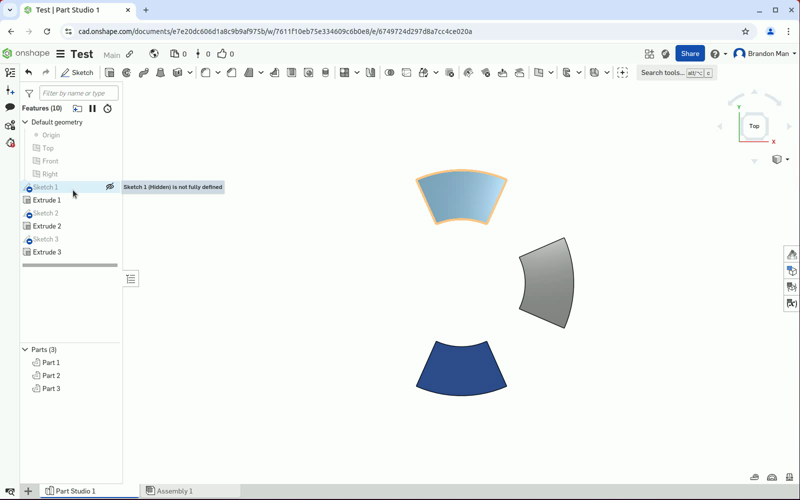
click(73, 189)
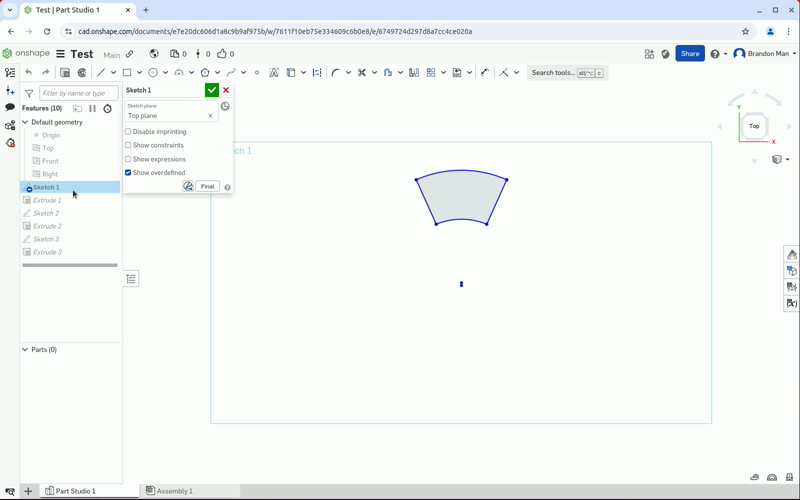
mouse_move(229, 92)
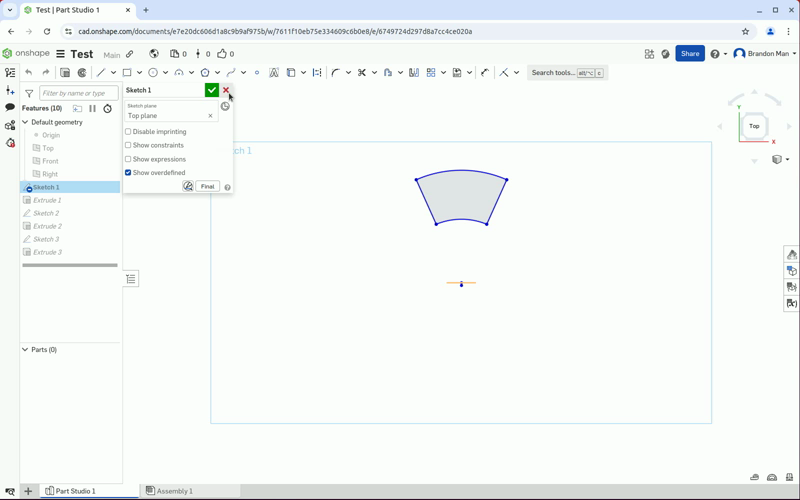
click(229, 92)
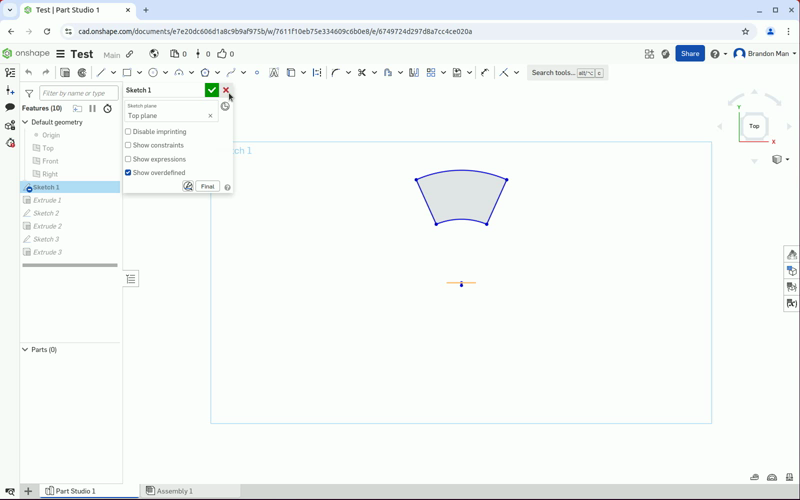
key(shift+s)
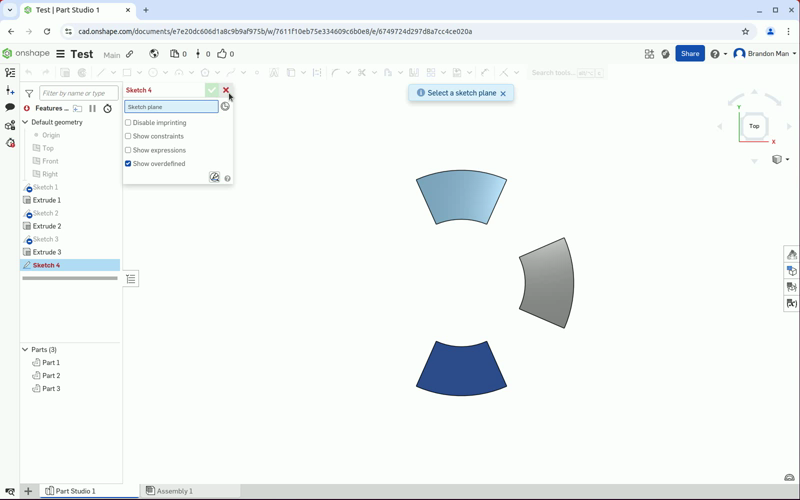
mouse_move(73, 150)
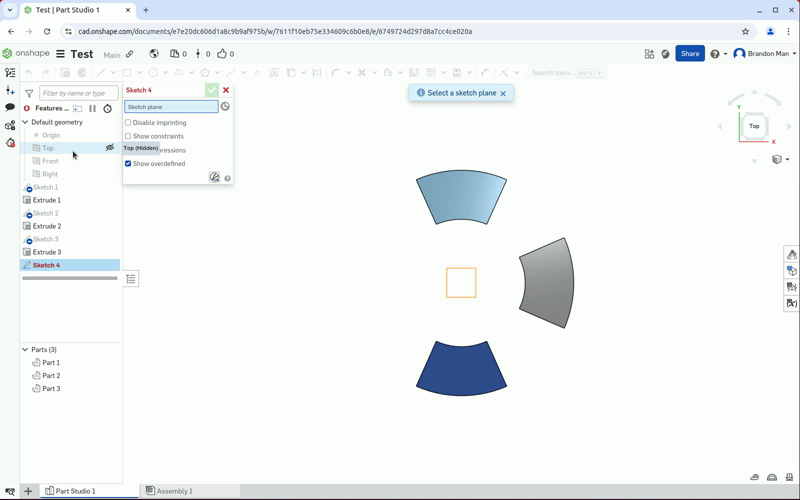
click(73, 150)
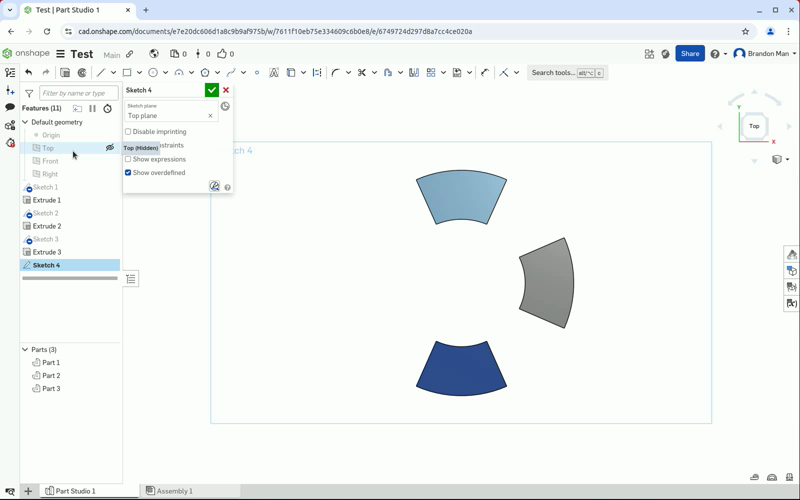
mouse_move(73, 352)
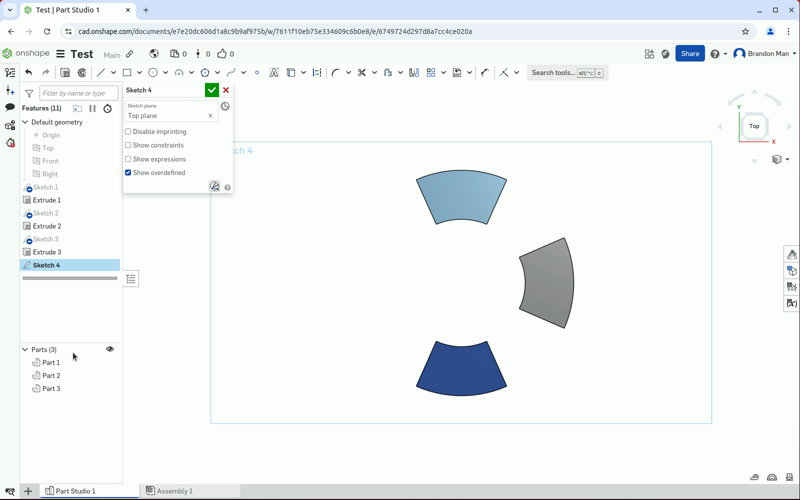
key(y)
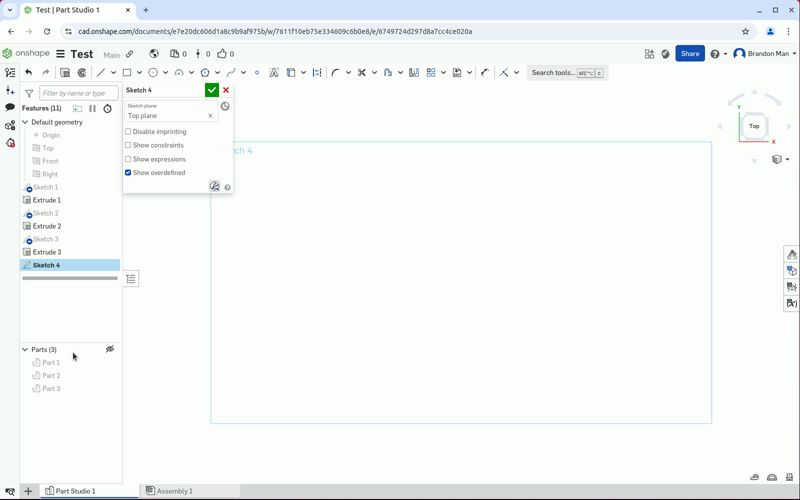
key(l)
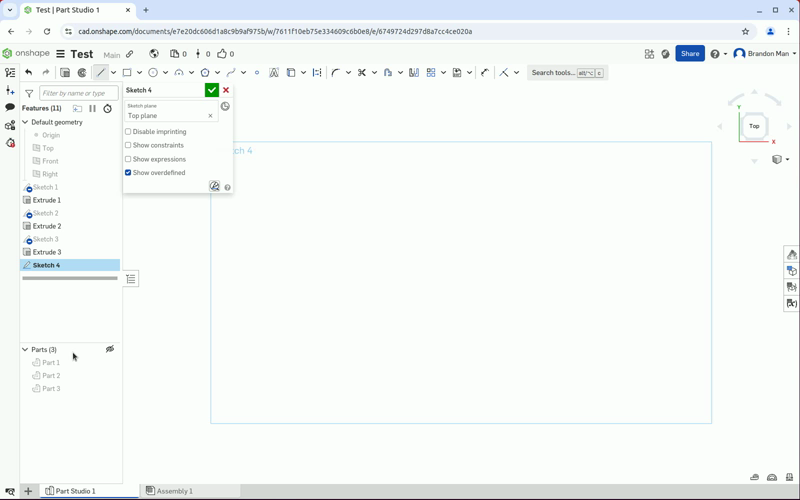
key_down(shift)
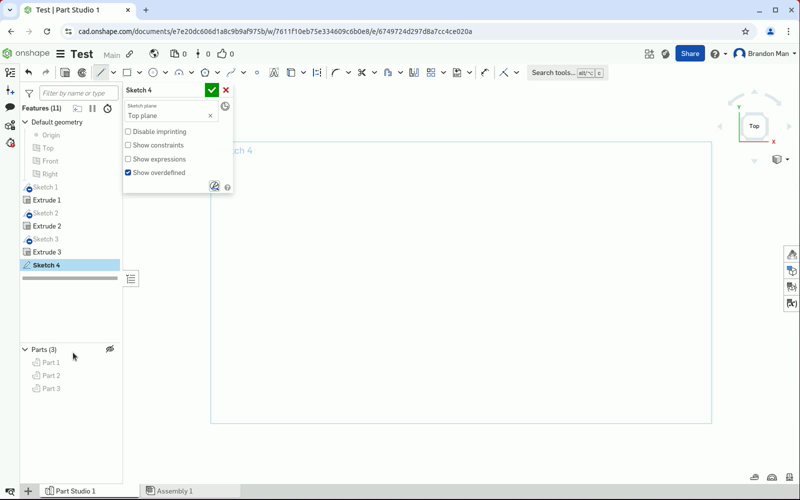
mouse_move(357, 327)
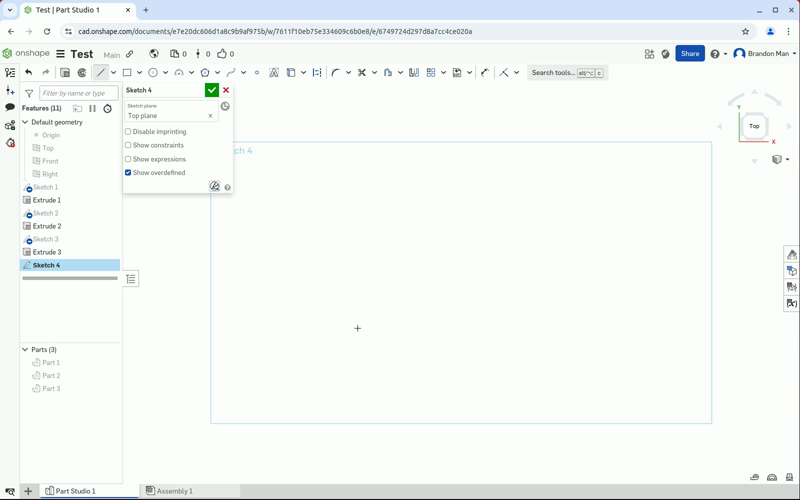
click(357, 327)
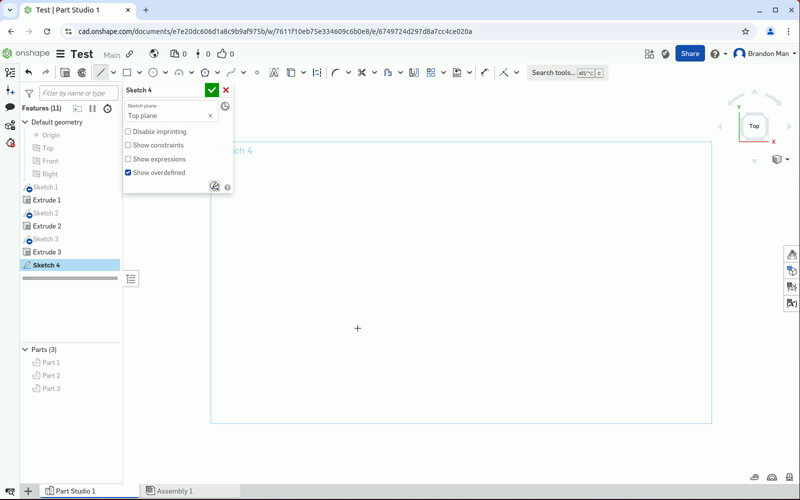
key_up(shift)
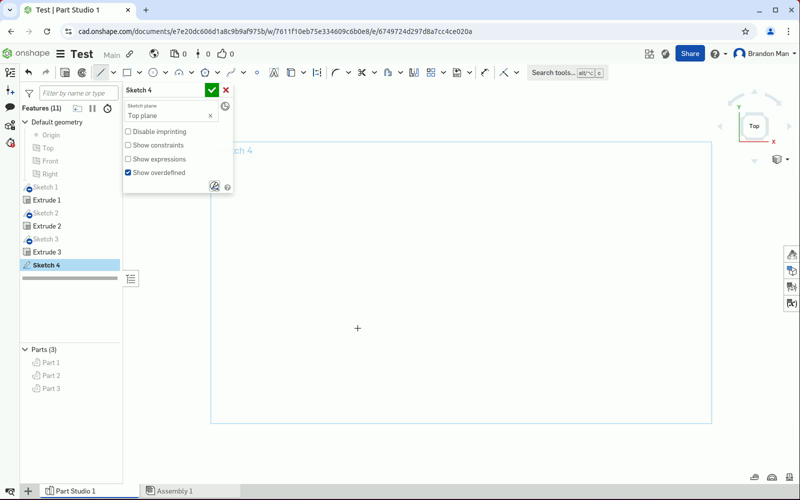
key_down(shift)
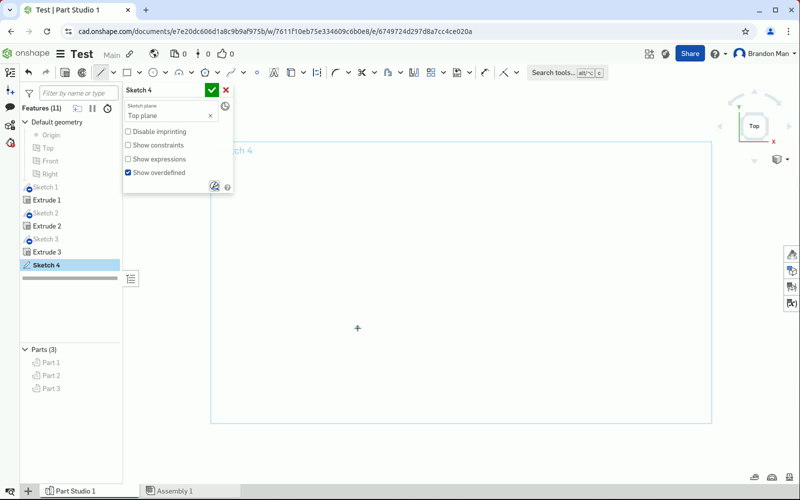
mouse_move(387, 327)
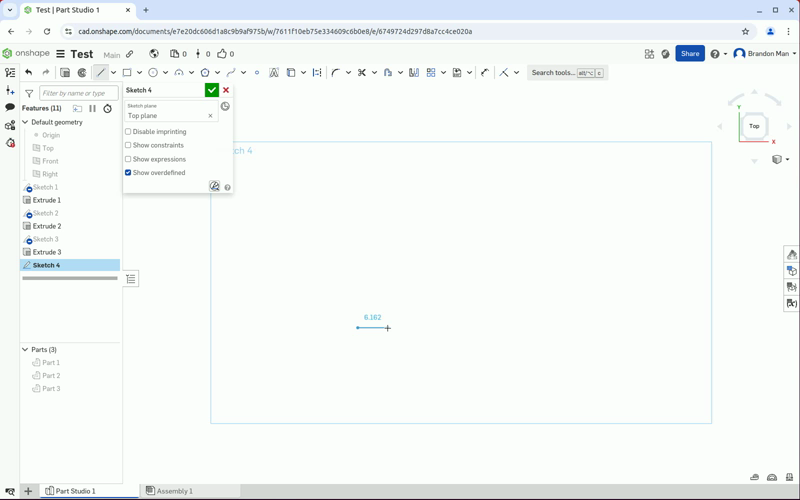
mouse_move(402, 307)
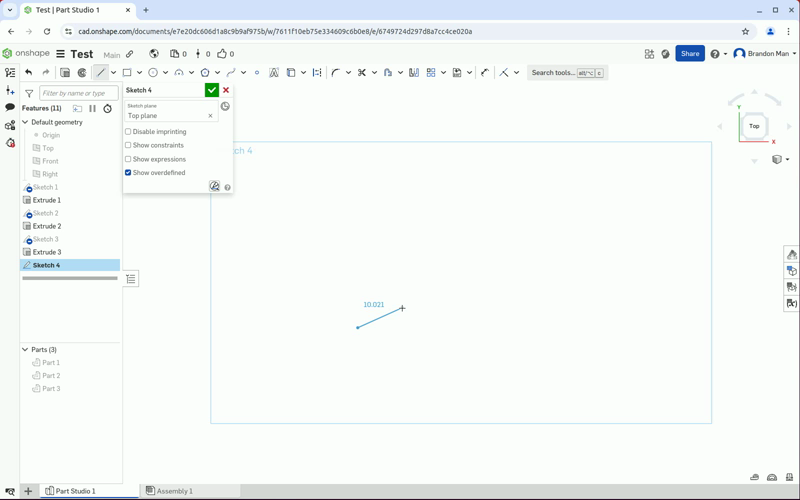
click(402, 307)
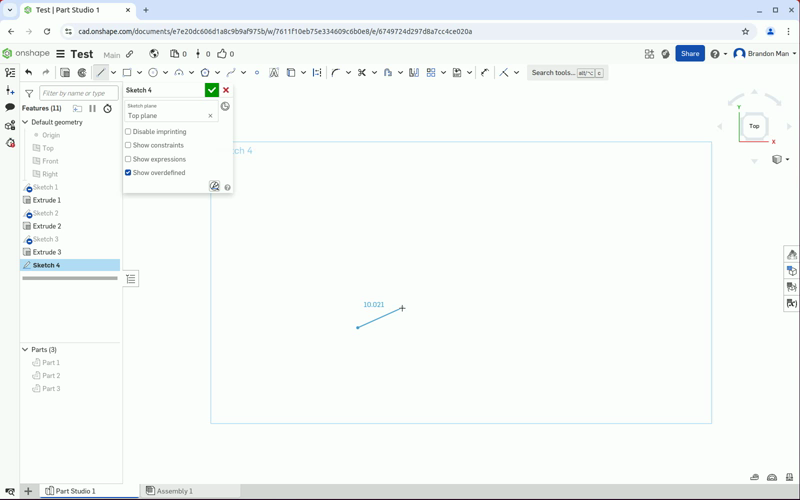
key_up(shift)
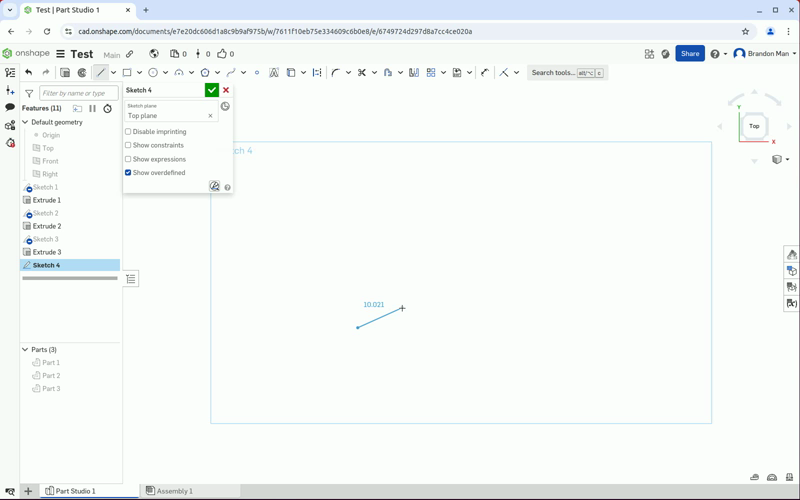
key(esc)
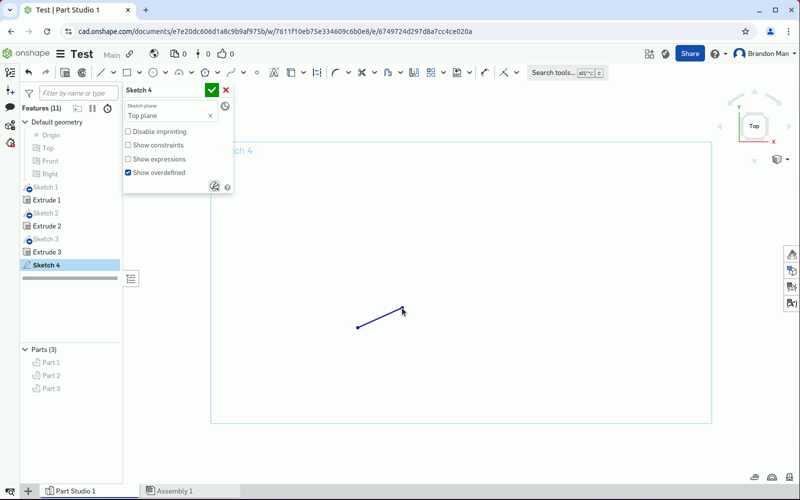
key(a)
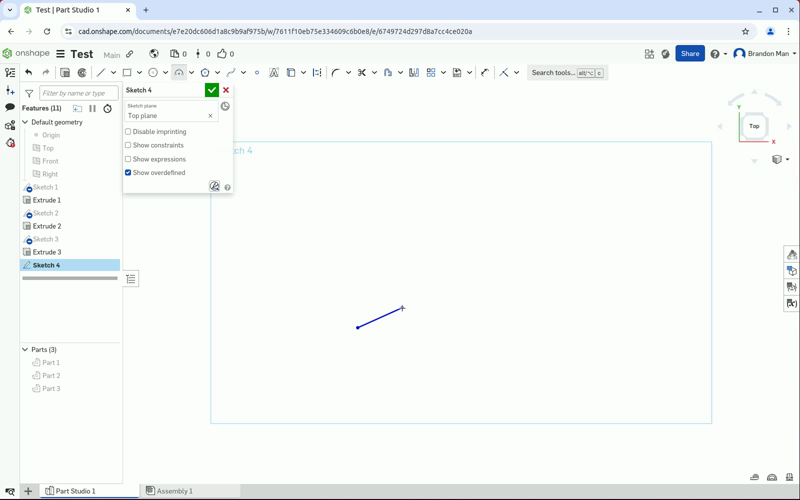
mouse_move(402, 307)
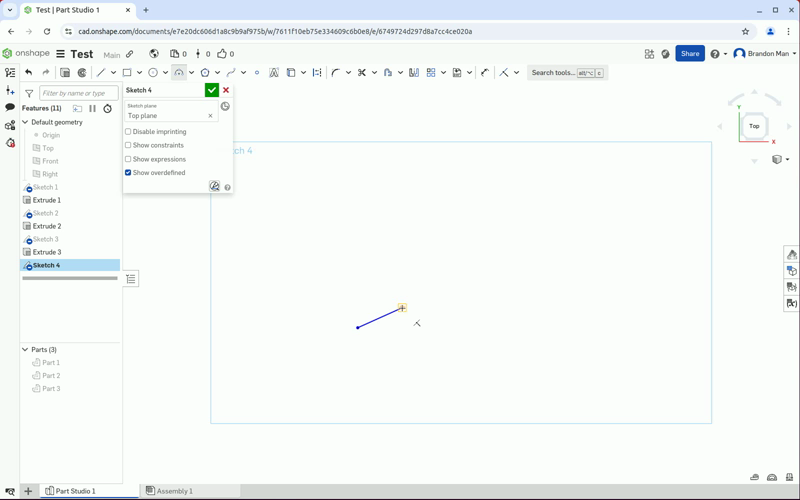
click(402, 307)
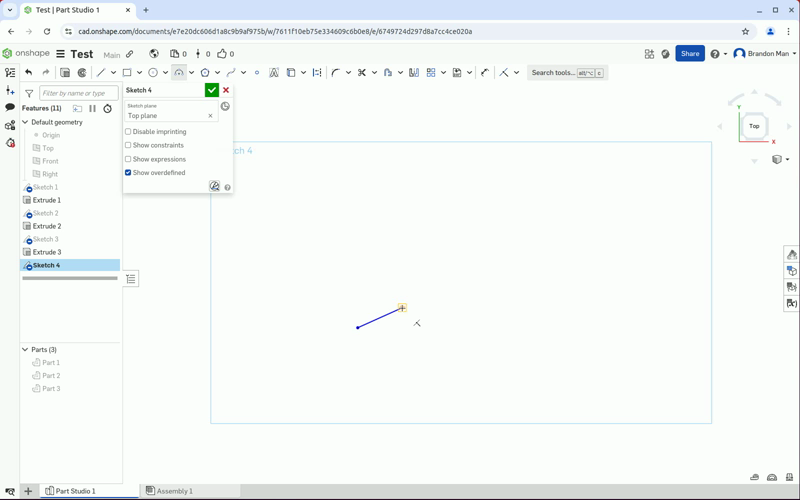
key_down(shift)
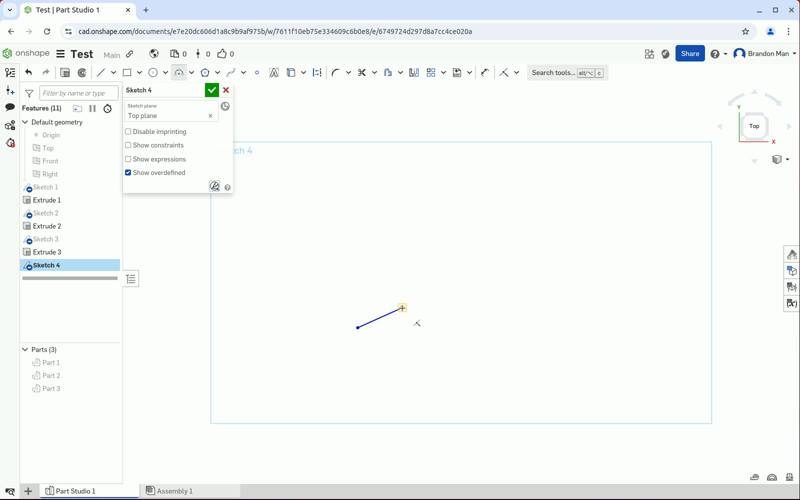
mouse_move(402, 257)
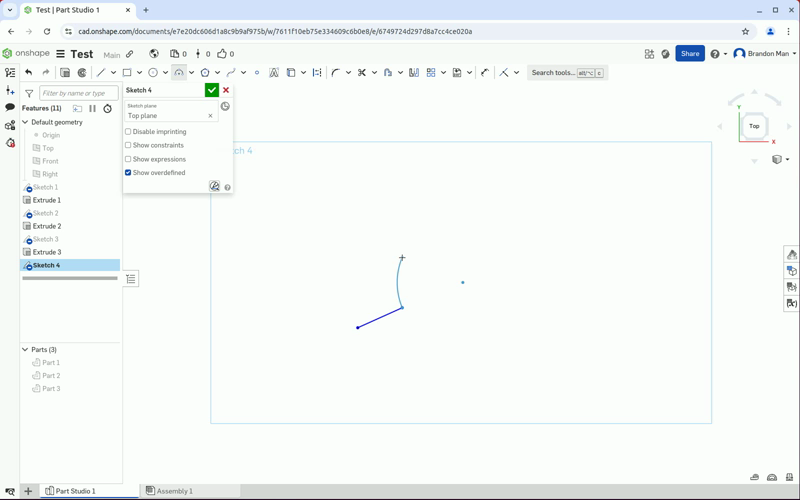
click(402, 257)
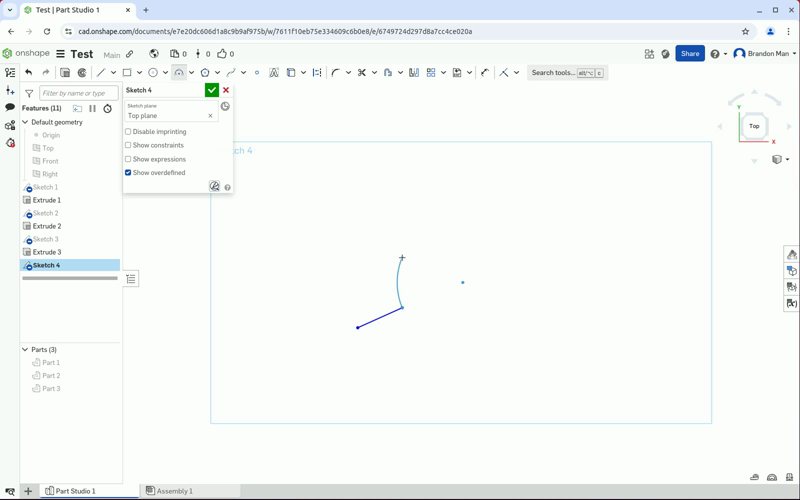
mouse_move(396, 282)
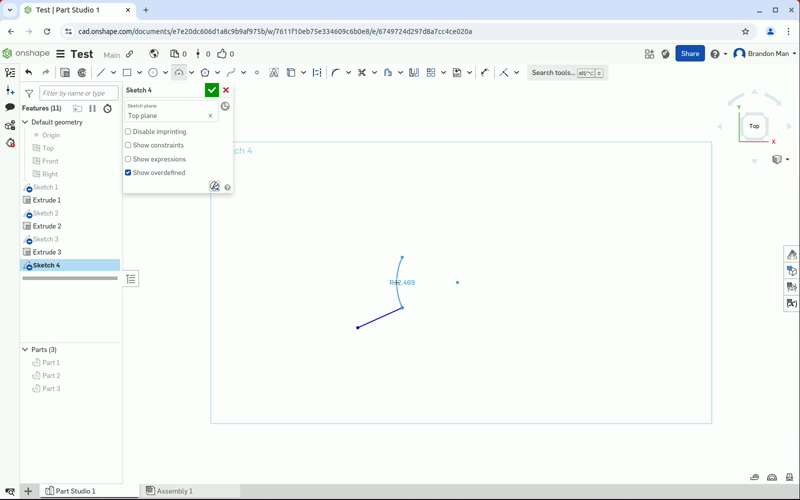
click(396, 282)
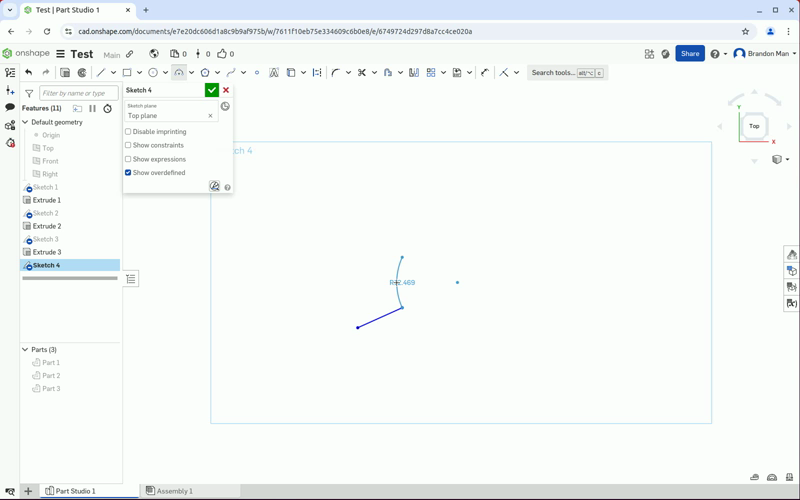
key_up(shift)
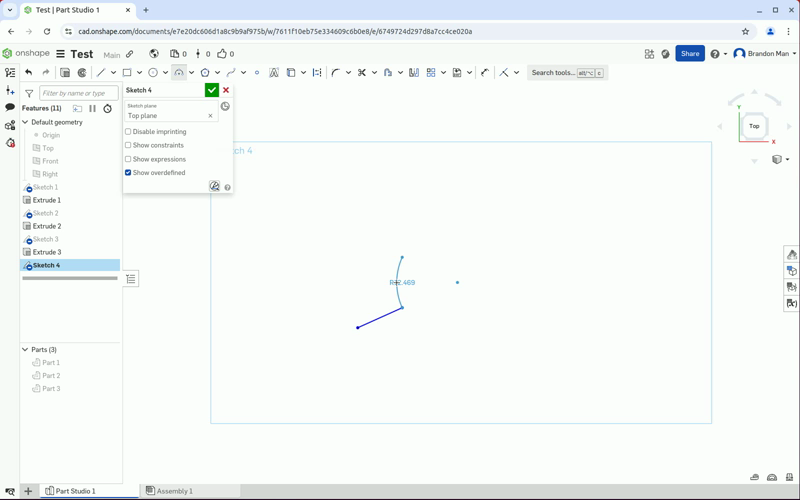
key(esc)
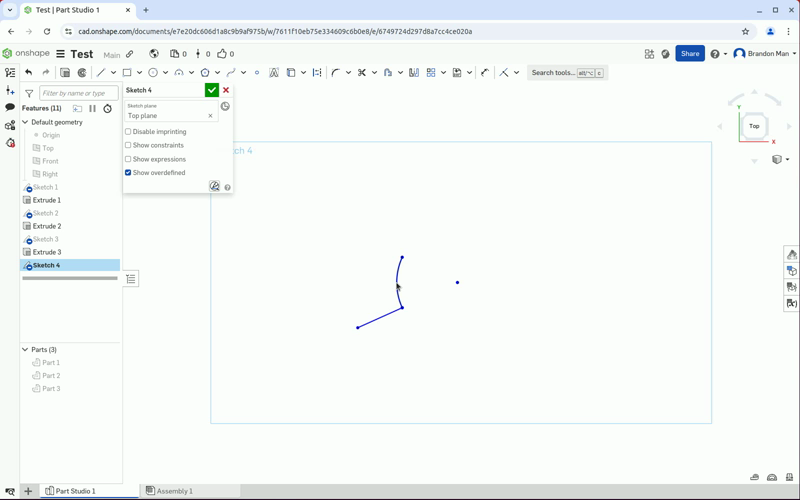
key(l)
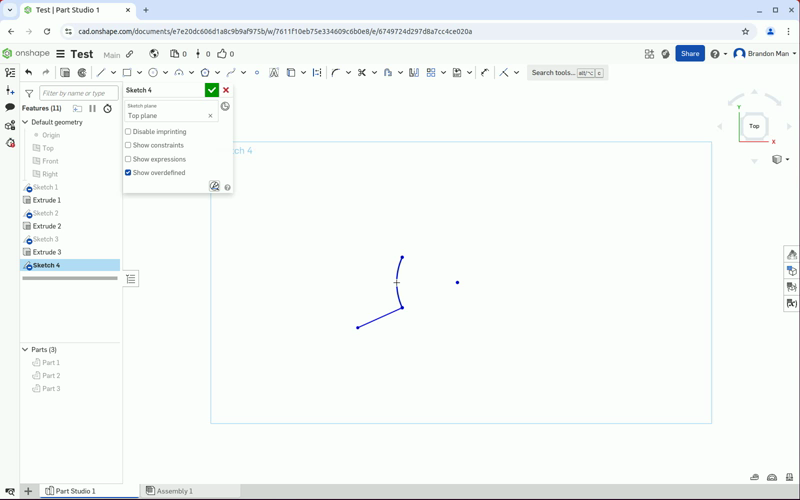
mouse_move(402, 257)
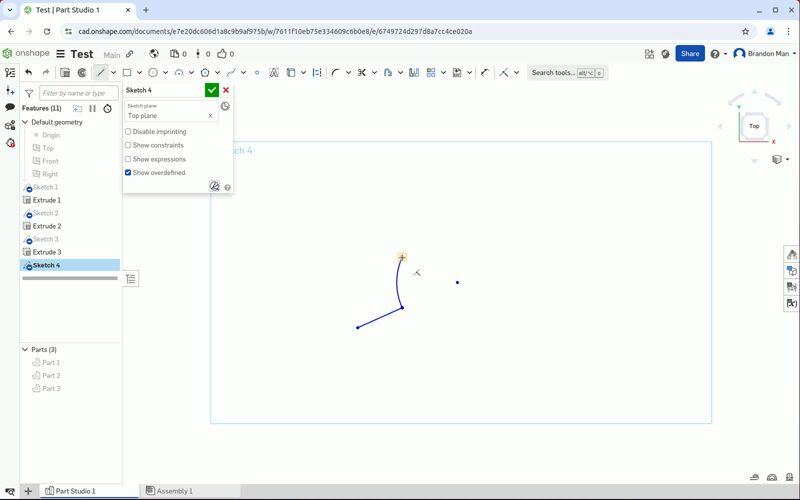
click(402, 257)
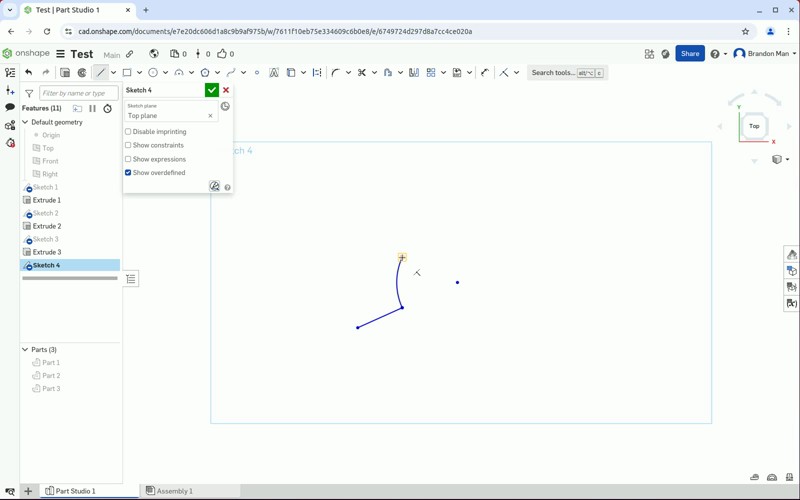
key_down(shift)
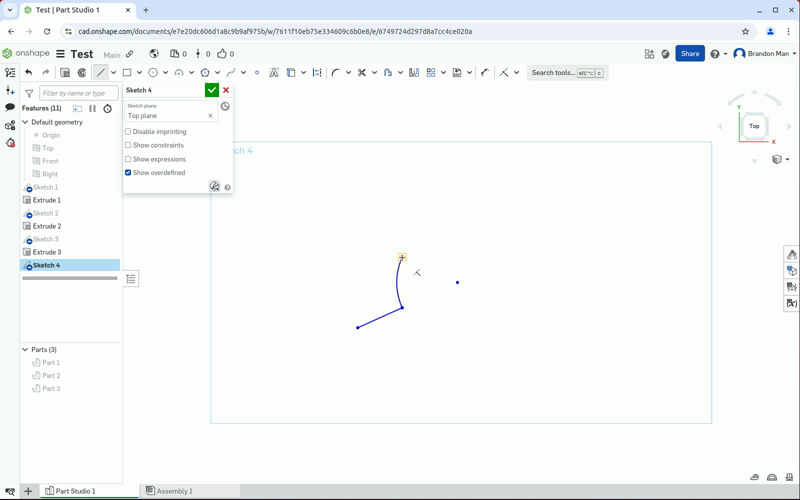
mouse_move(432, 257)
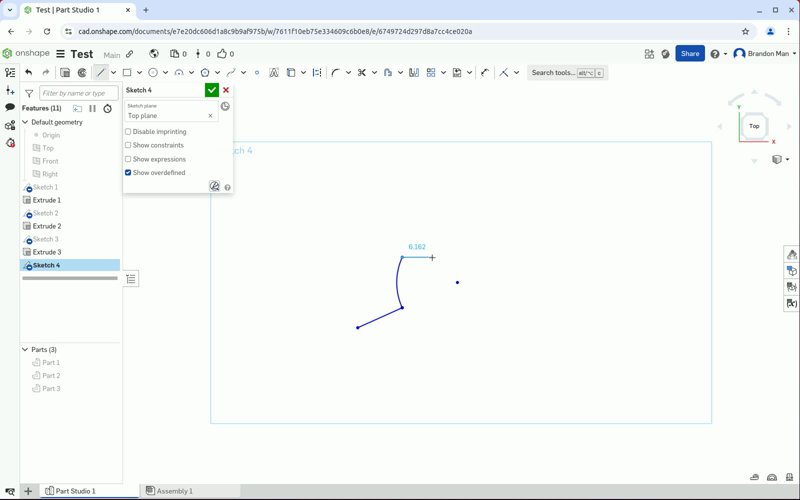
mouse_move(357, 237)
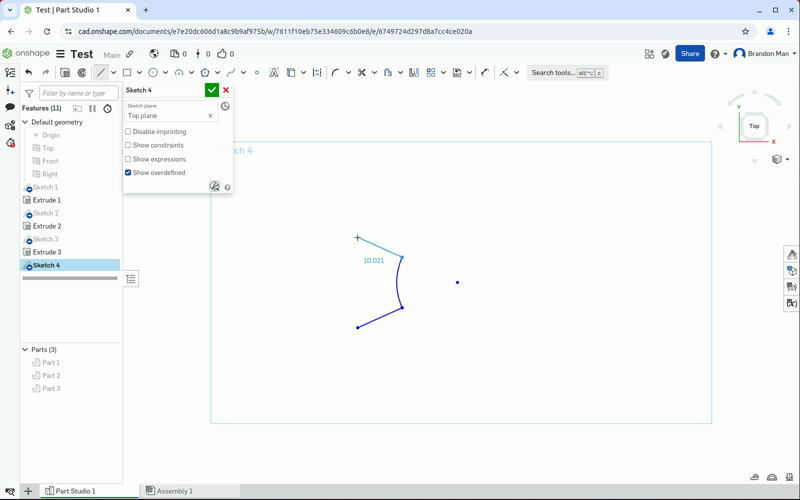
click(357, 237)
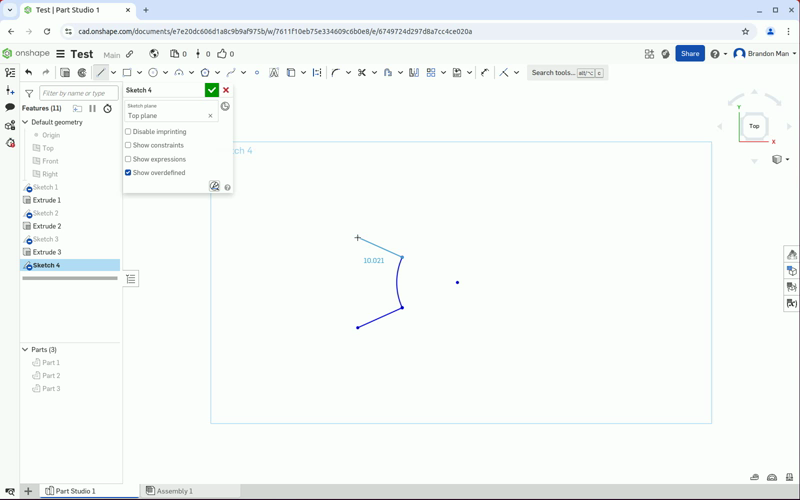
key_up(shift)
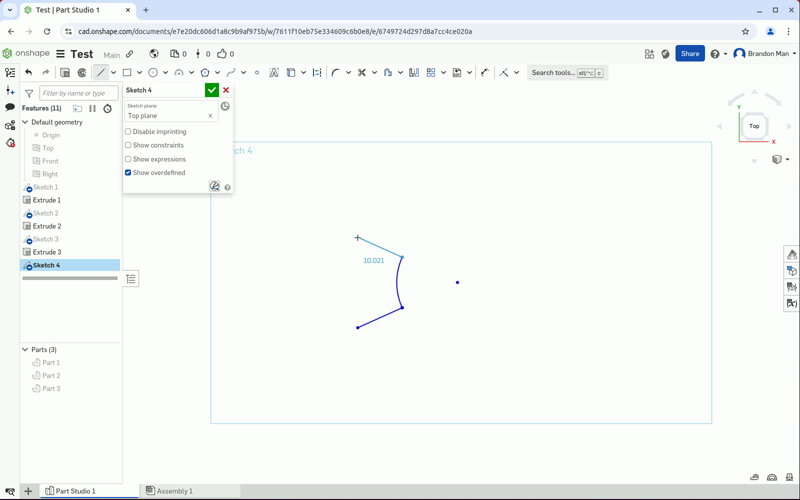
key(esc)
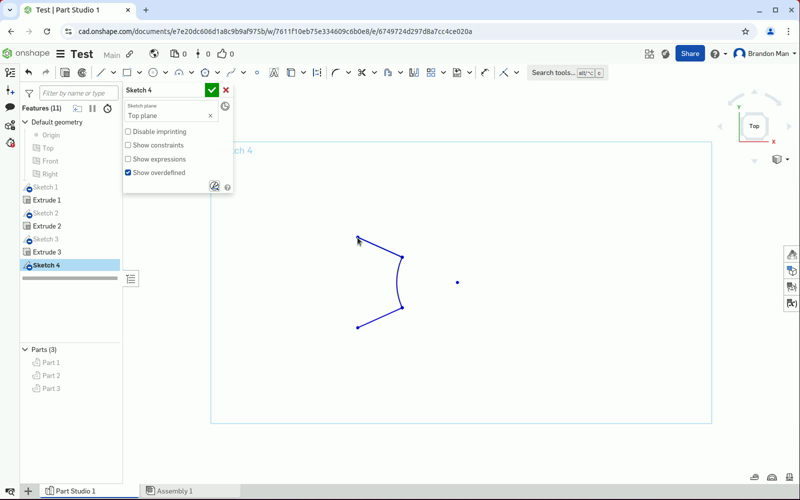
key(a)
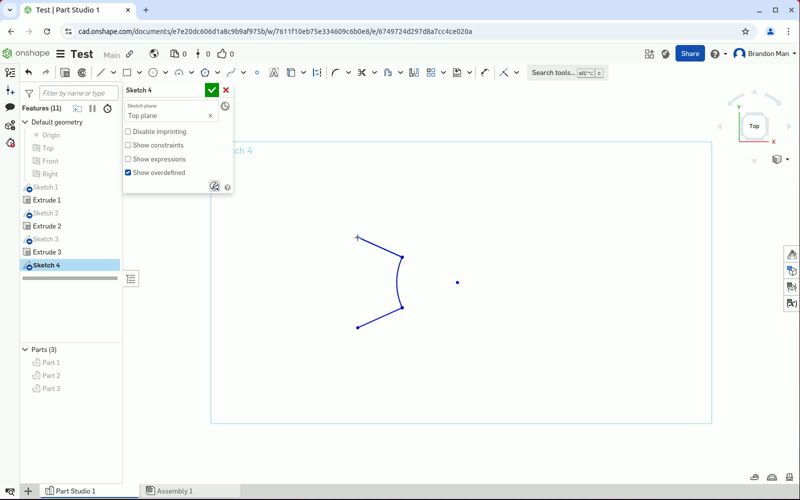
mouse_move(357, 237)
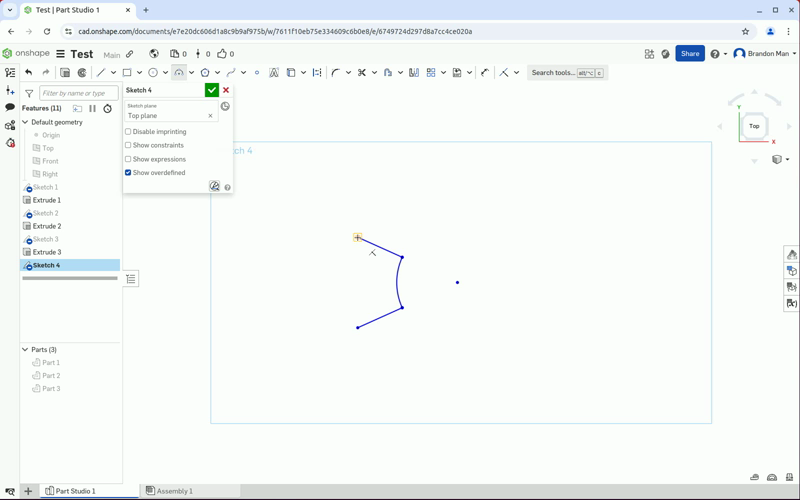
click(357, 237)
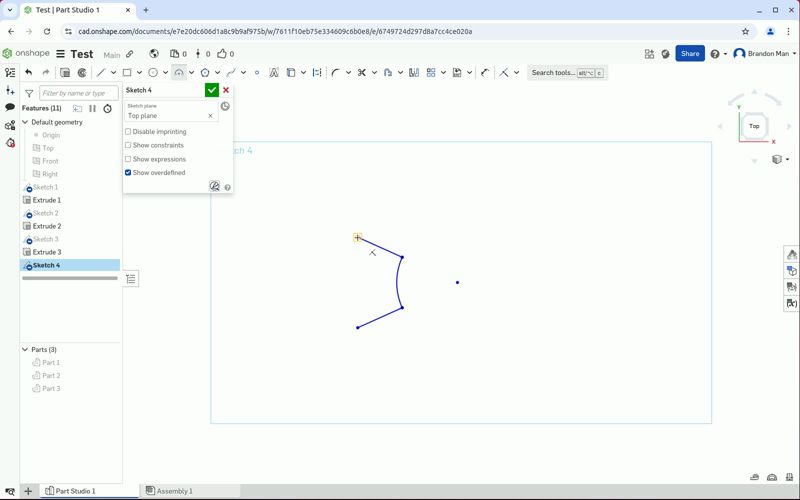
mouse_move(357, 327)
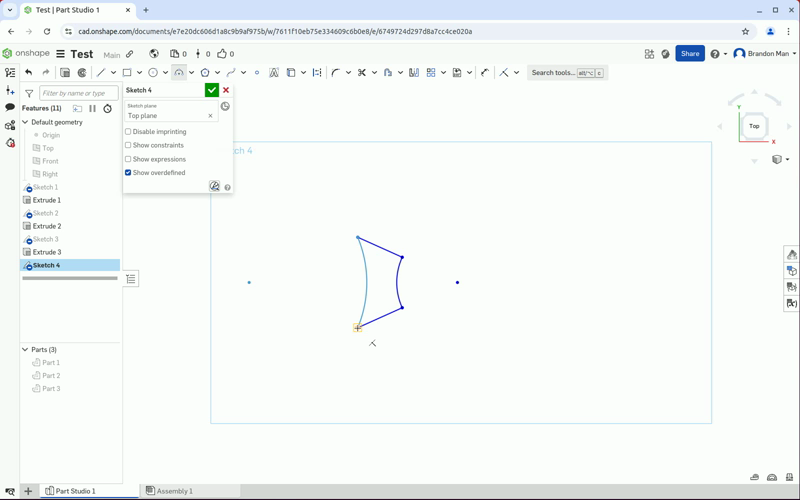
click(357, 327)
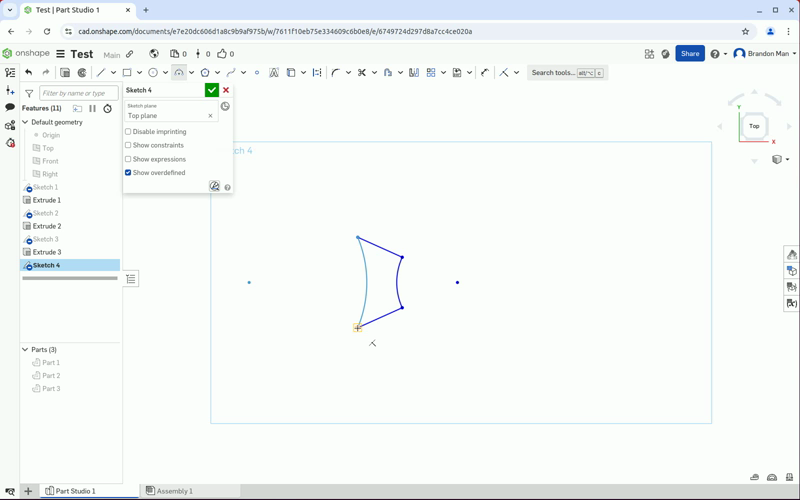
key_down(shift)
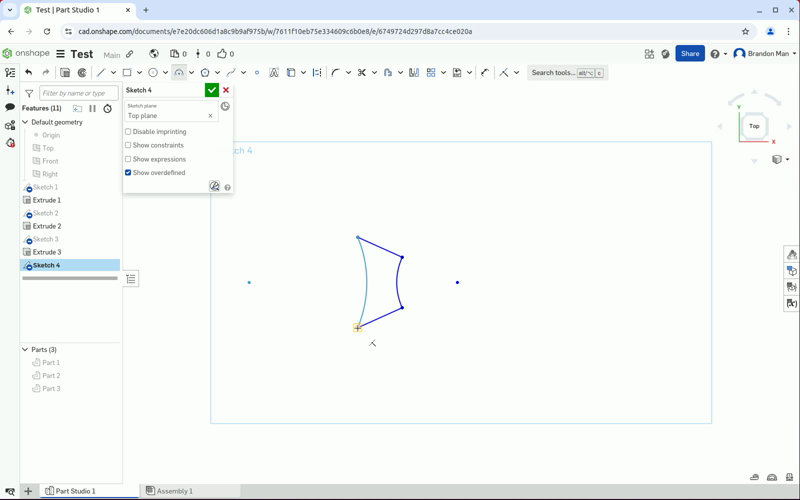
mouse_move(347, 282)
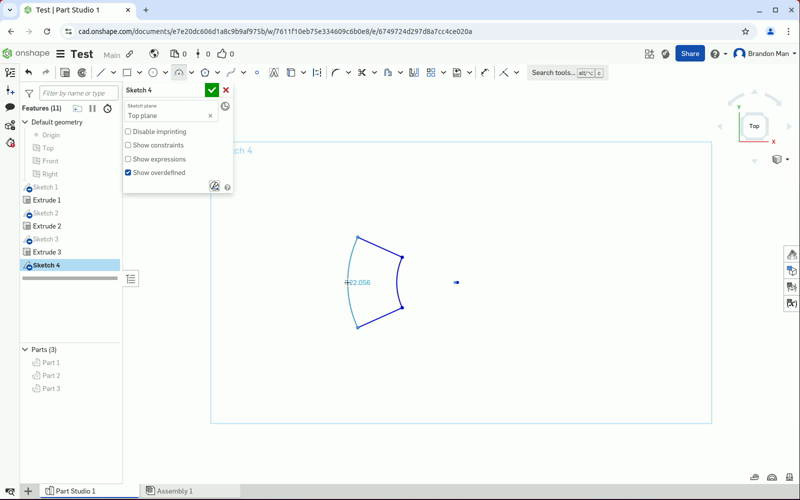
click(347, 282)
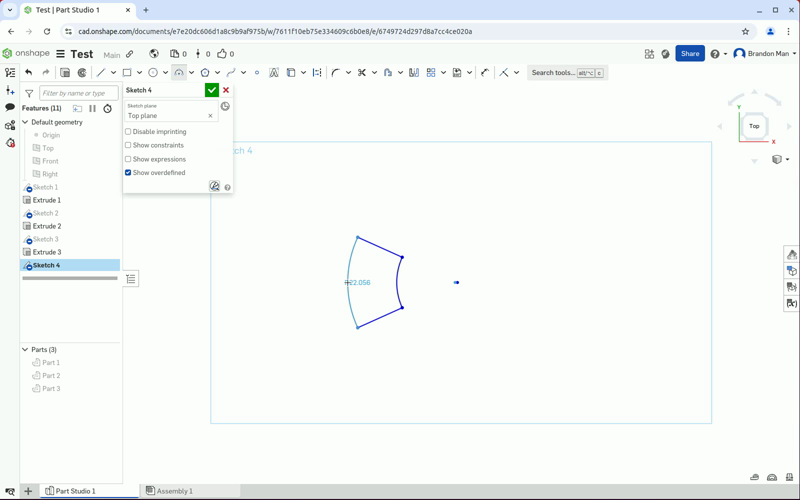
key_up(shift)
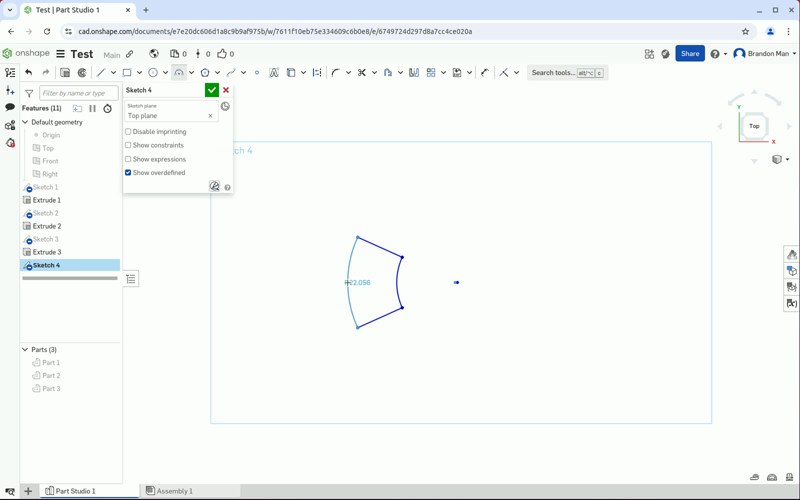
key(esc)
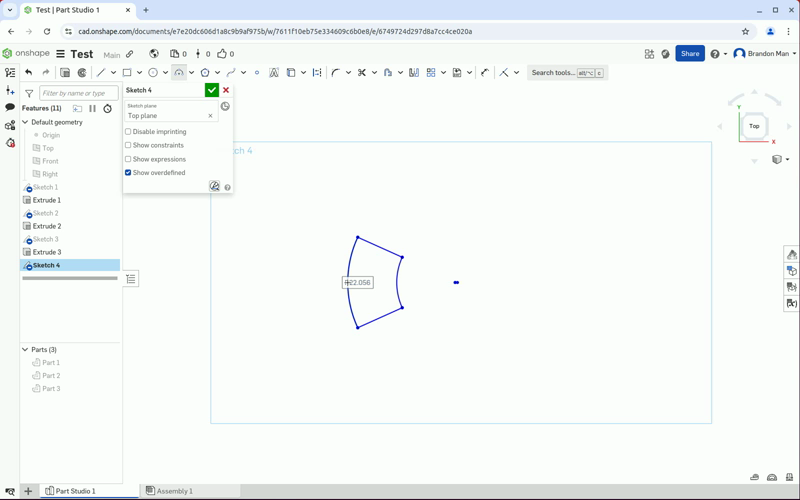
mouse_move(364, 266)
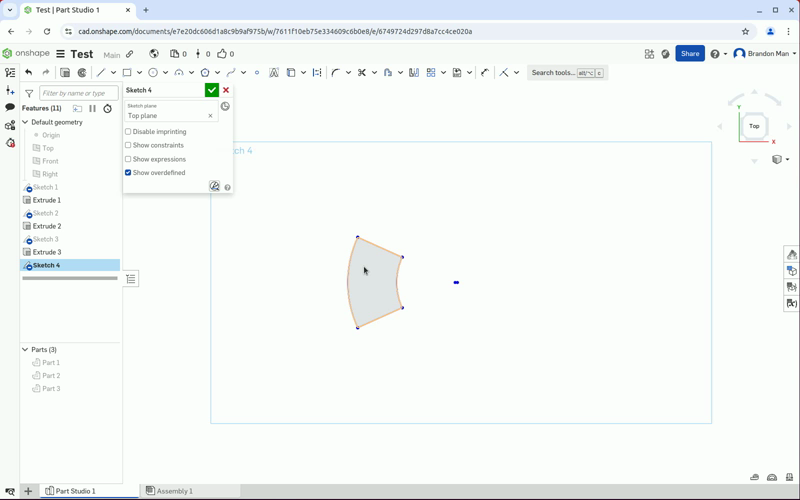
click(364, 266)
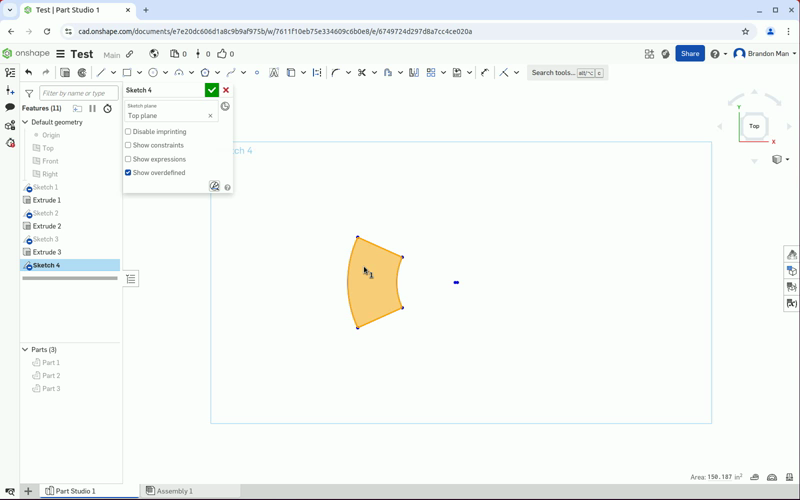
mouse_move(73, 352)
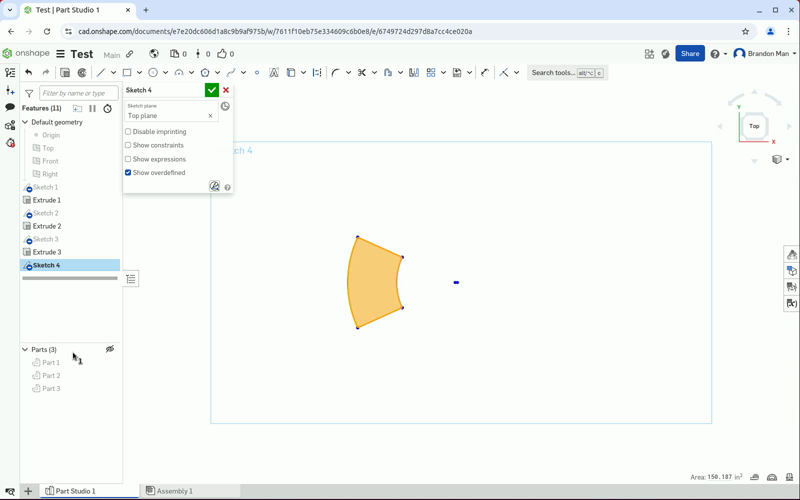
key(shift+y)
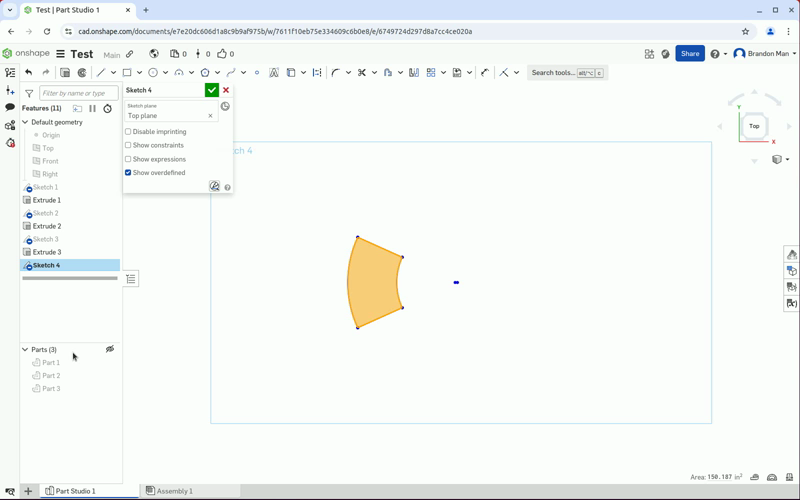
key(shift+e)
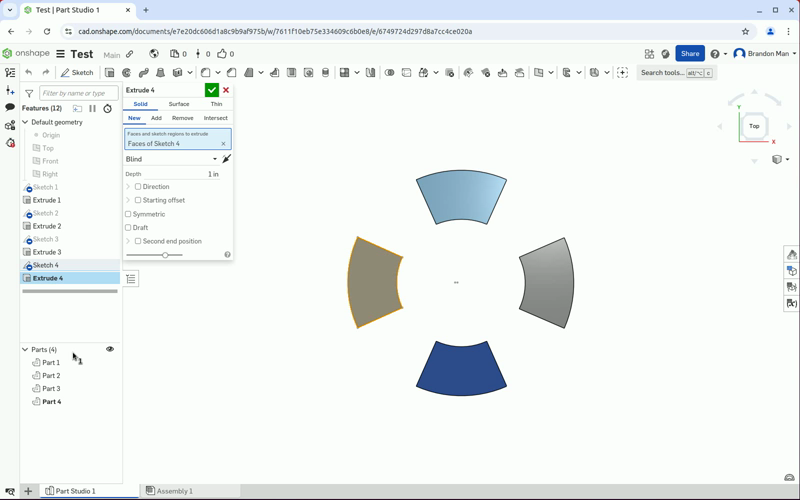
mouse_move(143, 106)
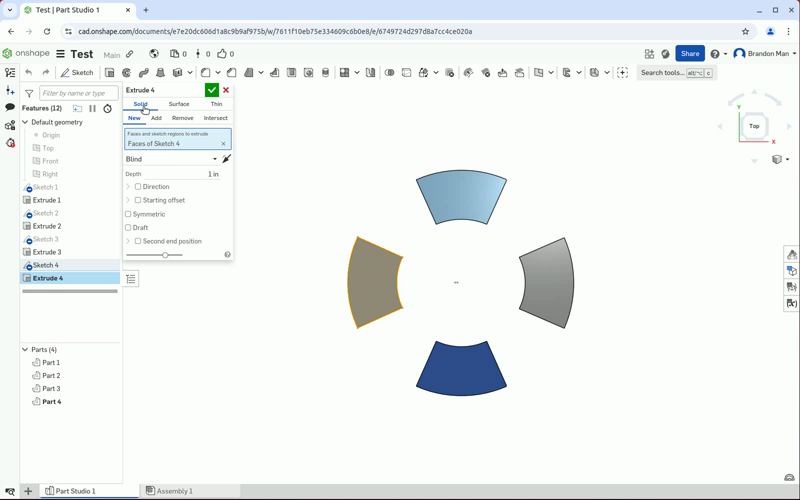
click(143, 106)
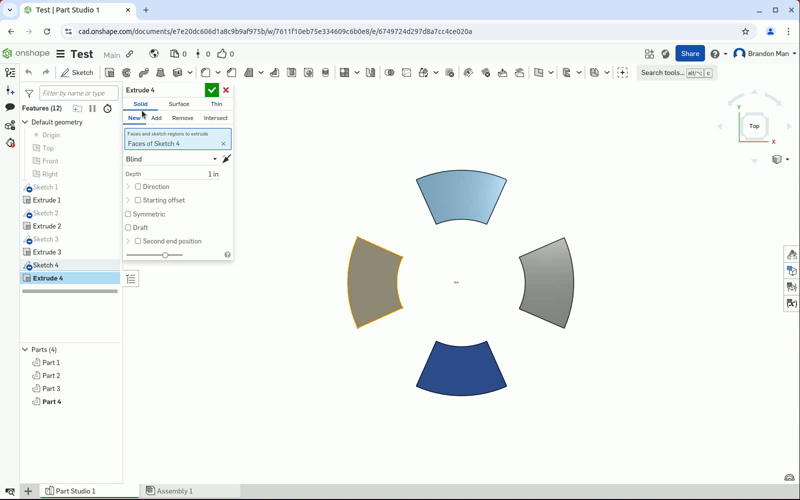
mouse_move(137, 120)
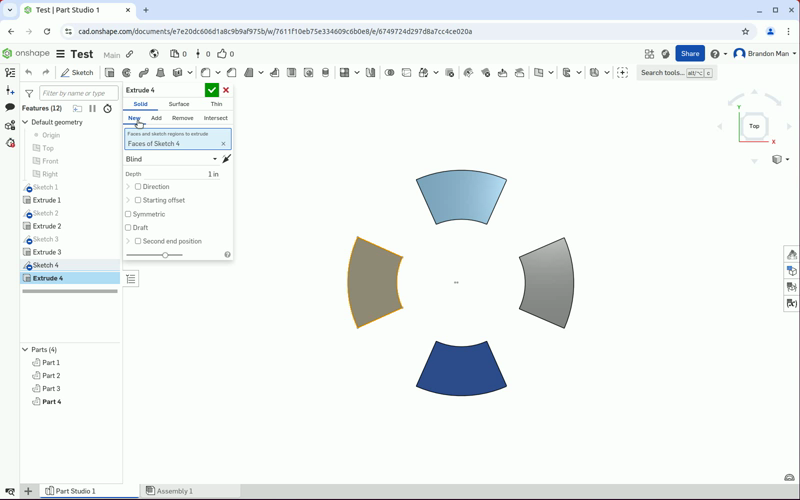
click(137, 120)
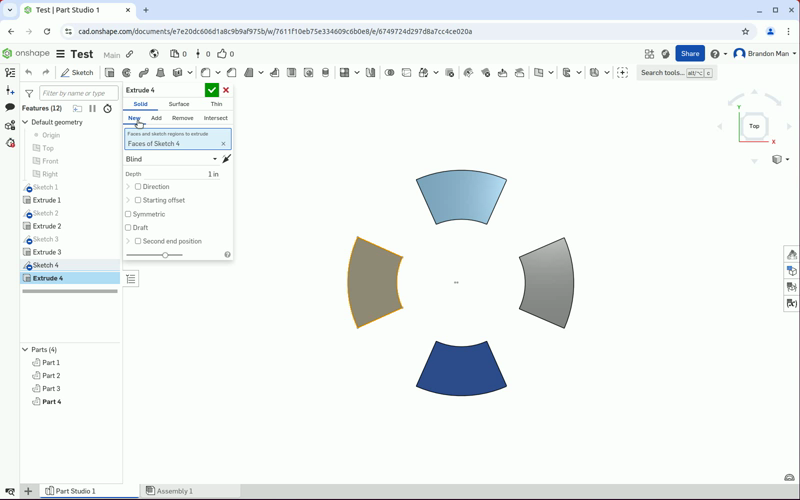
key(tab, 4)
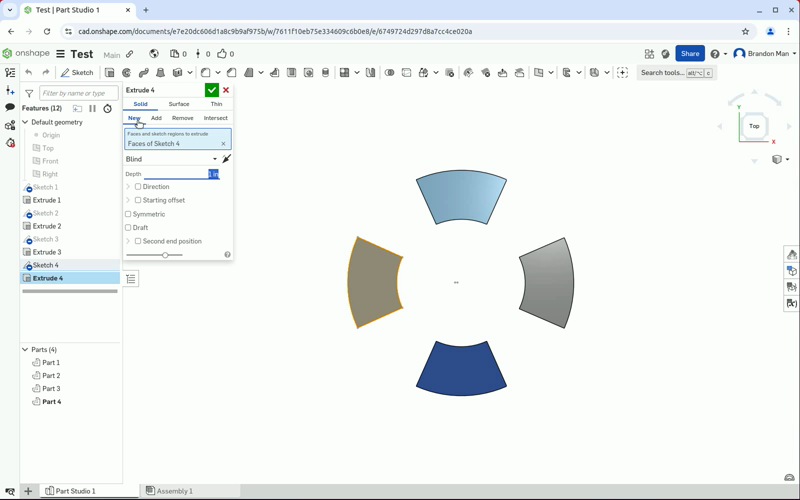
text(15.405)
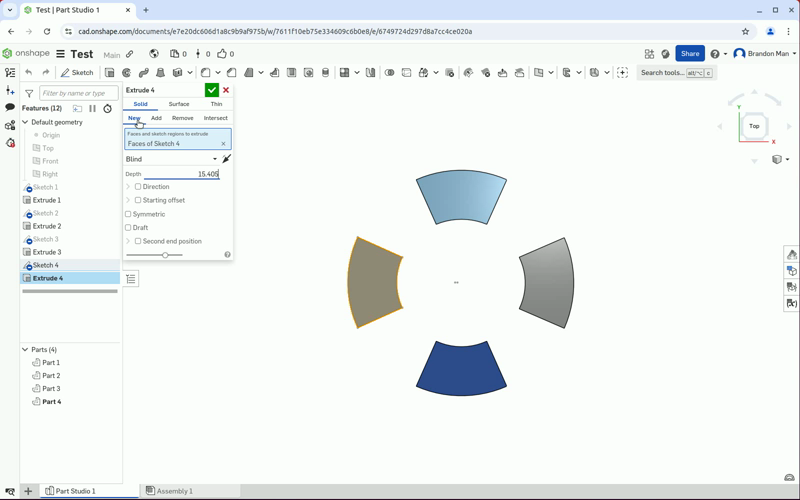
key(enter)
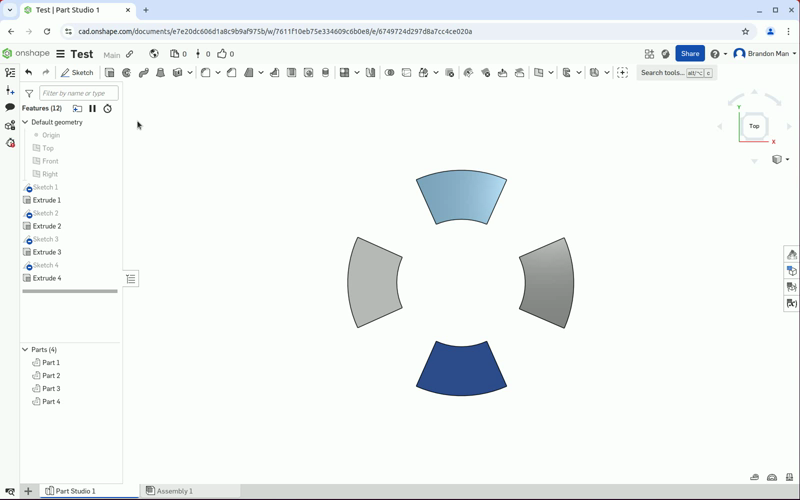
key(shift+h)
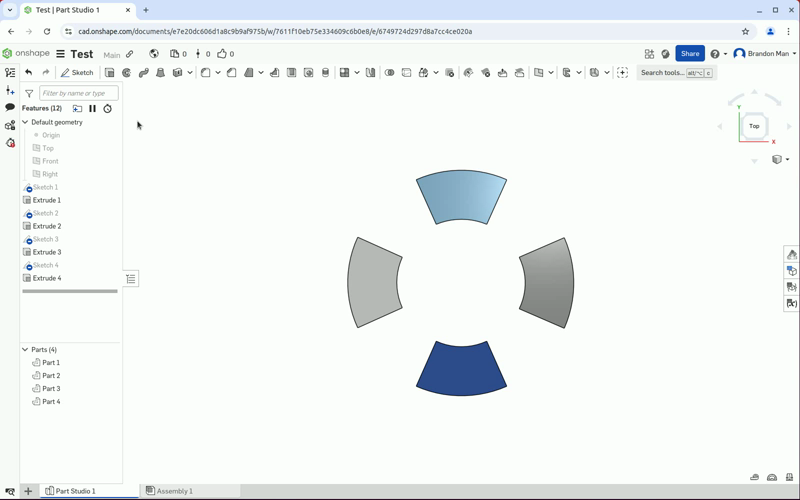
key(shift+h)
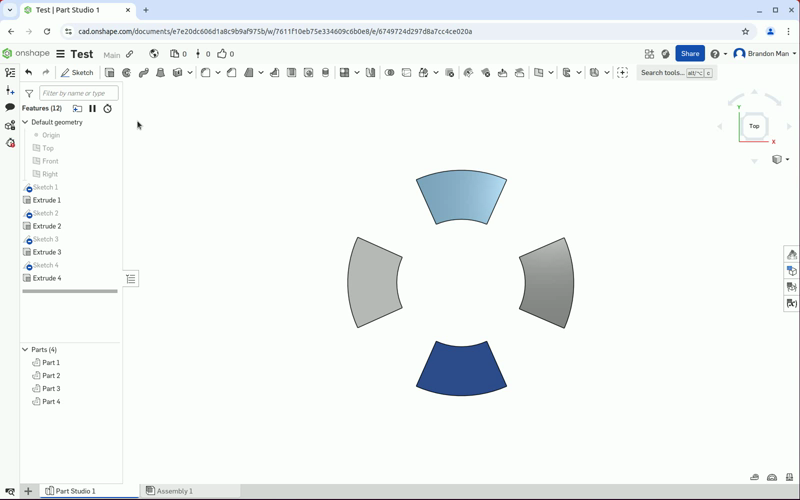
mouse_move(73, 189)
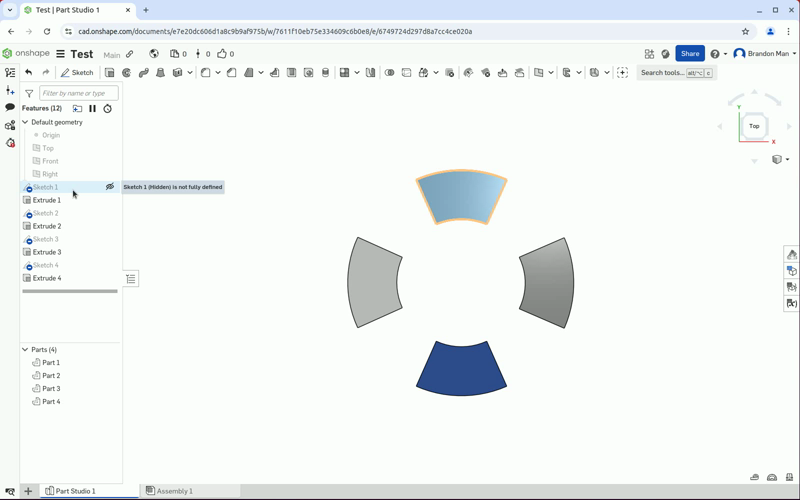
click(73, 189)
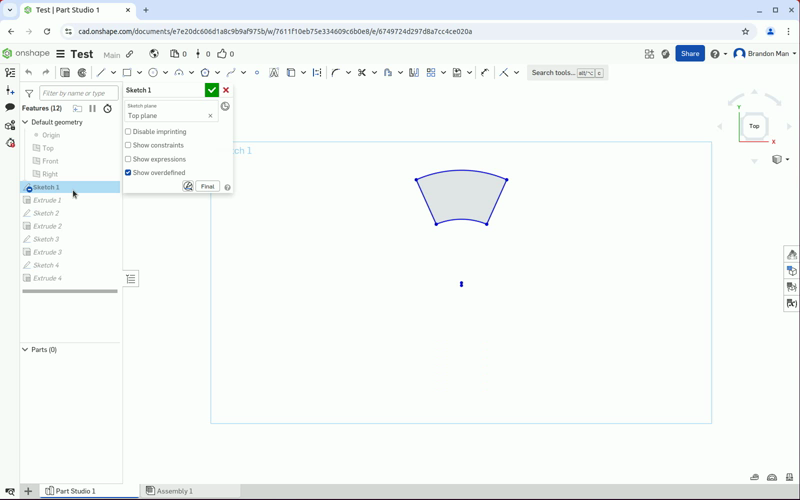
mouse_move(229, 92)
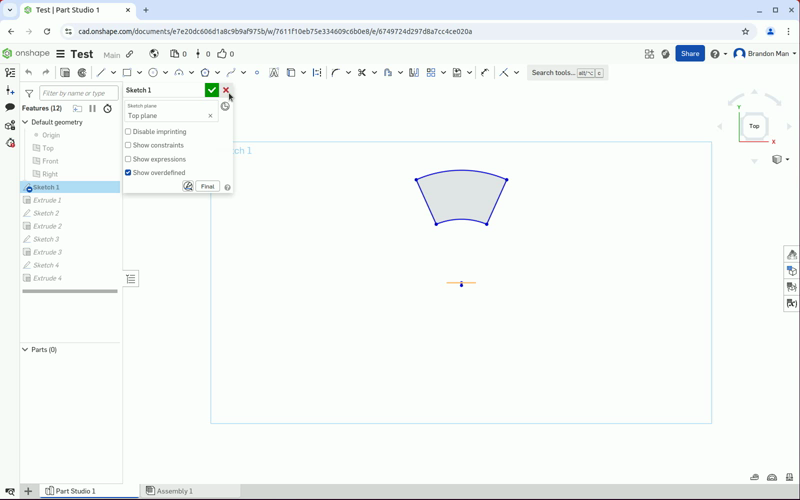
click(229, 92)
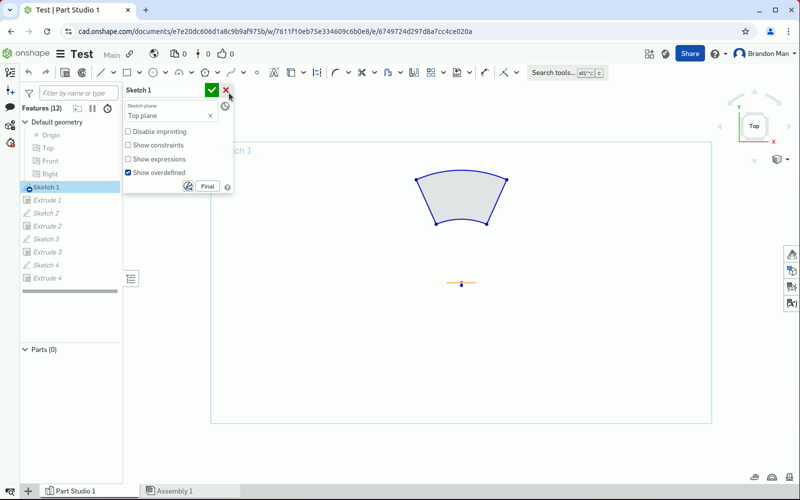
key(shift+s)
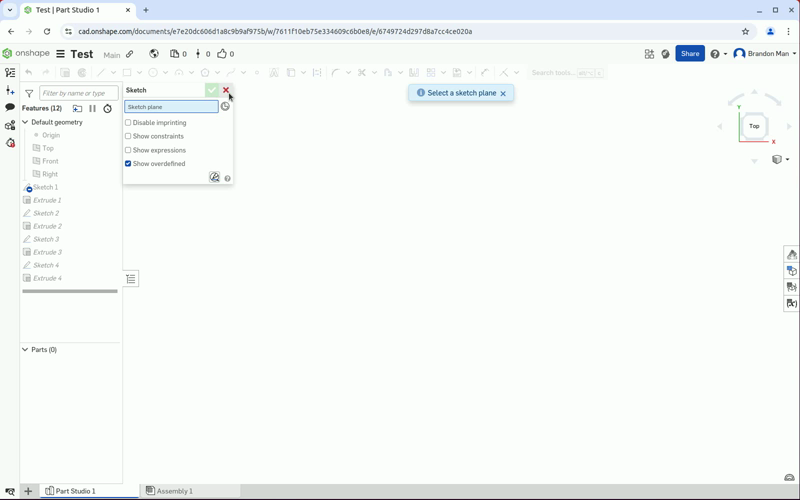
mouse_move(73, 150)
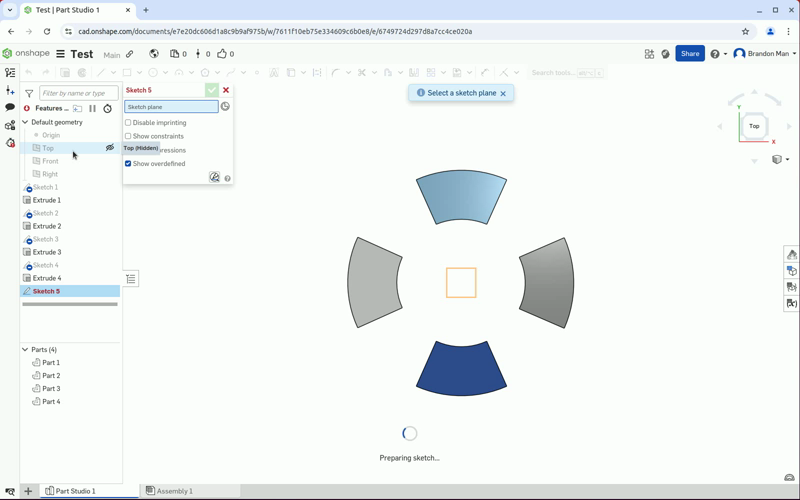
click(73, 150)
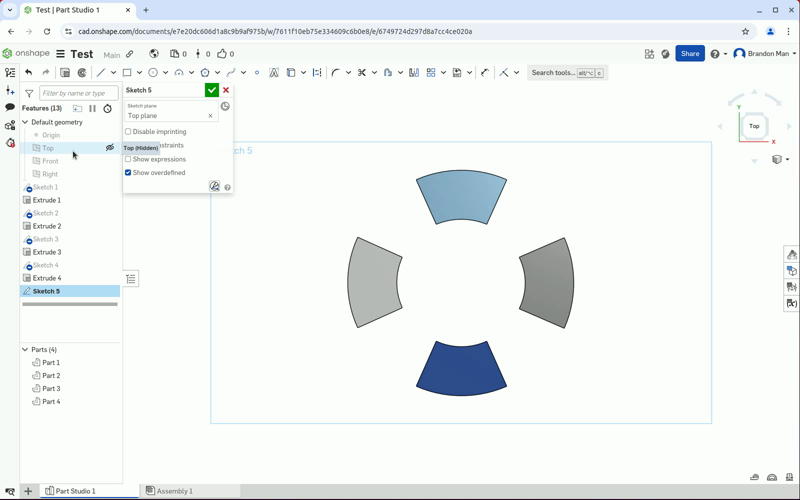
mouse_move(73, 352)
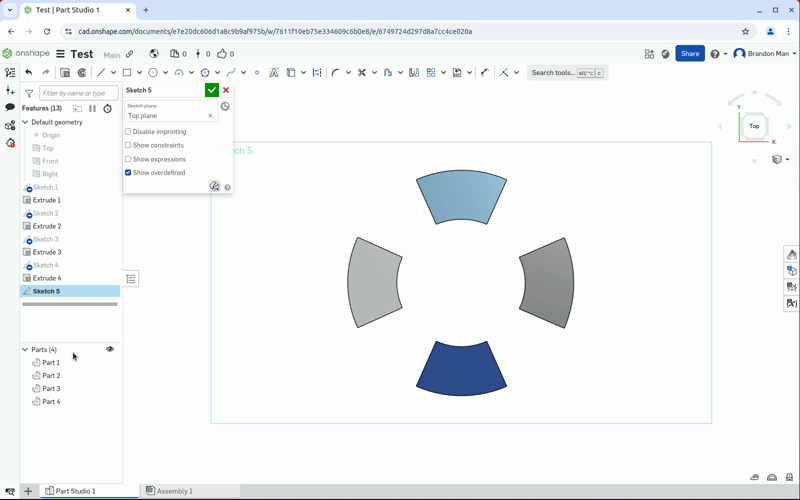
key(y)
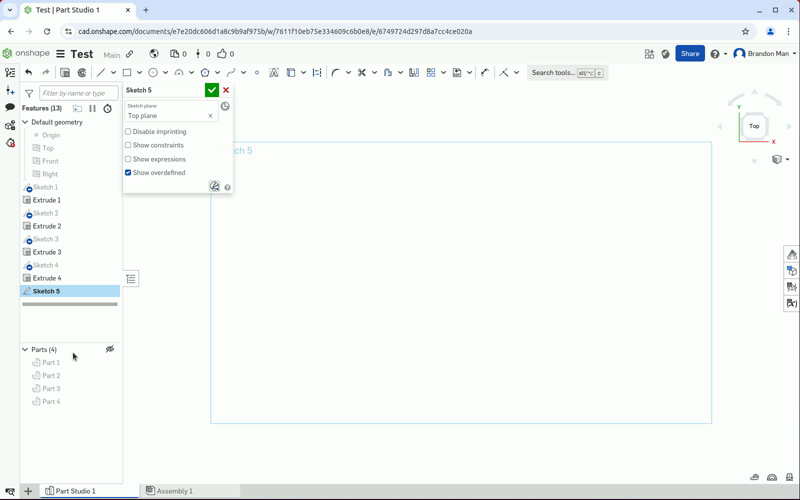
key(c)
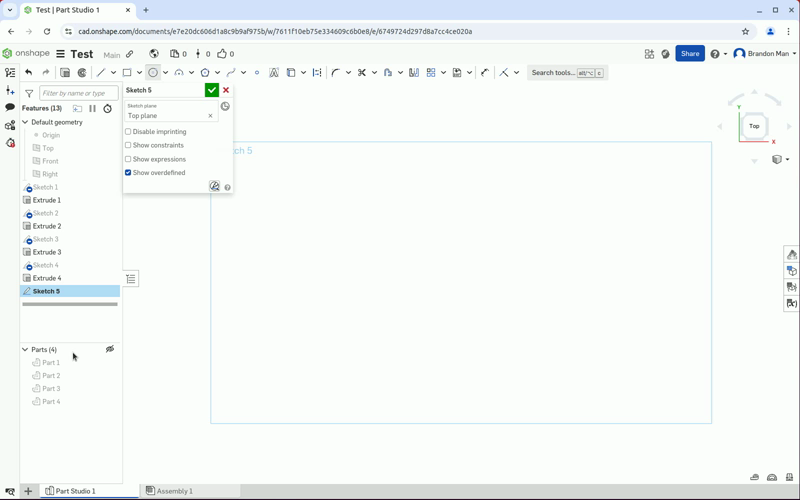
key_down(shift)
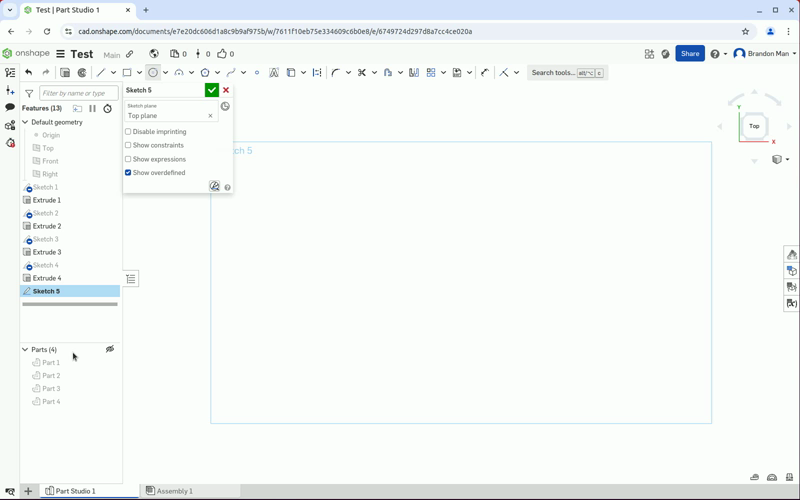
mouse_move(461, 282)
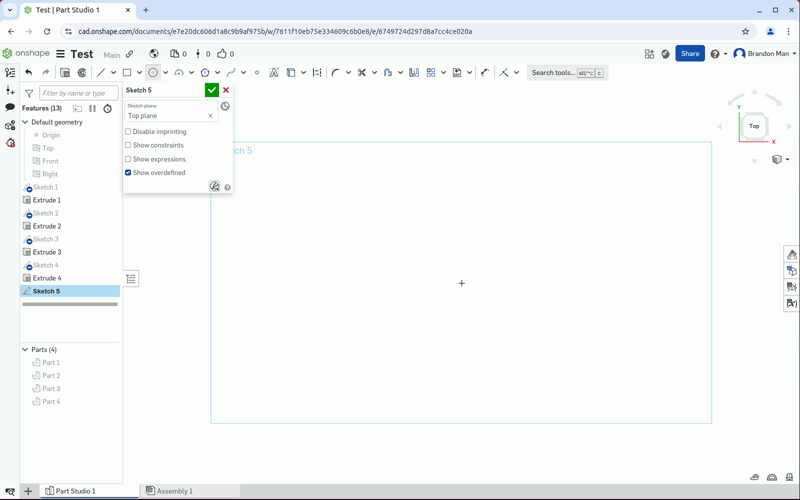
click(461, 282)
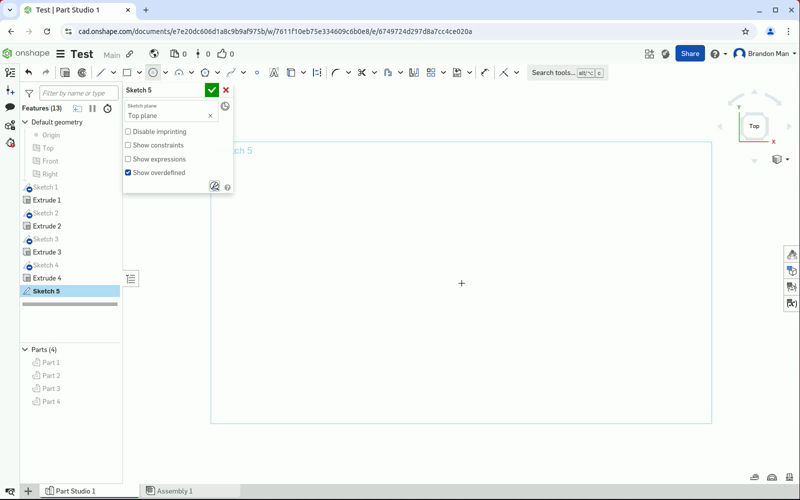
key_up(shift)
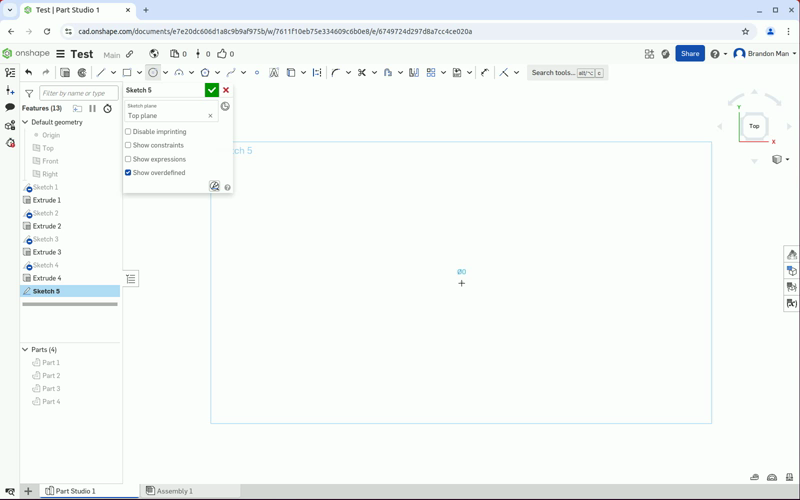
mouse_move(526, 282)
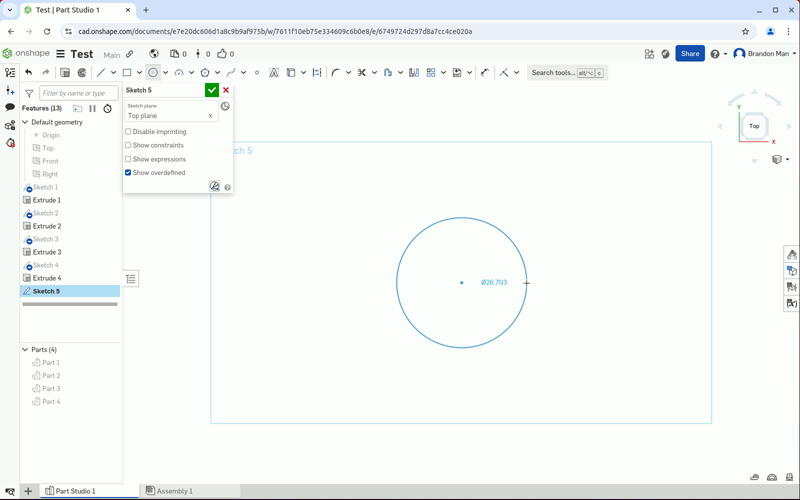
click(526, 282)
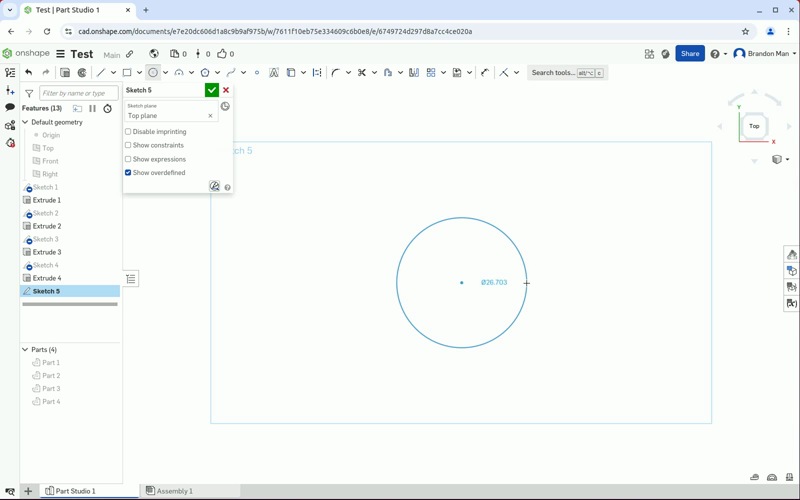
key(esc)
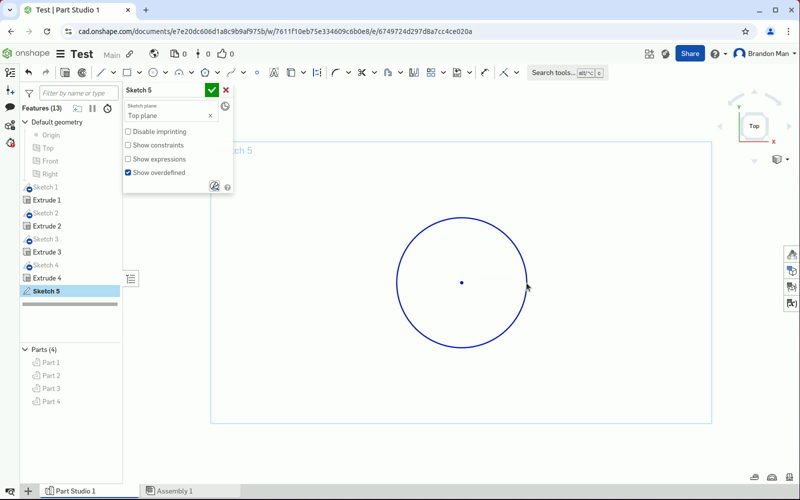
mouse_move(448, 298)
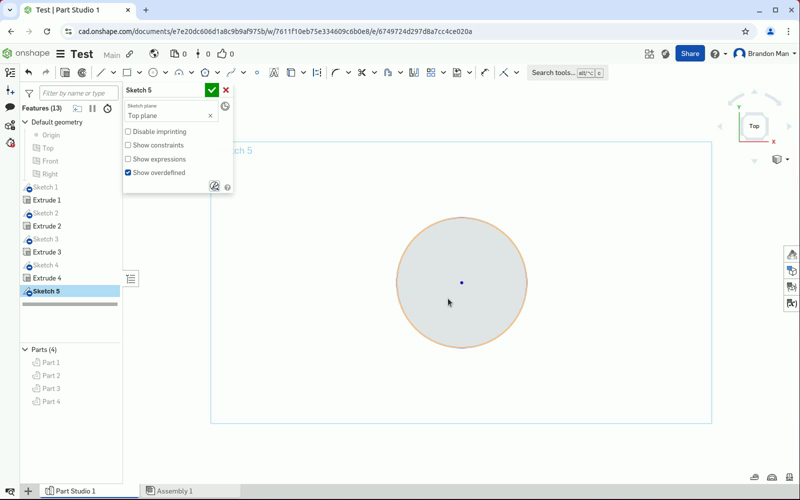
click(448, 298)
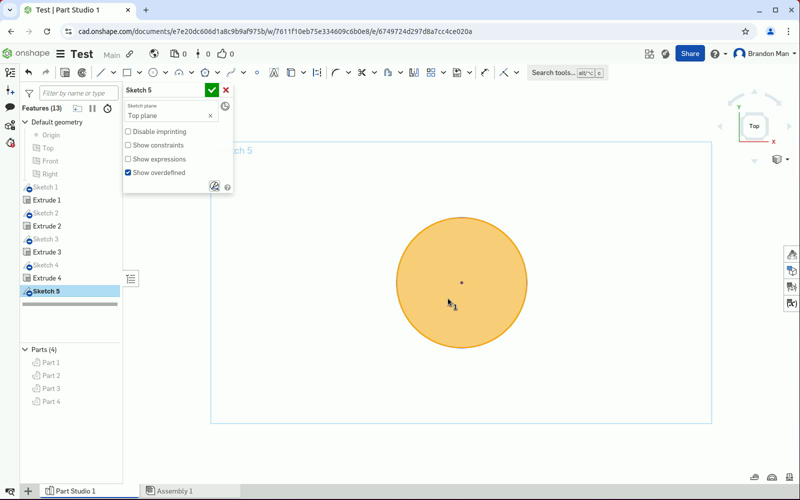
mouse_move(73, 352)
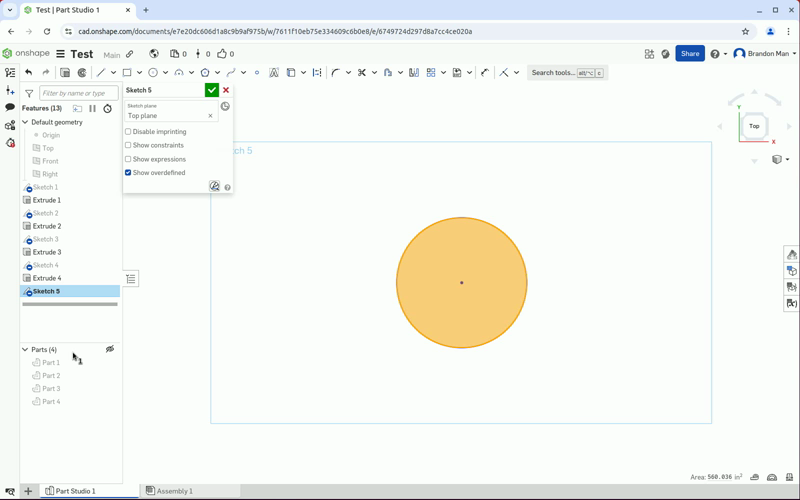
key(shift+y)
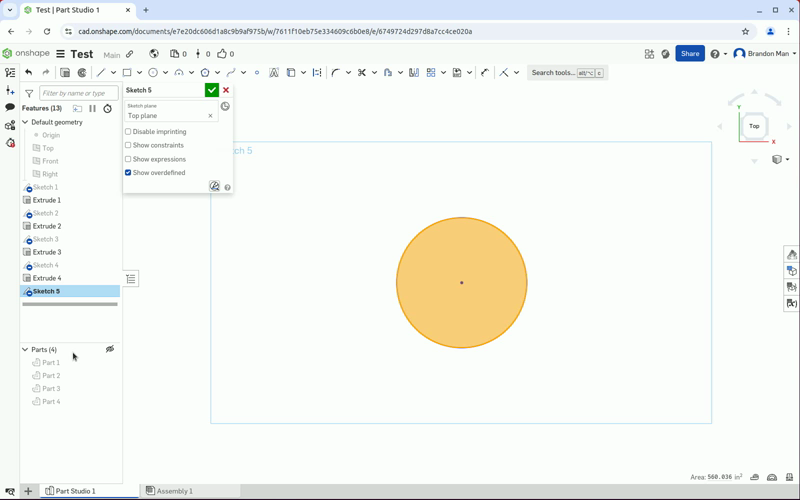
key(shift+e)
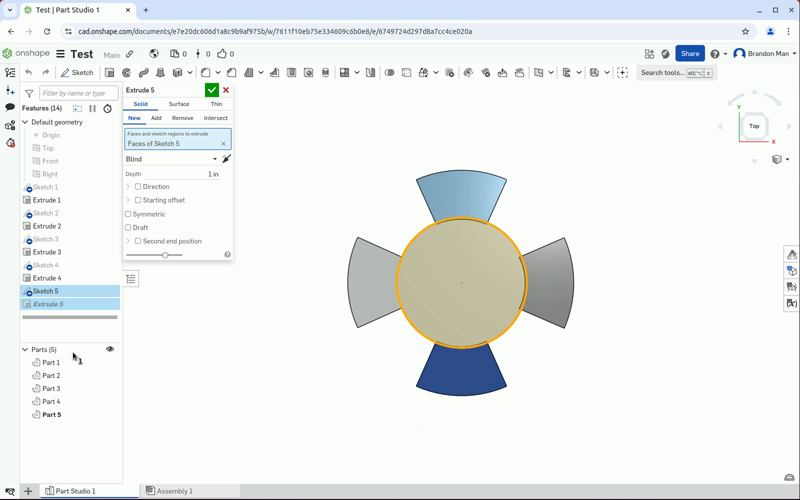
mouse_move(143, 106)
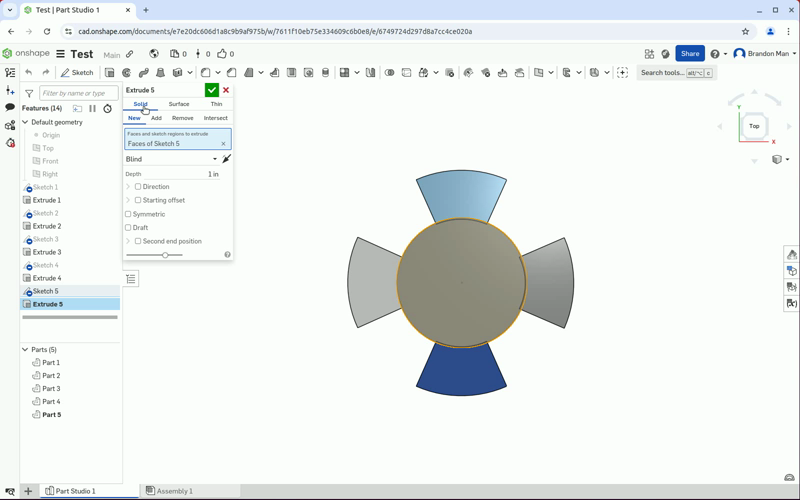
click(143, 106)
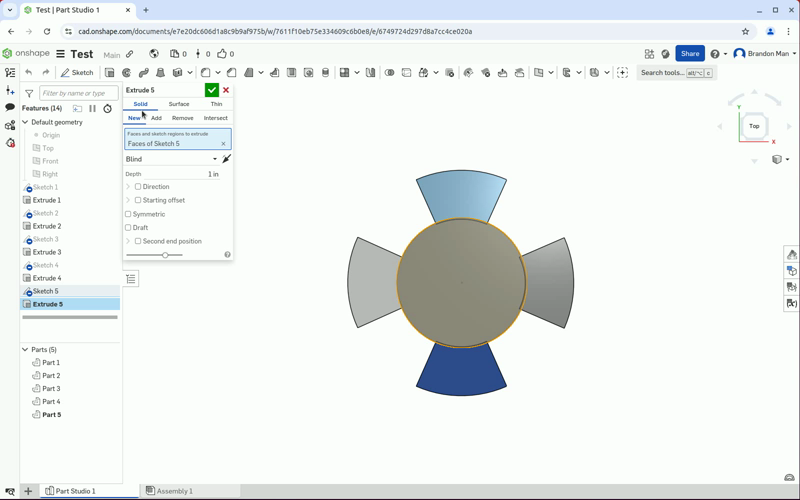
mouse_move(137, 120)
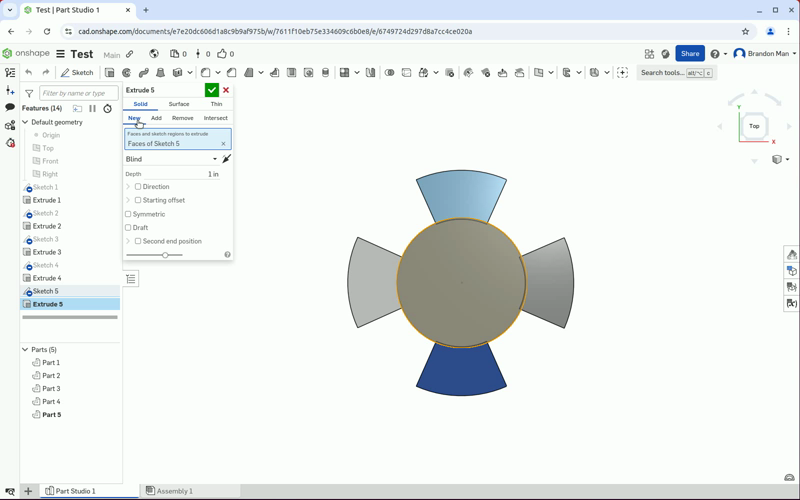
click(137, 120)
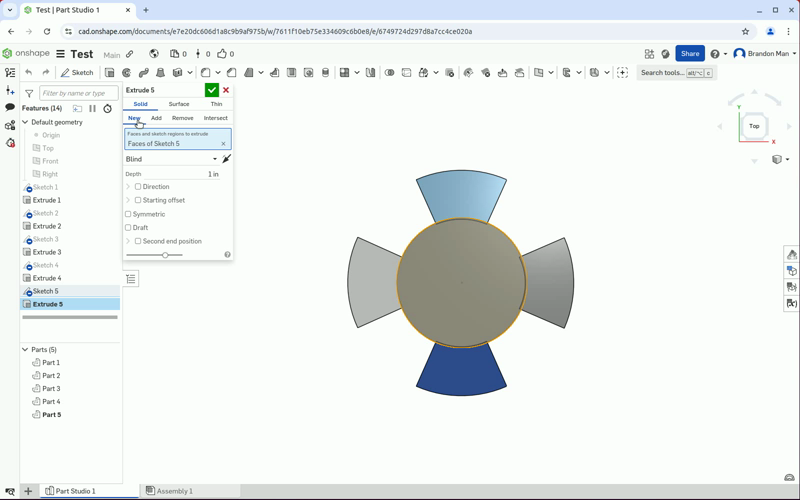
key(tab, 4)
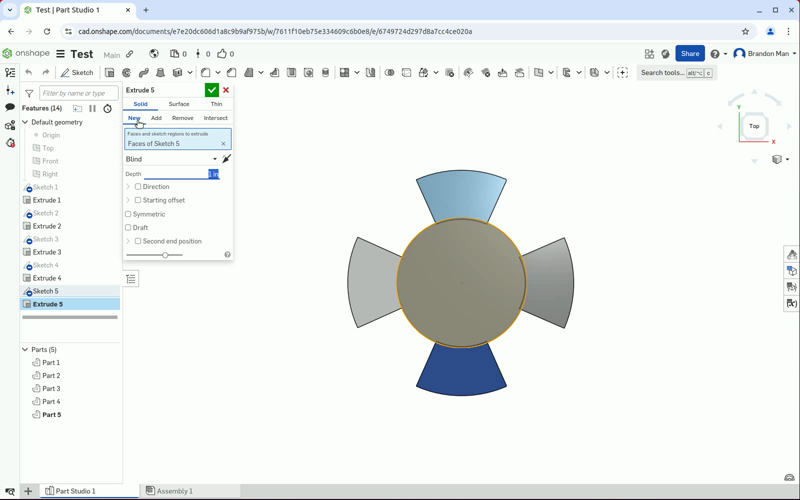
text(15.405)
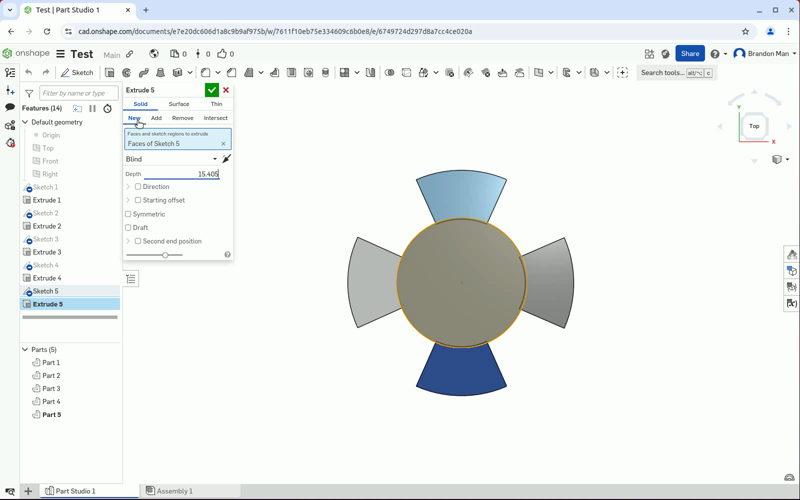
key(enter)
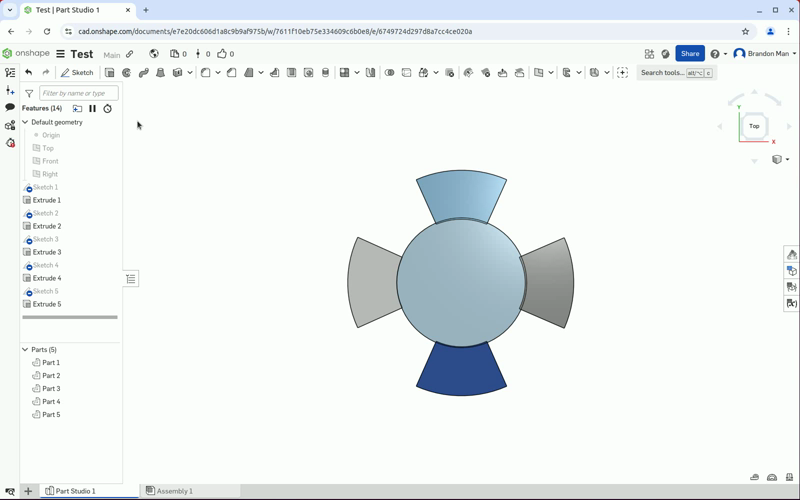
key(shift+h)
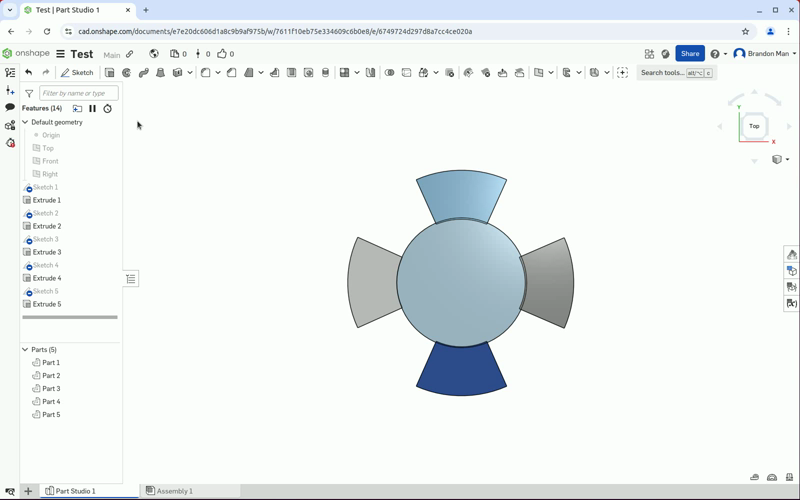
key(shift+h)
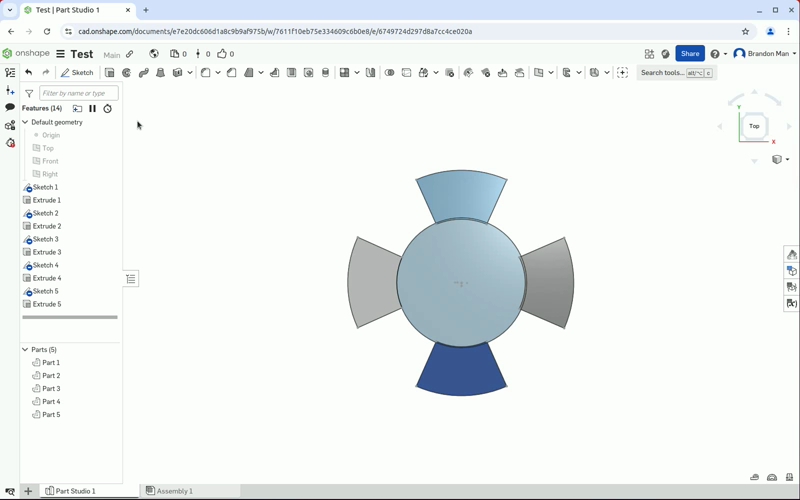
key(shift+7)
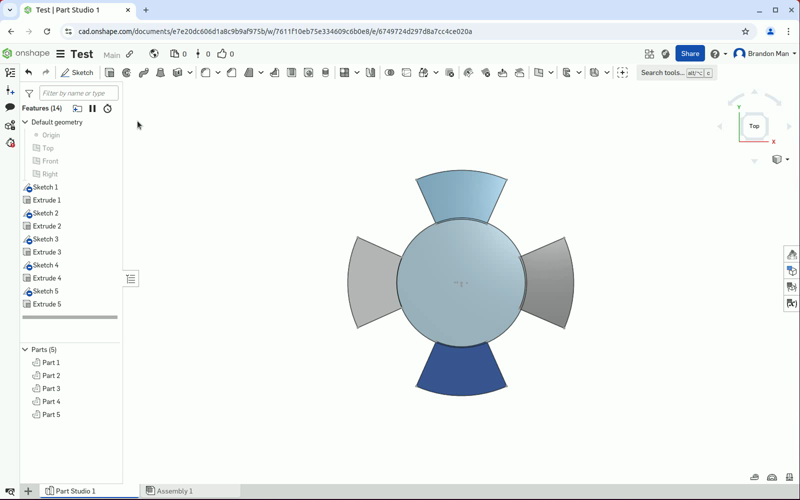
key(up, 3)
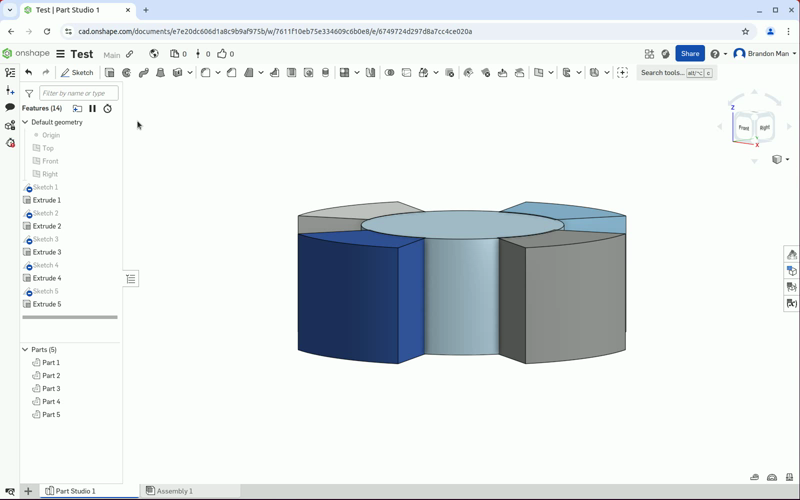
key(left, 3)
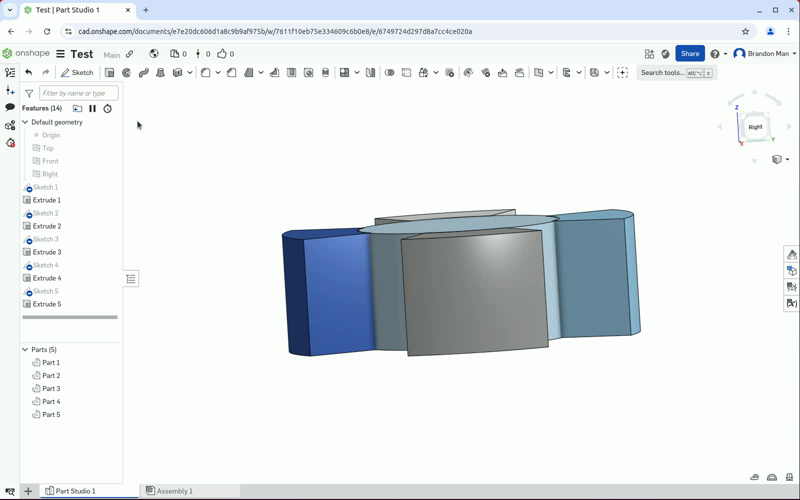
key(right, 3)
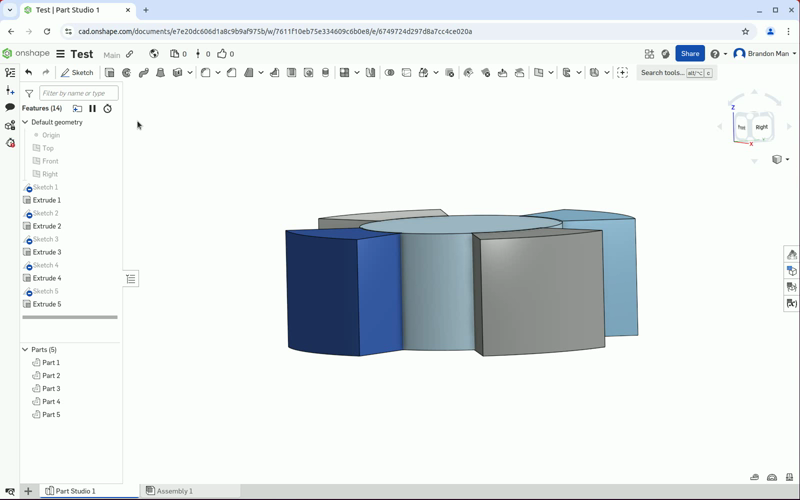
key(down, 3)
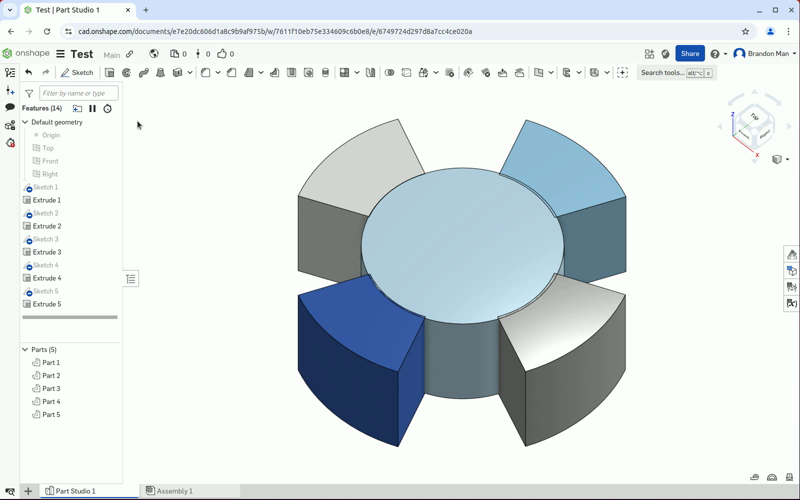
mouse_move(73, 189)
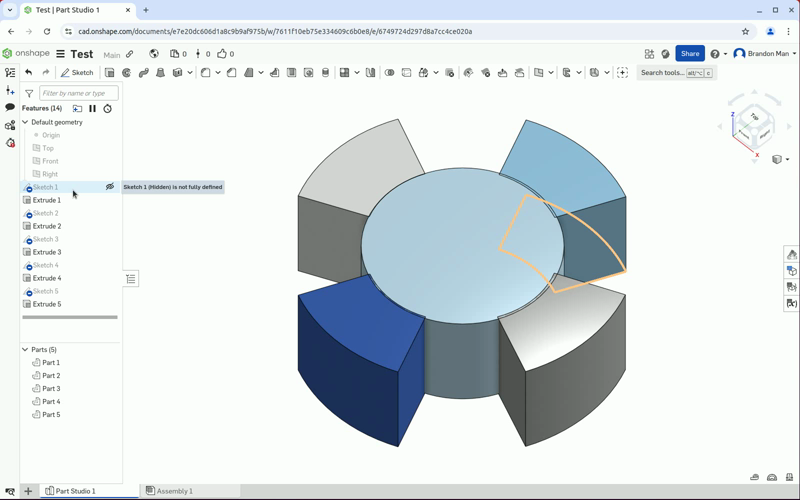
click(73, 189)